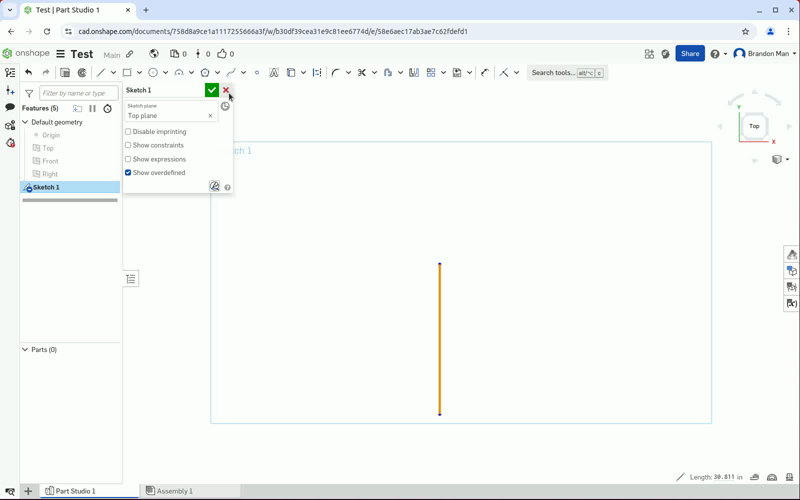
key(shift+h)
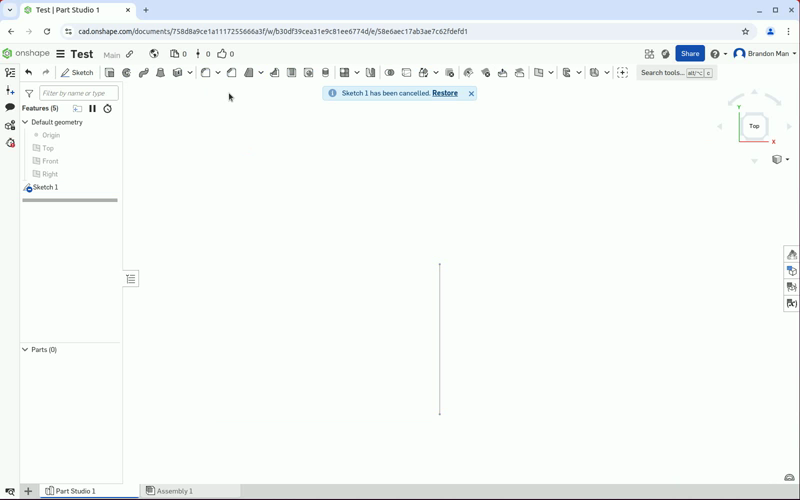
key(shift+s)
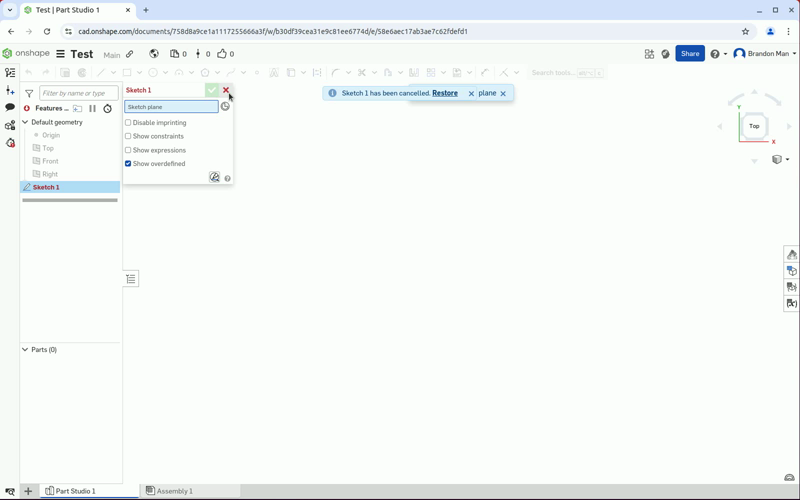
mouse_move(73, 150)
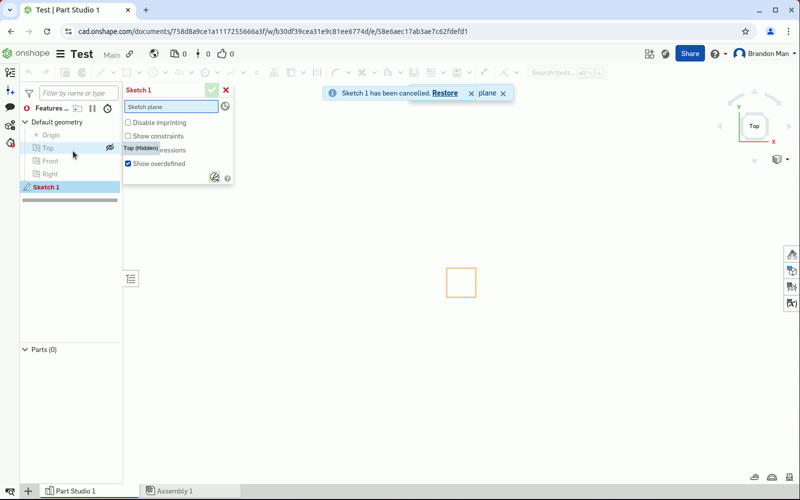
click(73, 150)
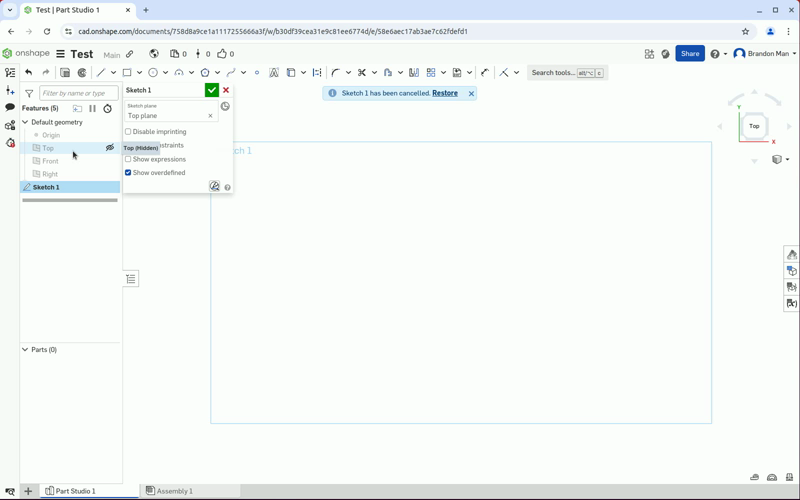
mouse_move(73, 352)
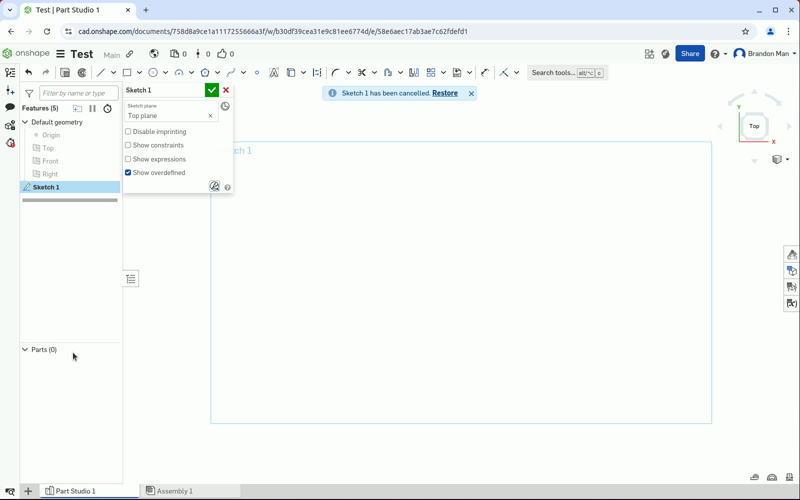
key(y)
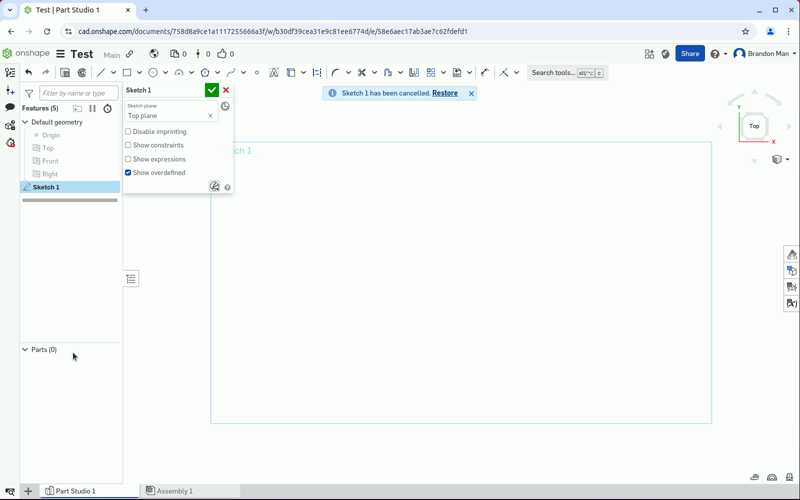
key(l)
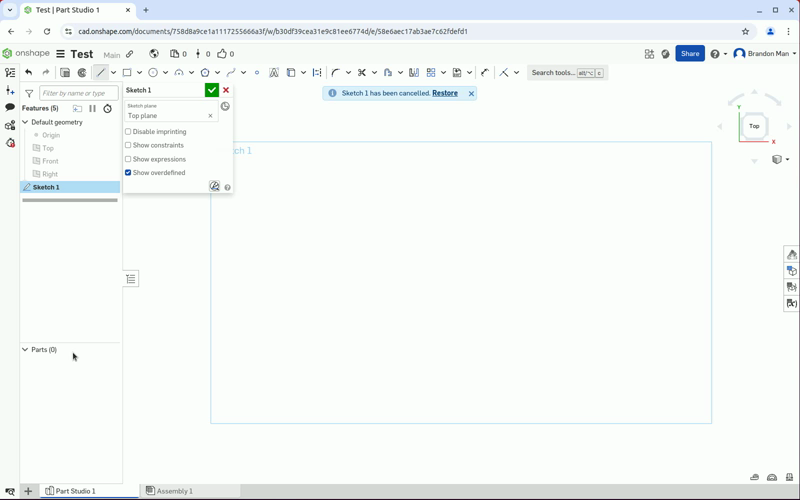
key_down(shift)
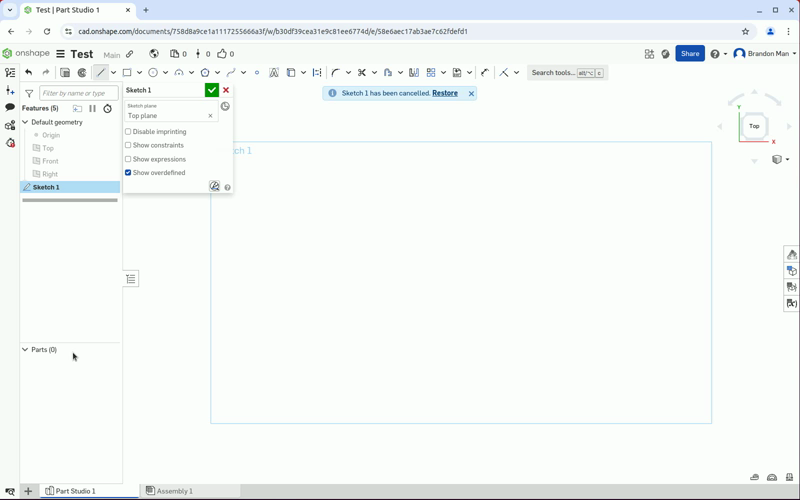
mouse_move(391, 307)
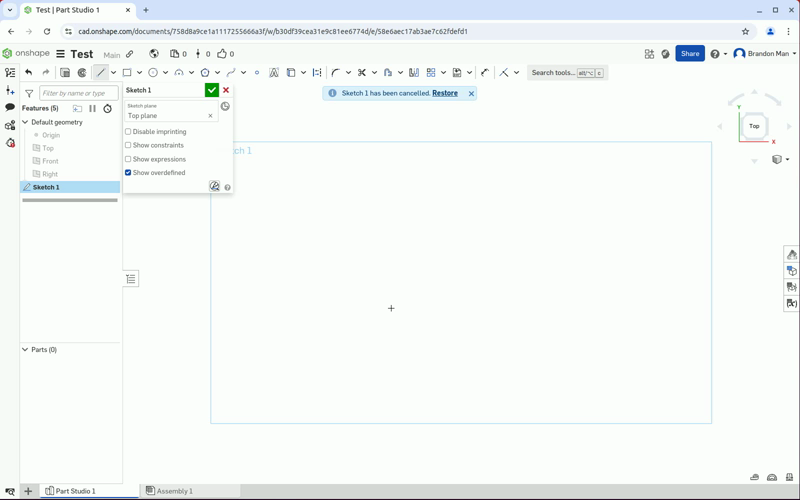
click(391, 307)
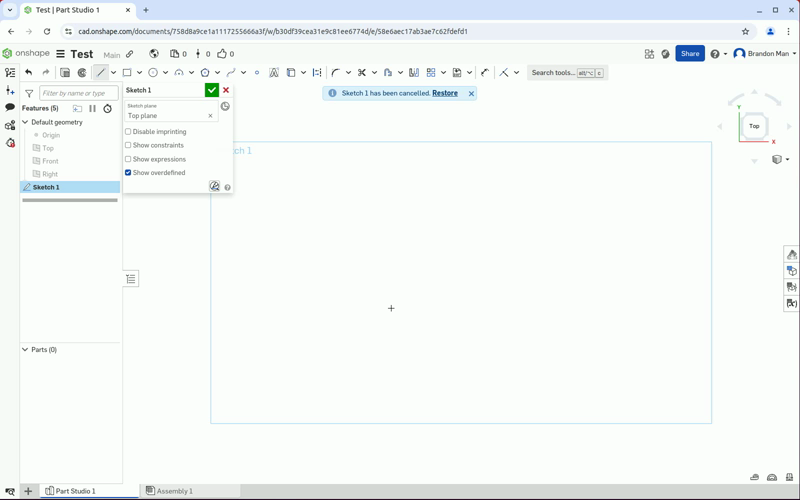
key_up(shift)
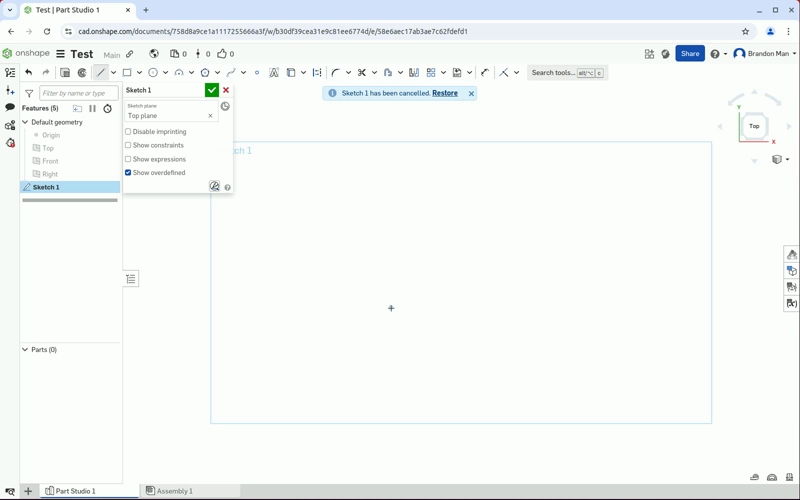
key_down(shift)
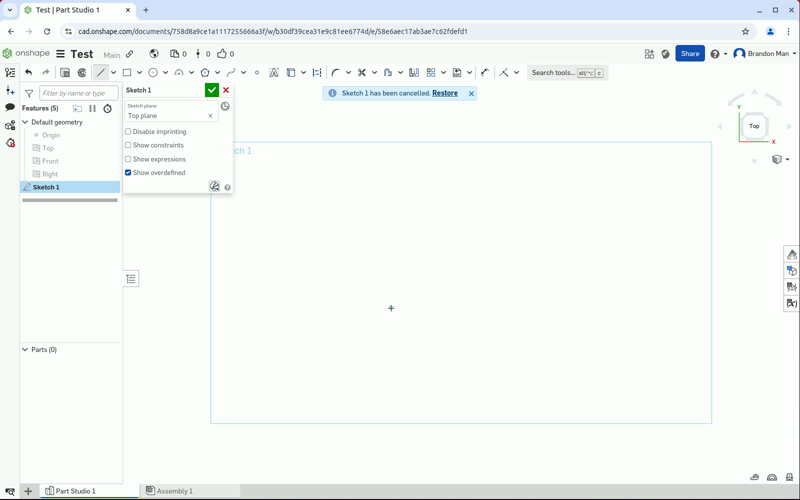
mouse_move(528, 307)
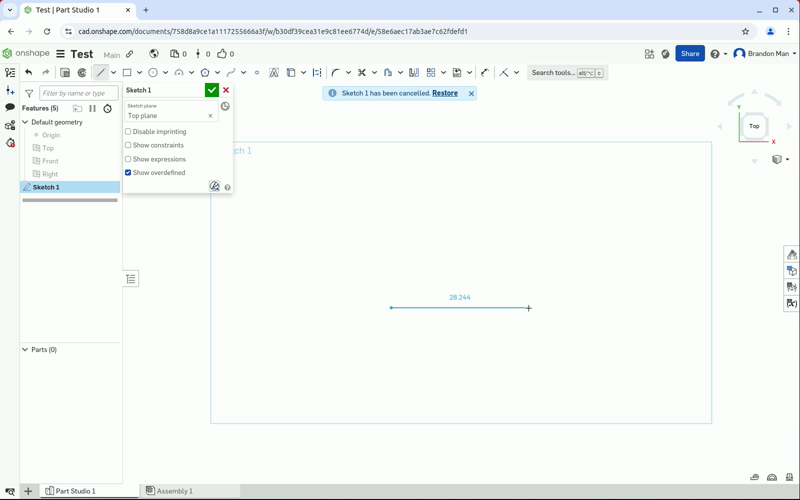
click(528, 307)
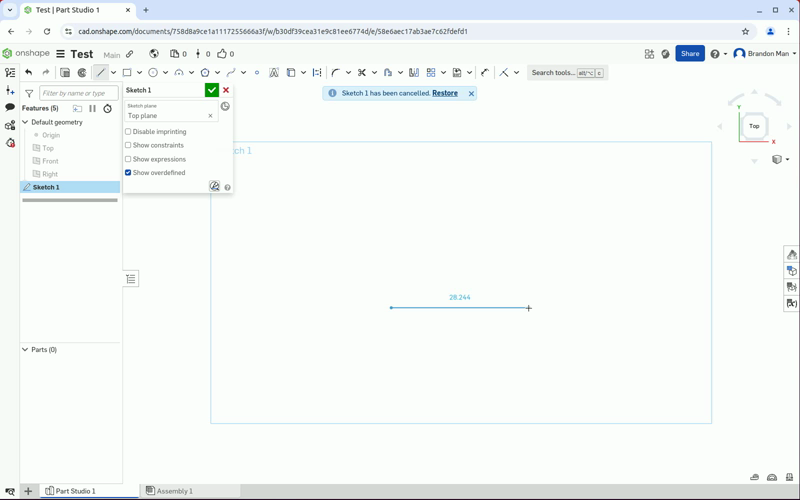
key_up(shift)
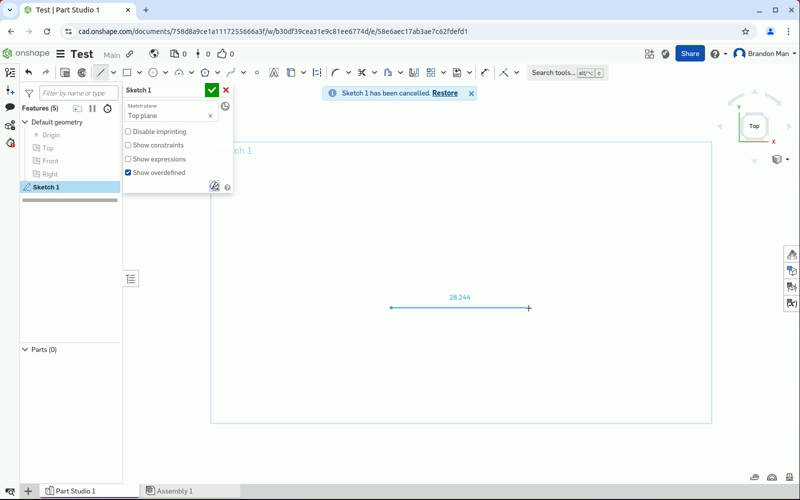
key_down(shift)
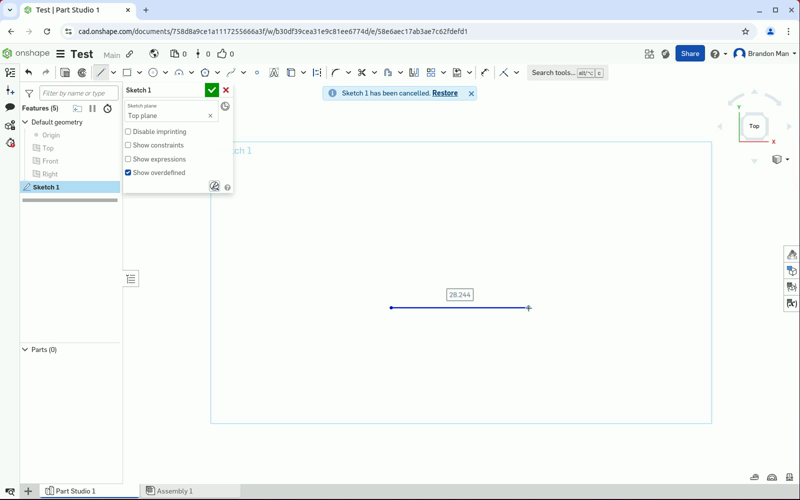
mouse_move(558, 307)
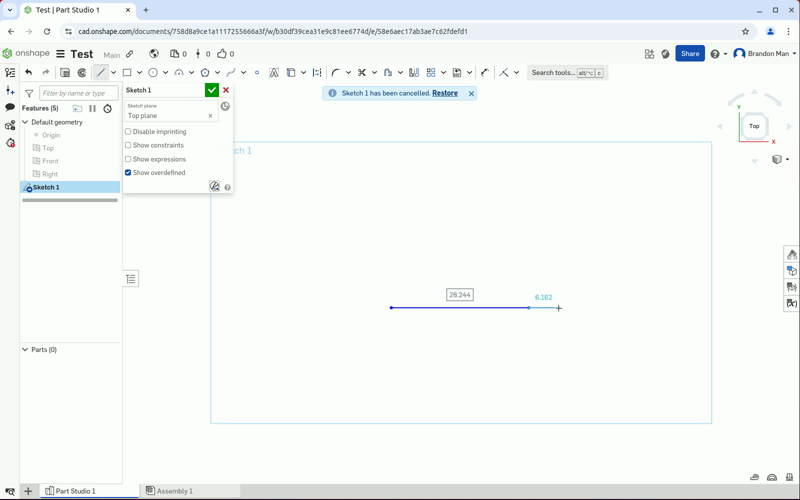
mouse_move(528, 258)
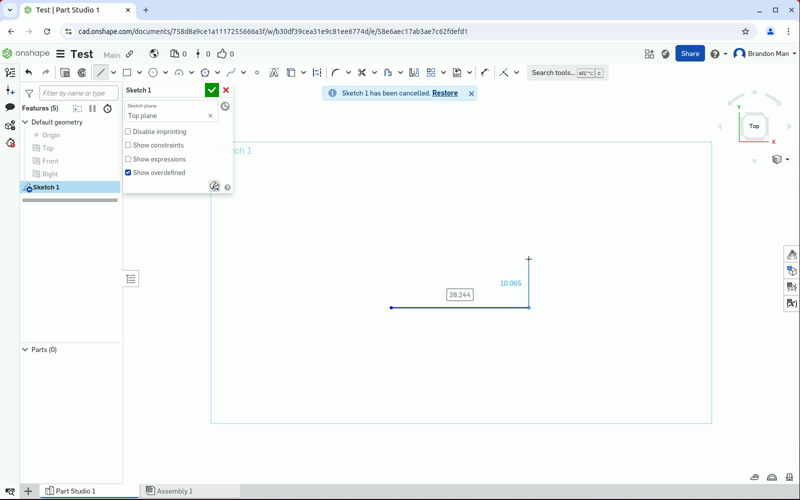
click(528, 258)
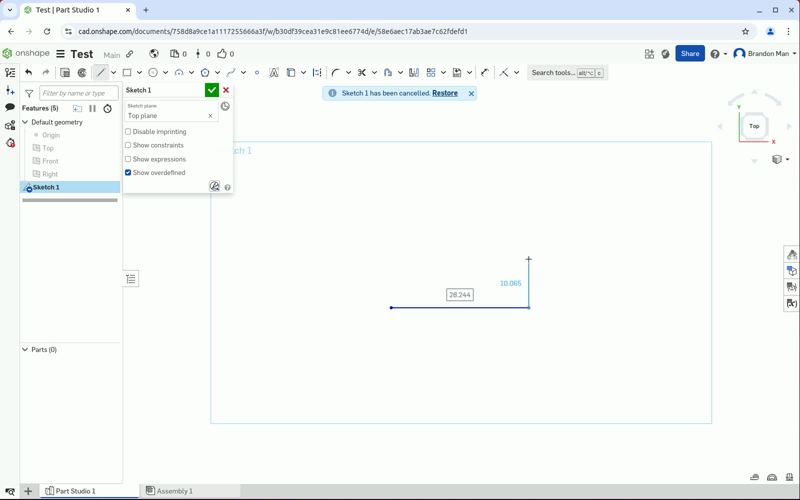
key_up(shift)
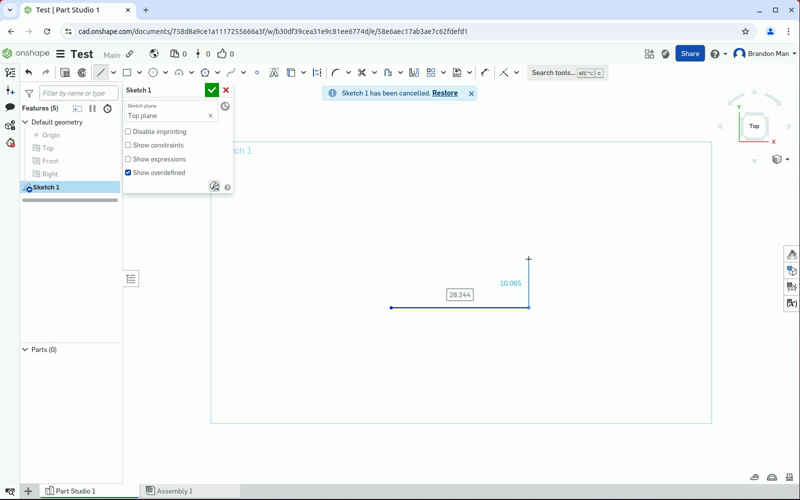
key_down(shift)
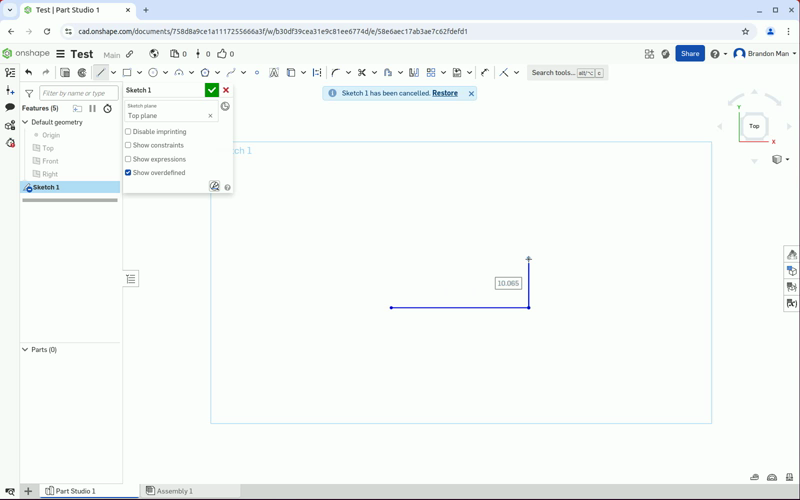
mouse_move(391, 258)
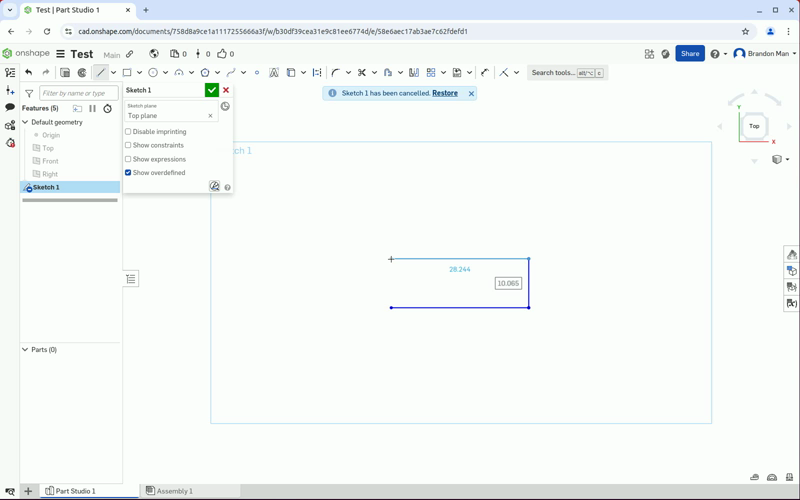
click(391, 258)
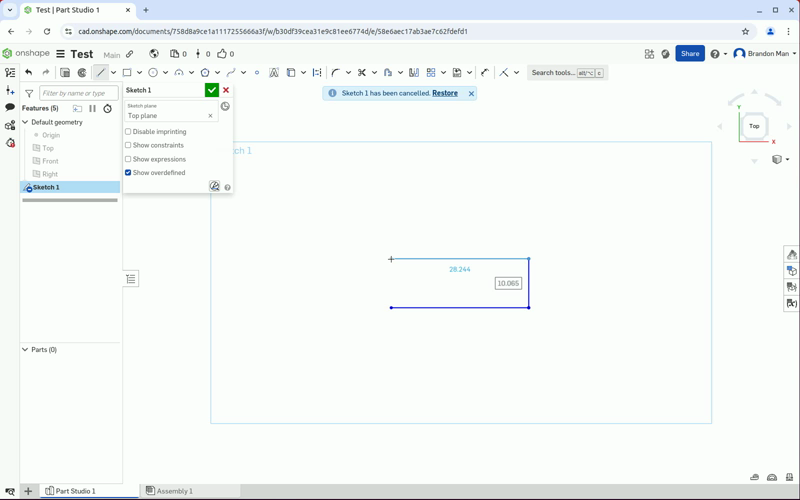
key_up(shift)
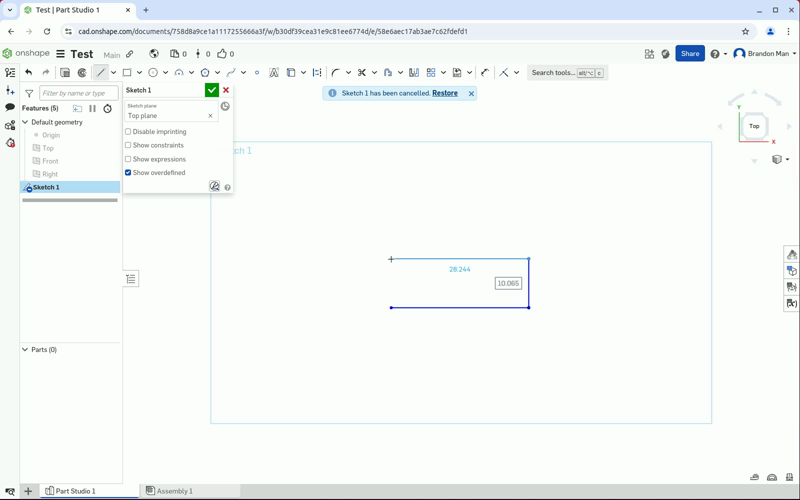
mouse_move(421, 258)
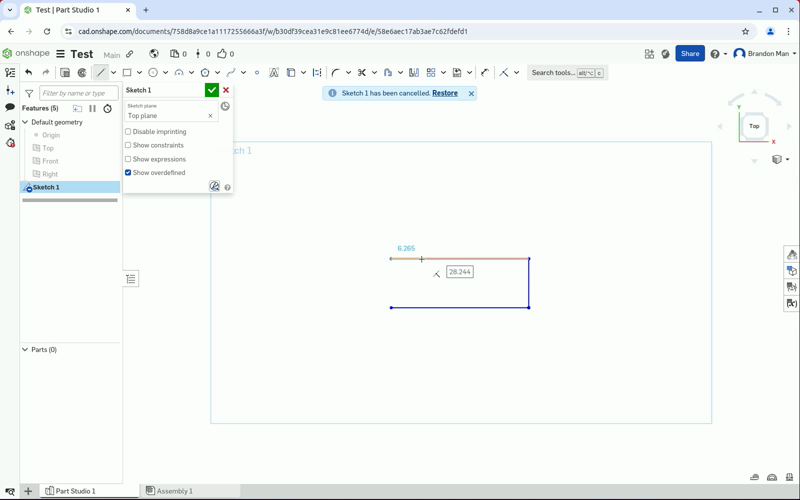
key_down(shift)
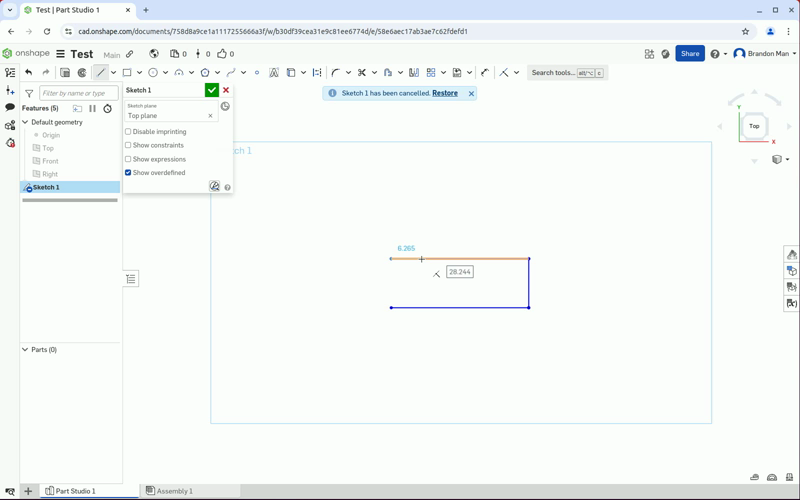
mouse_move(391, 307)
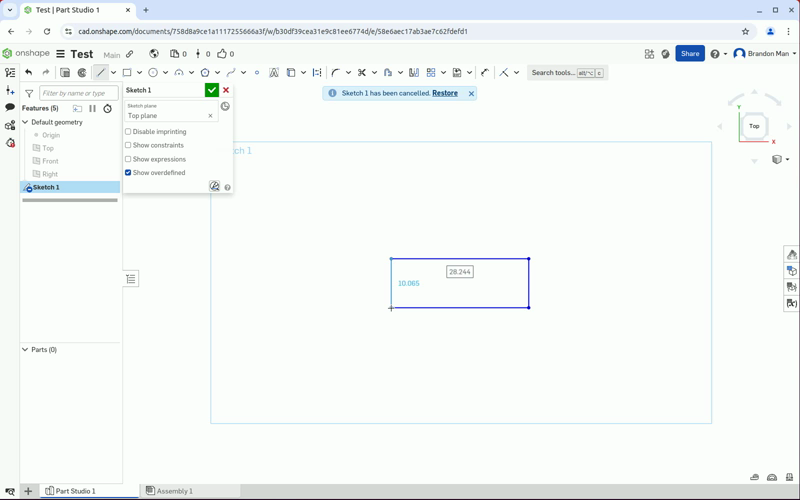
key_up(shift)
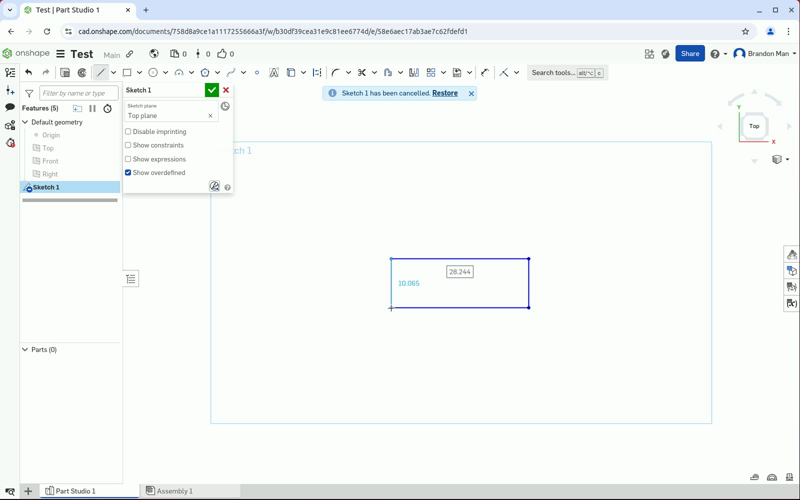
click(391, 307)
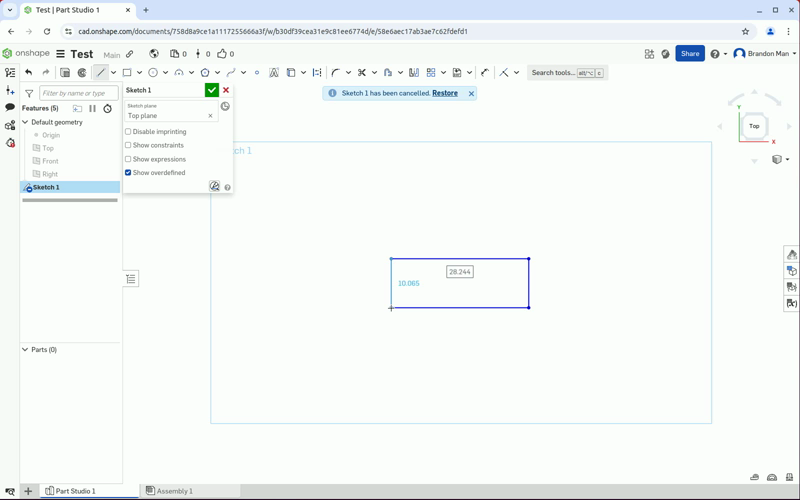
key(esc)
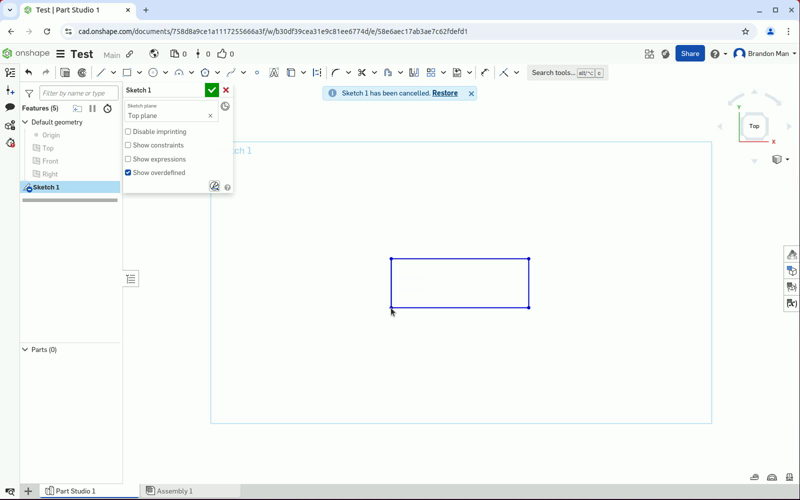
mouse_move(449, 284)
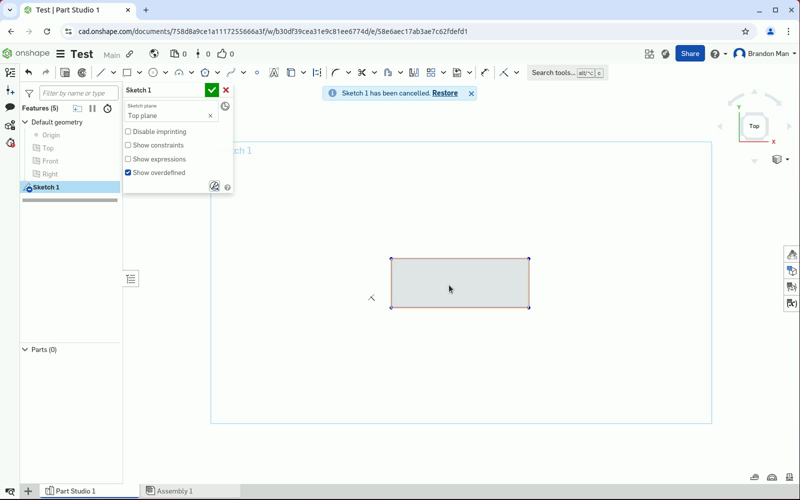
click(449, 284)
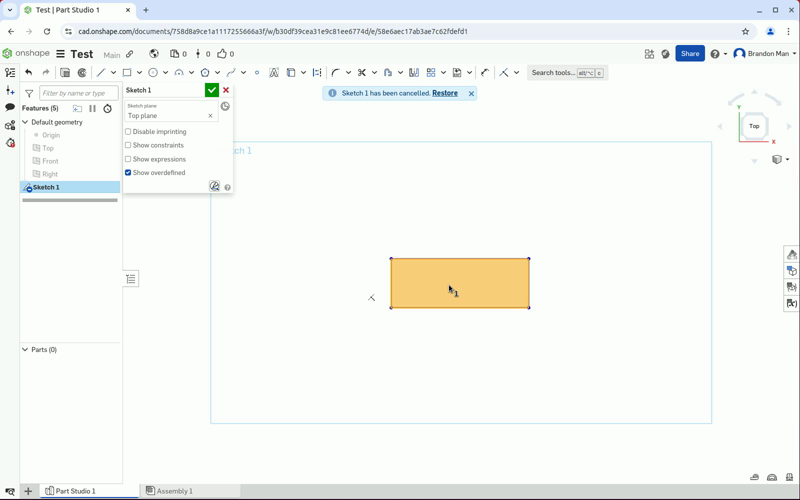
mouse_move(73, 352)
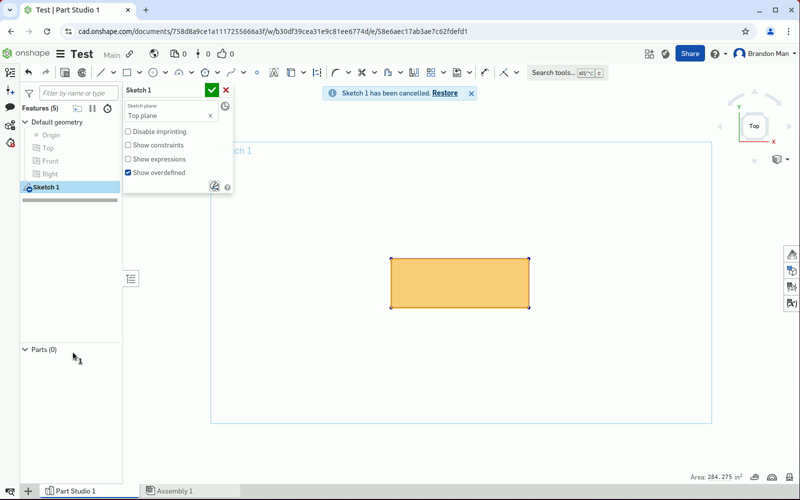
key(shift+y)
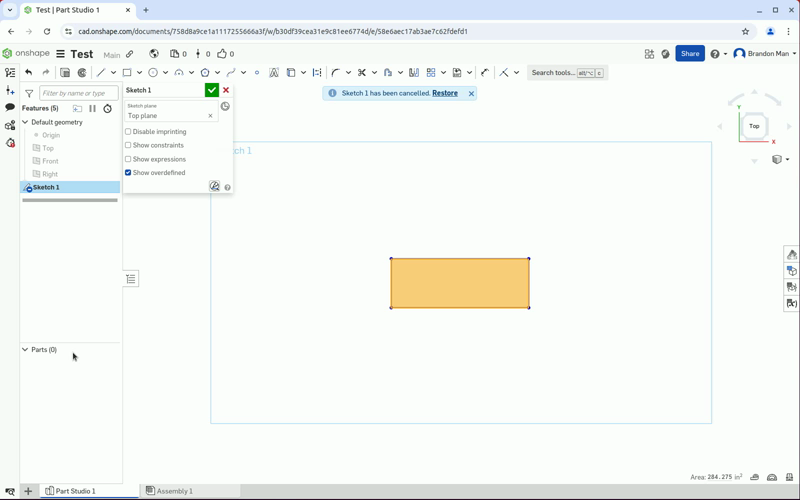
key(shift+e)
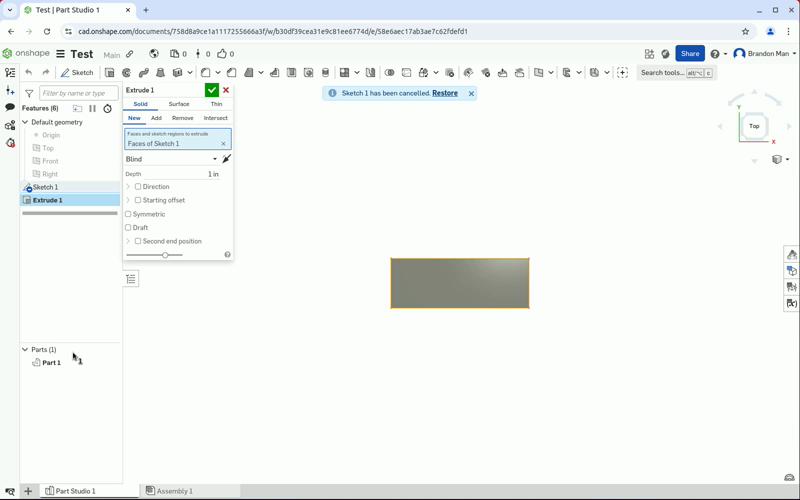
mouse_move(143, 106)
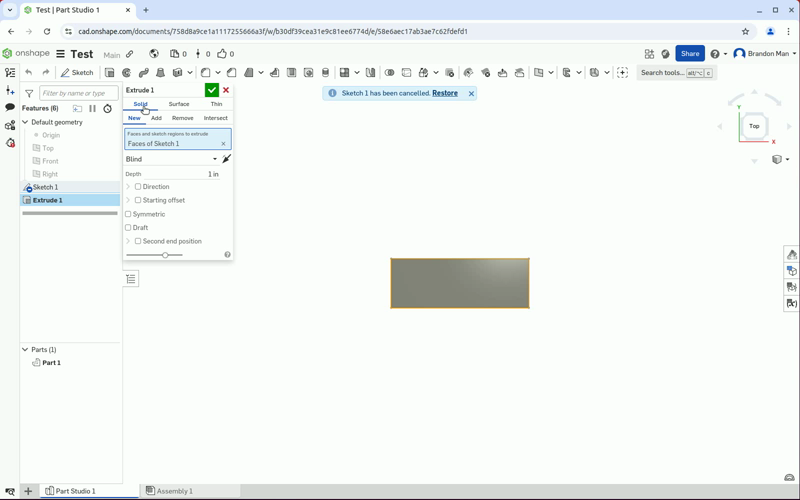
click(143, 106)
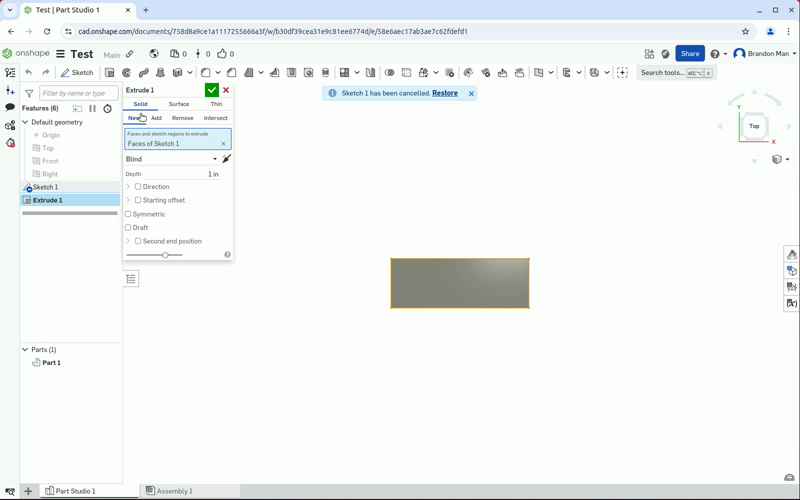
mouse_move(137, 120)
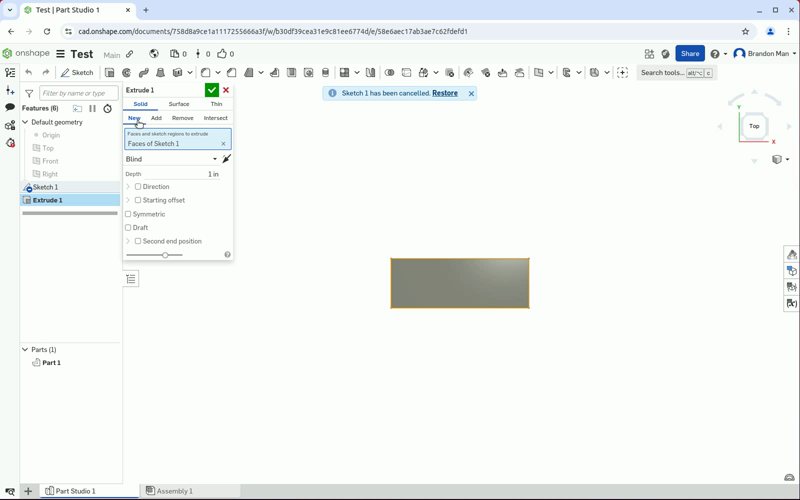
click(137, 120)
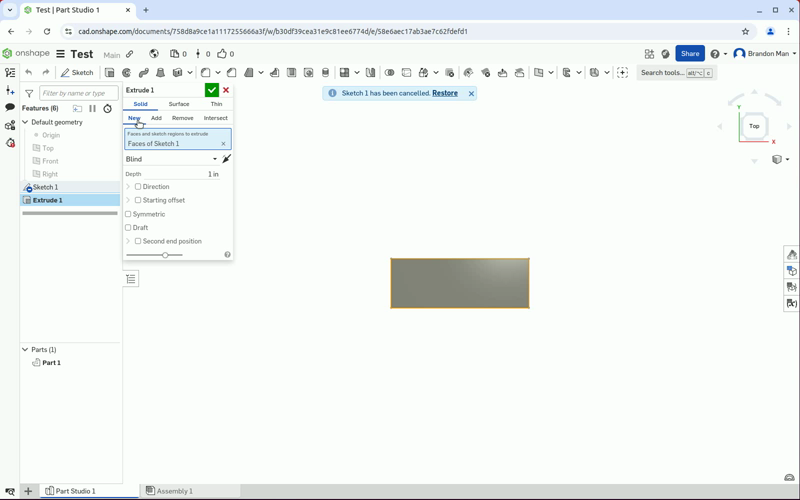
key(tab, 4)
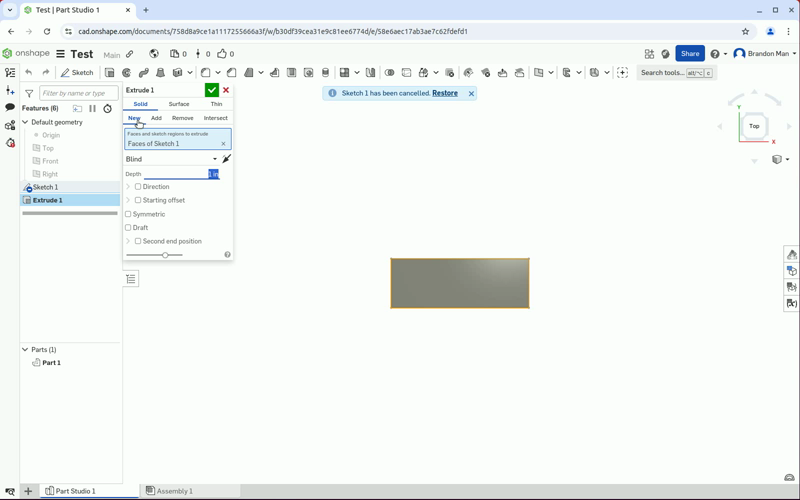
text(1.204)
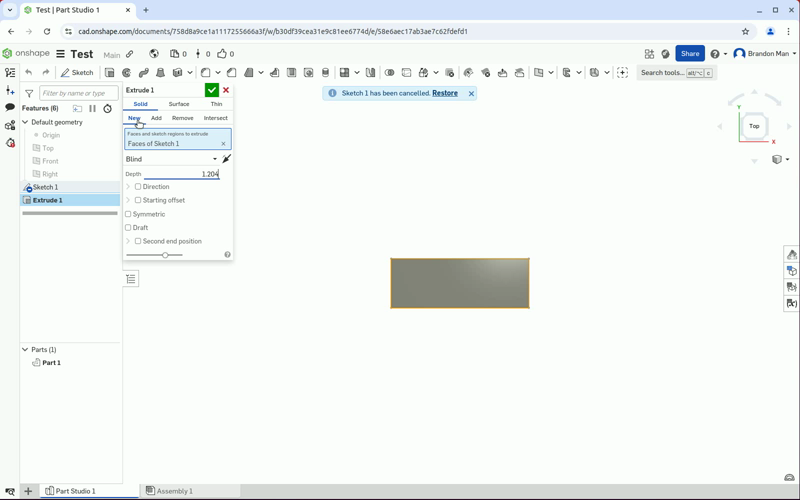
key(enter)
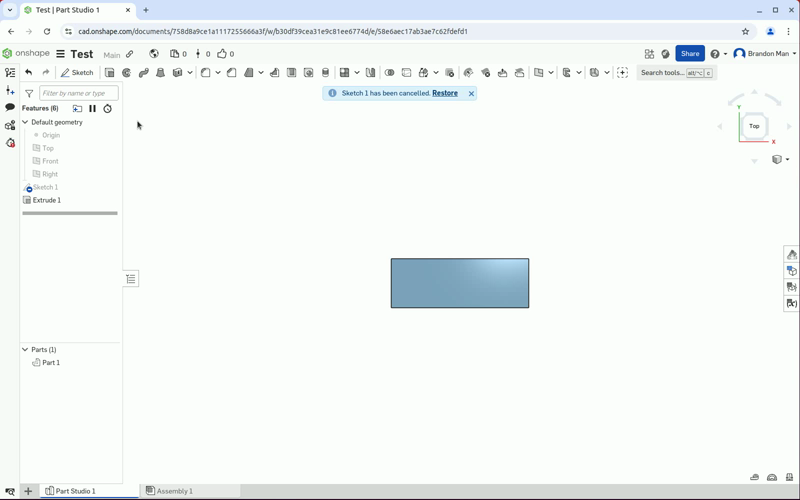
key(shift+h)
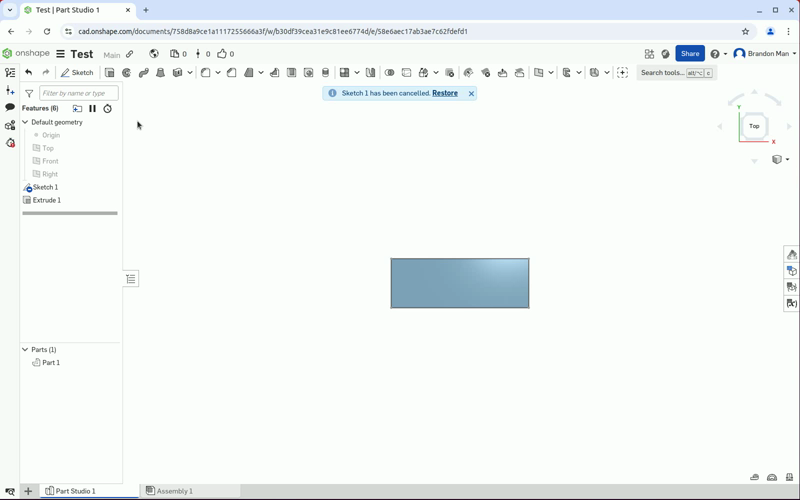
key(shift+h)
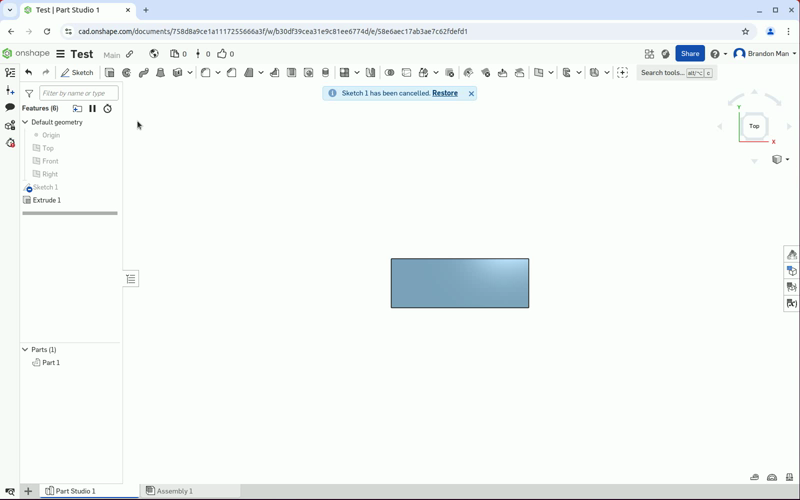
mouse_move(73, 189)
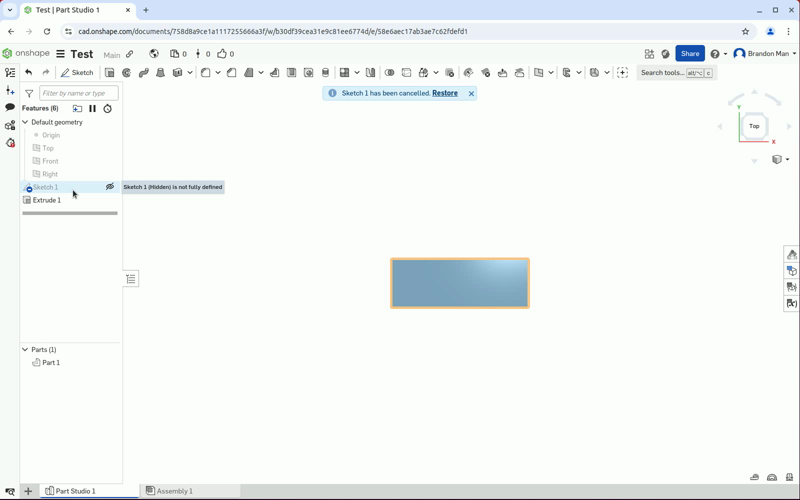
click(73, 189)
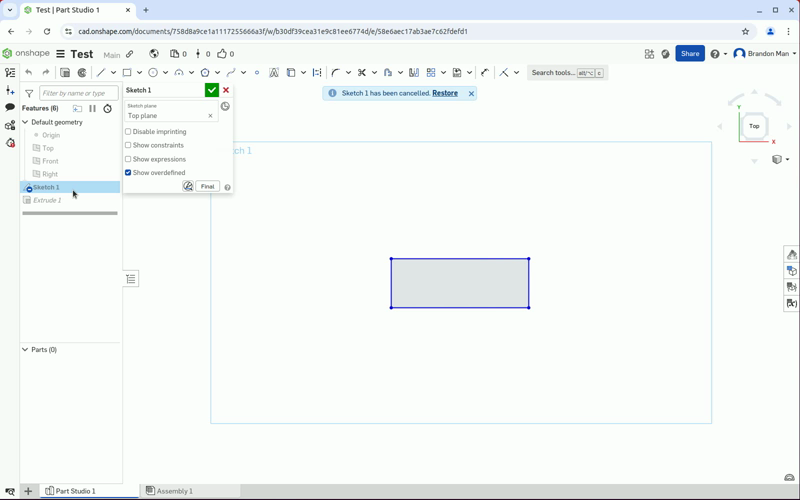
mouse_move(229, 92)
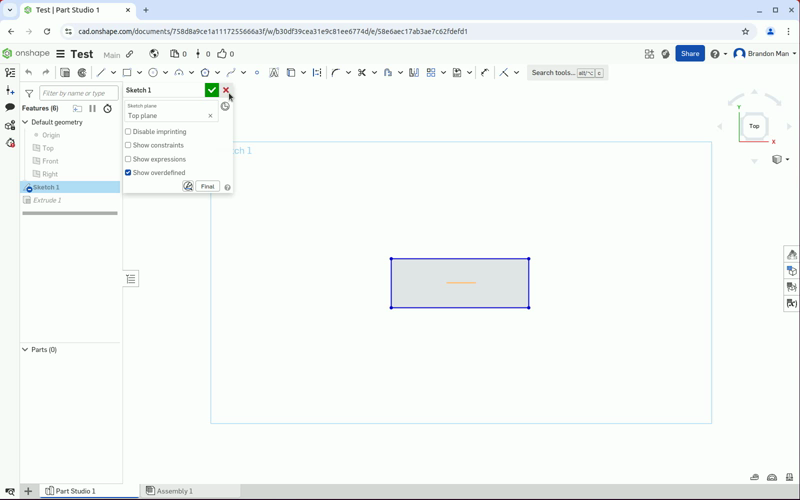
click(229, 92)
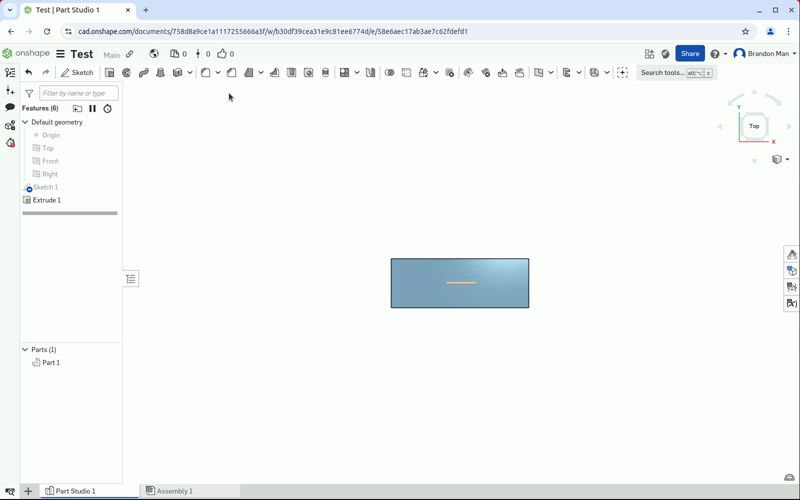
mouse_move(541, 75)
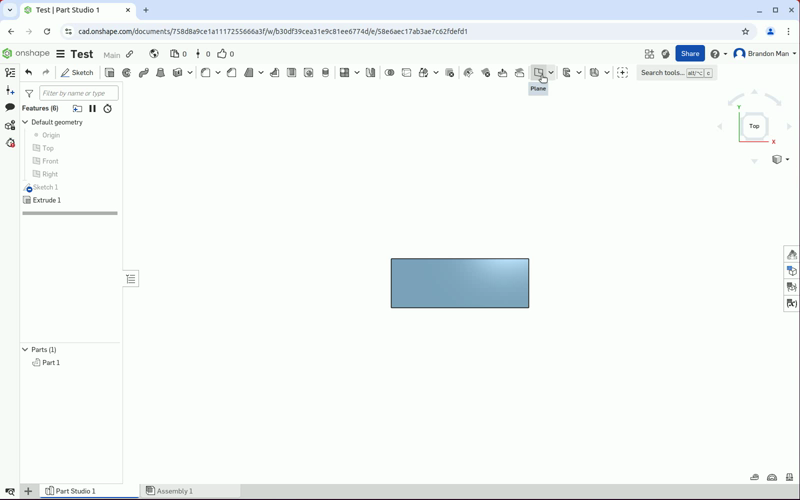
click(541, 75)
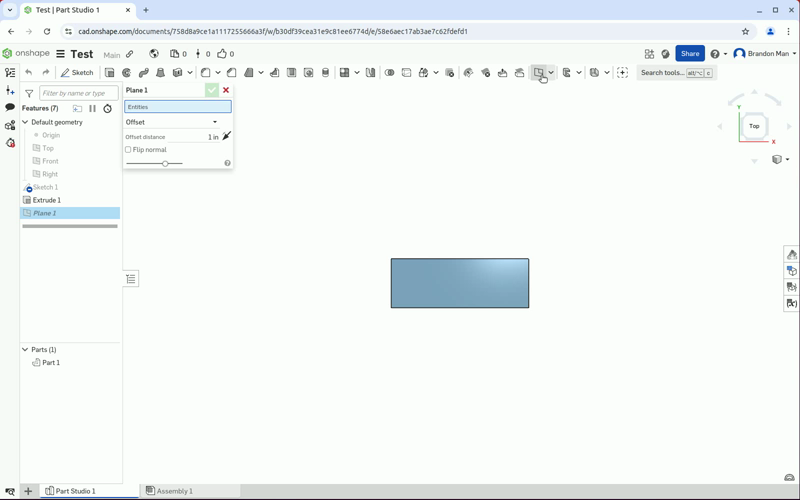
mouse_move(73, 150)
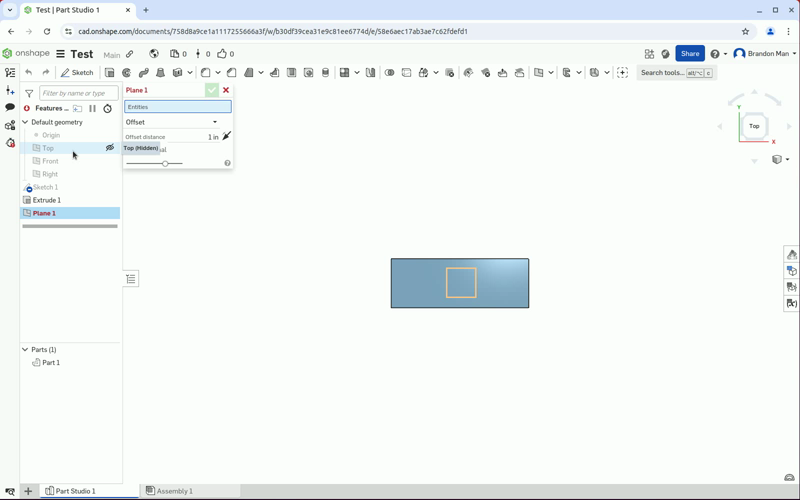
click(73, 150)
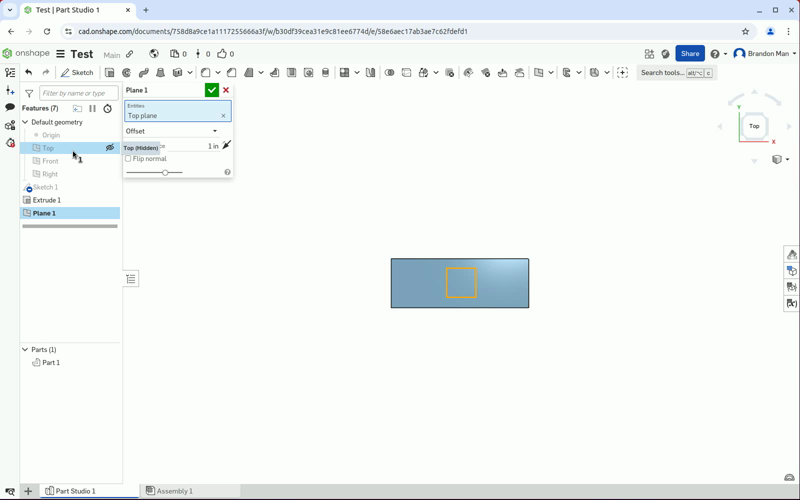
key(tab, 2)
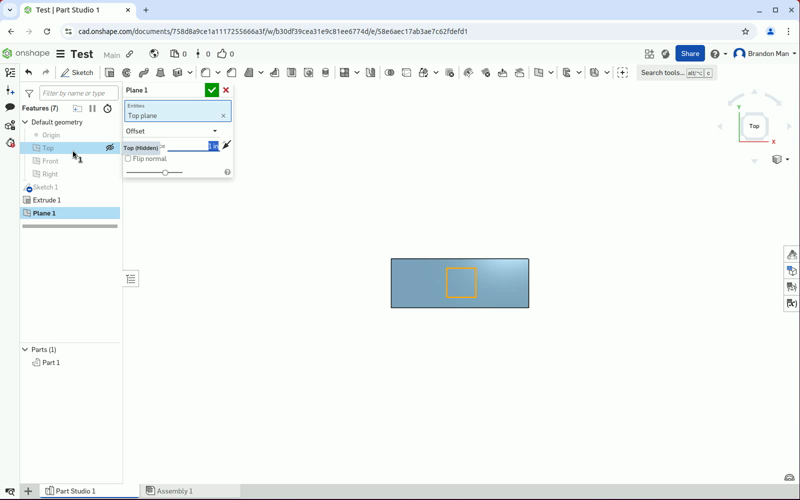
text(1.202)
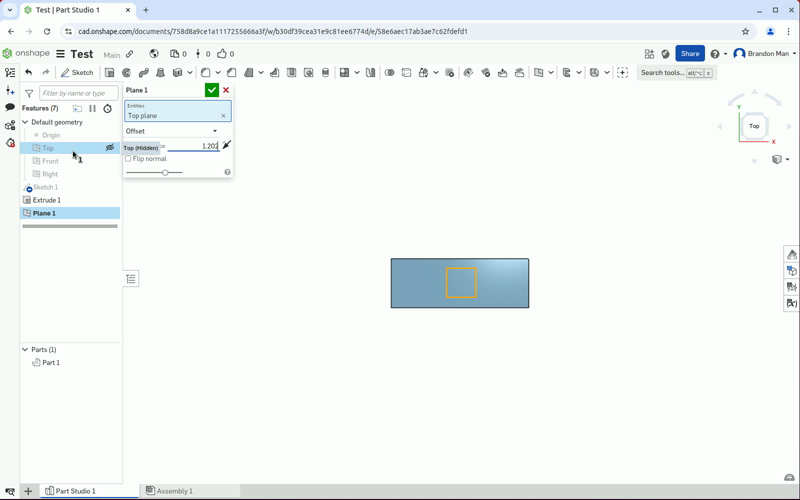
key(enter, 2)
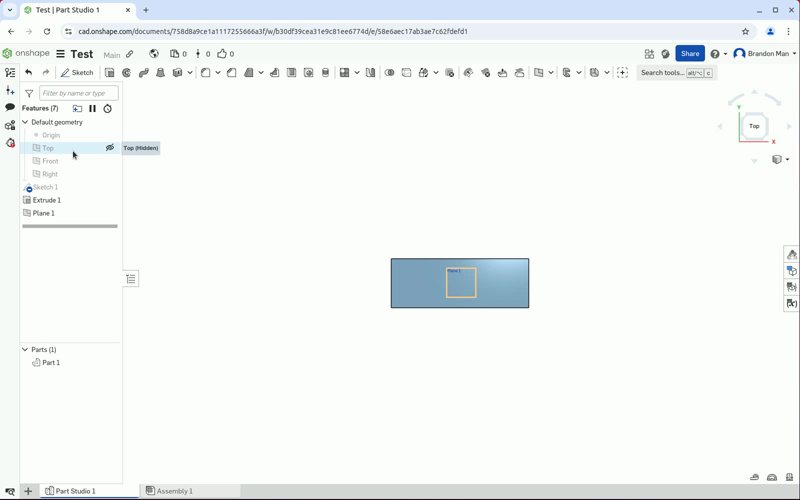
key(shift+s)
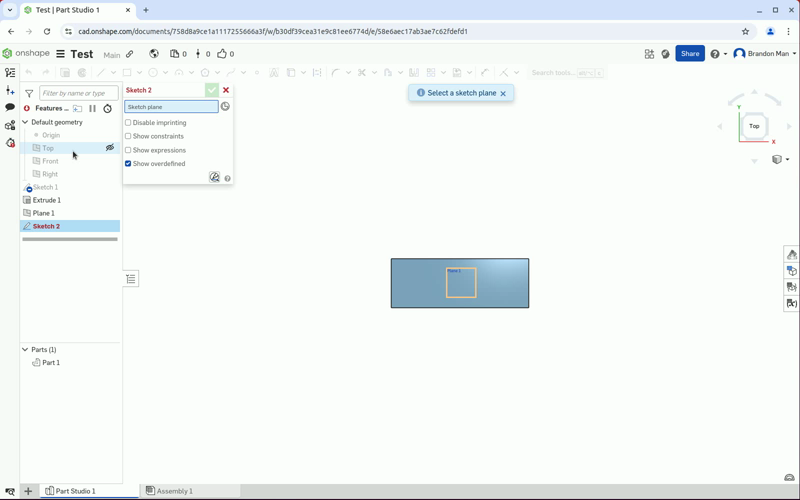
mouse_move(73, 215)
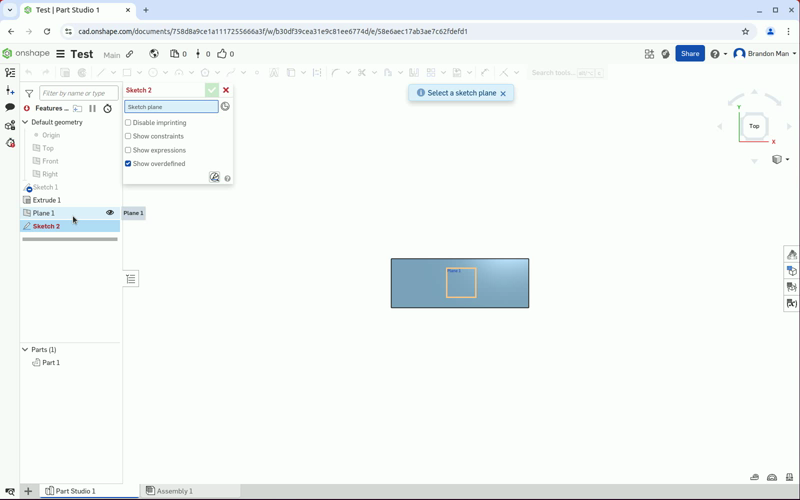
click(73, 215)
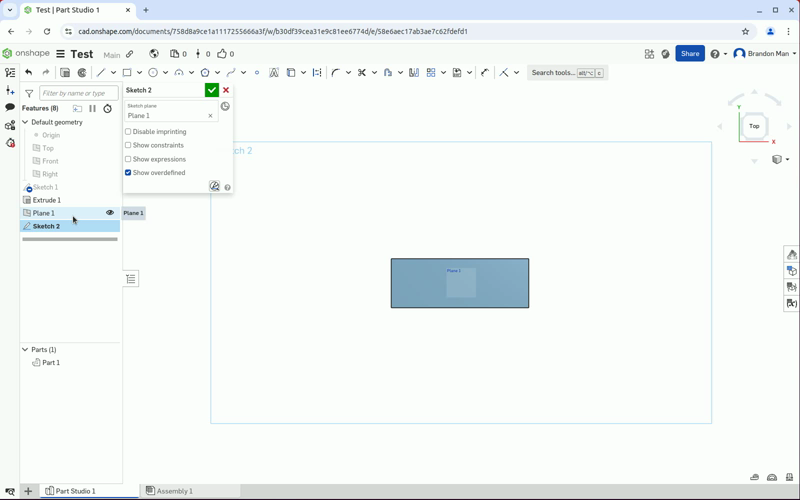
mouse_move(73, 352)
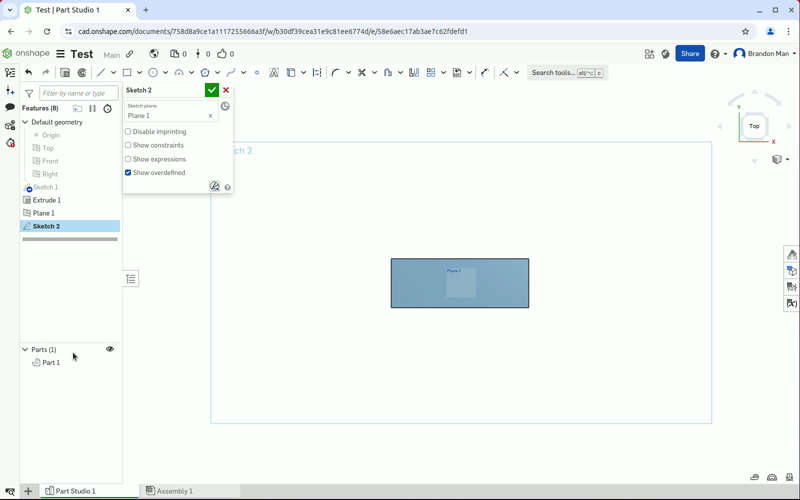
key(y)
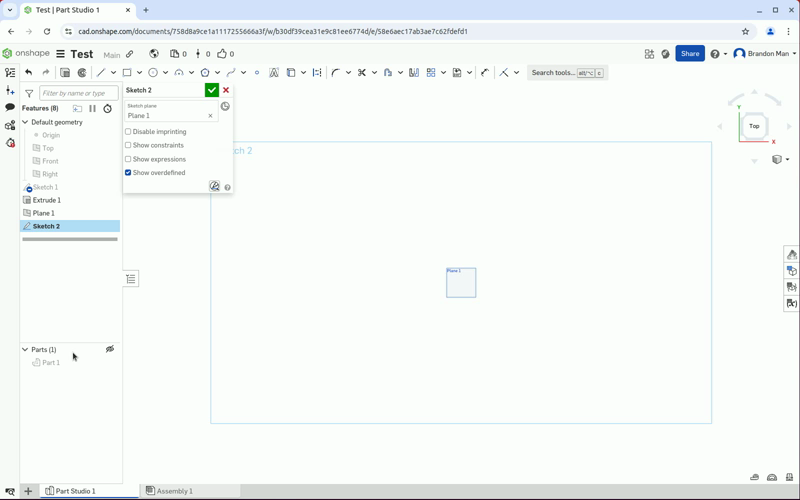
key(l)
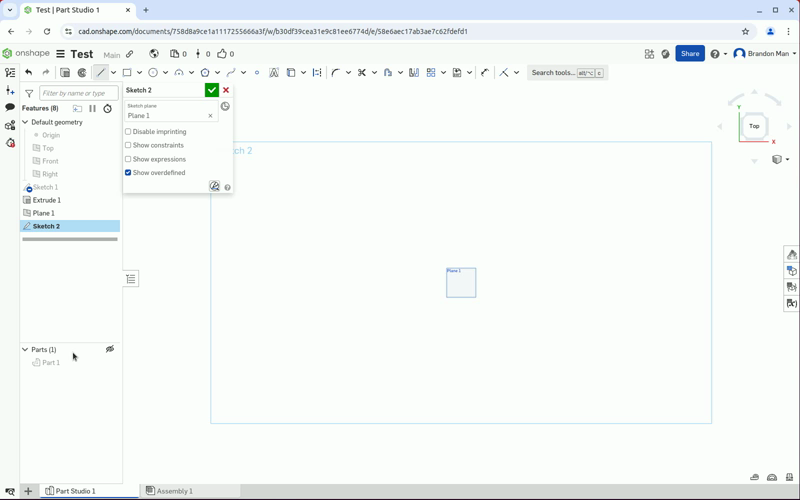
key_down(shift)
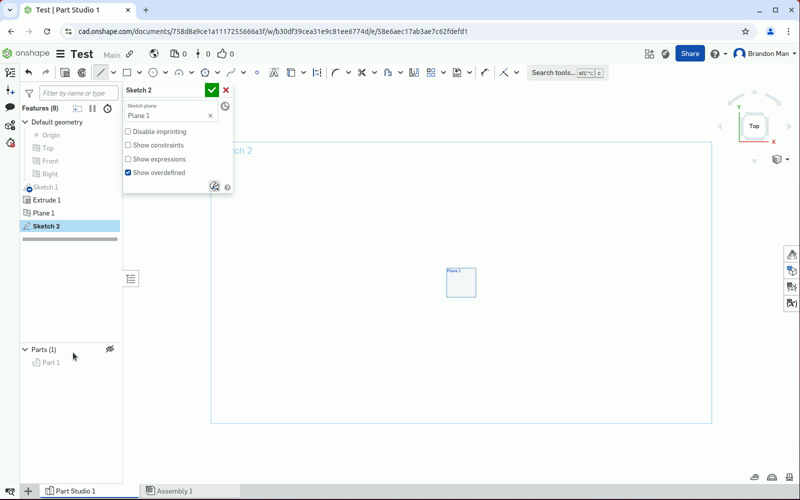
mouse_move(391, 280)
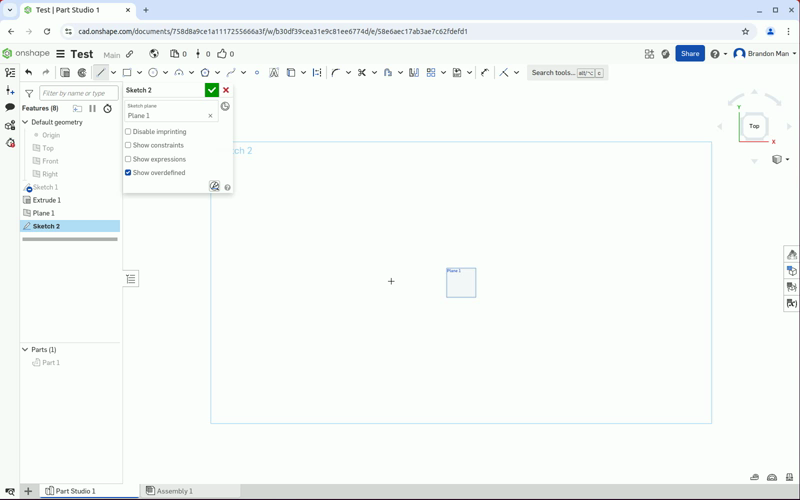
click(391, 280)
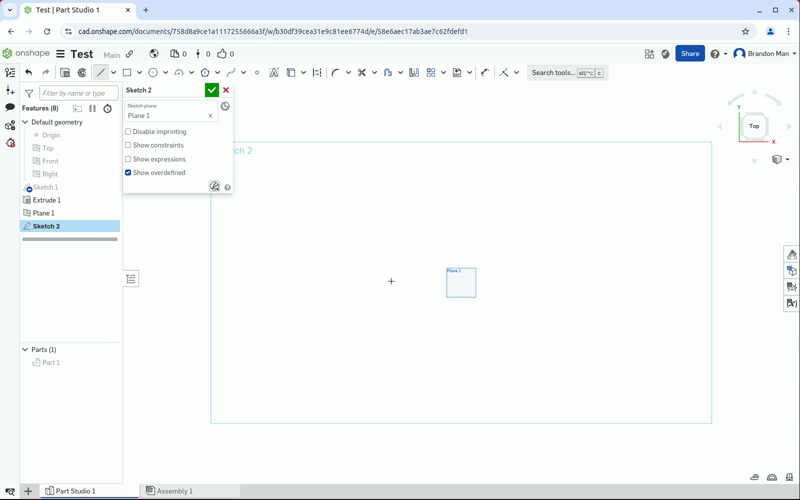
key_up(shift)
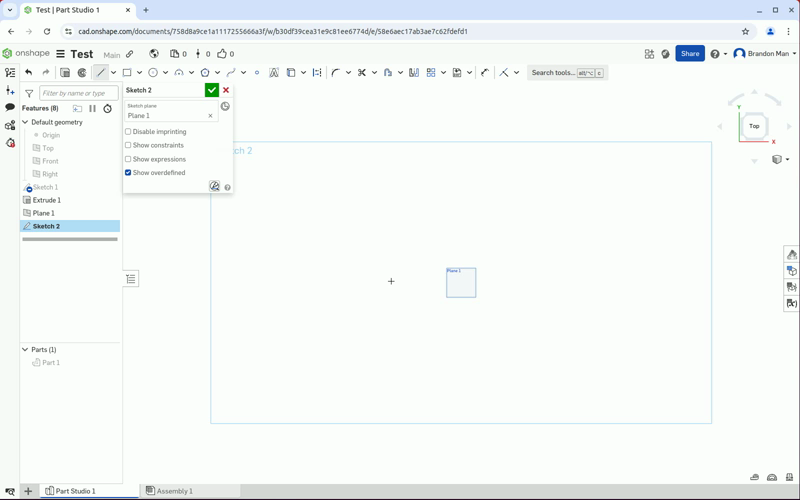
key_down(shift)
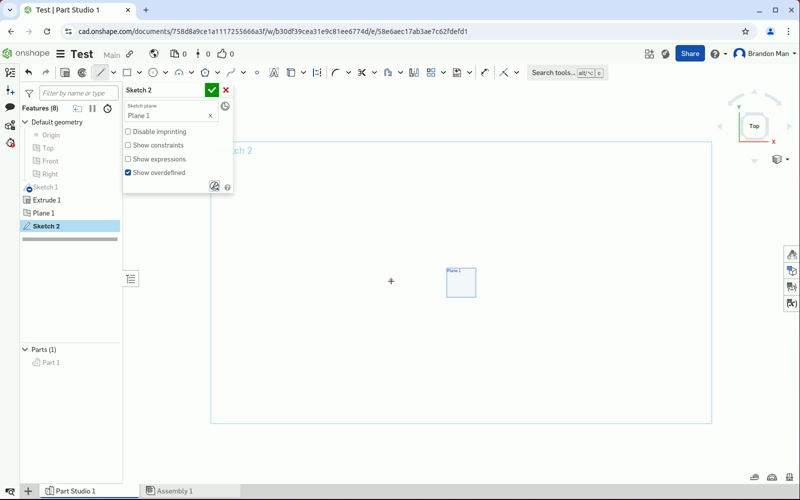
mouse_move(528, 280)
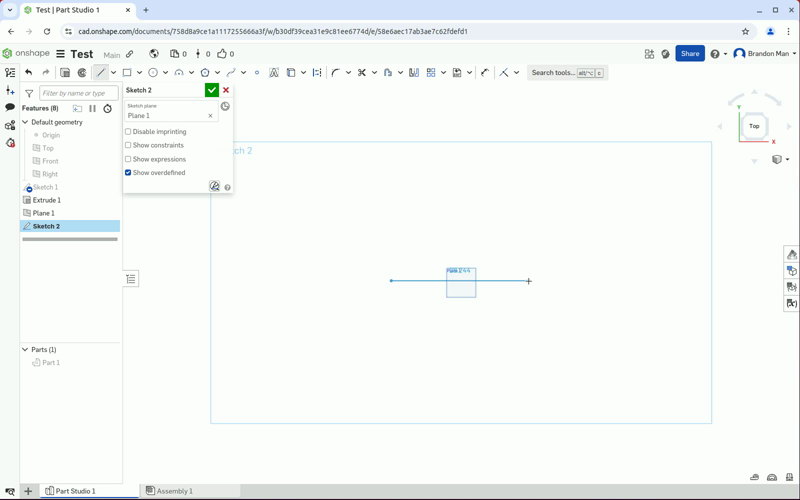
click(528, 280)
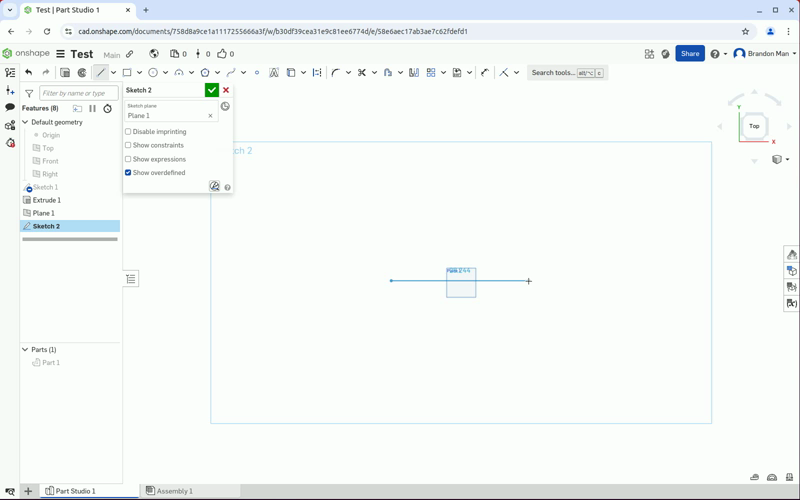
key_up(shift)
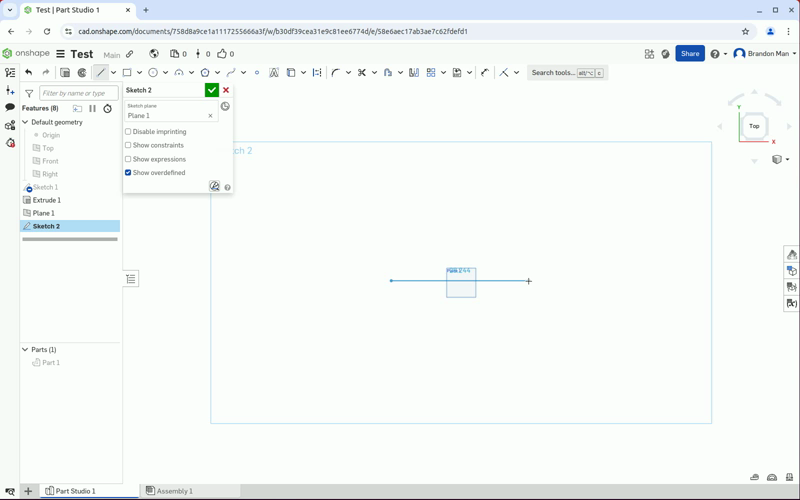
key_down(shift)
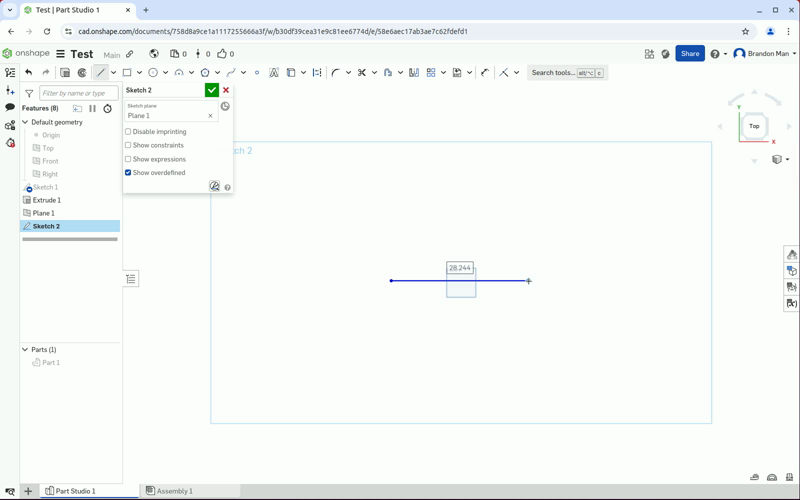
mouse_move(558, 280)
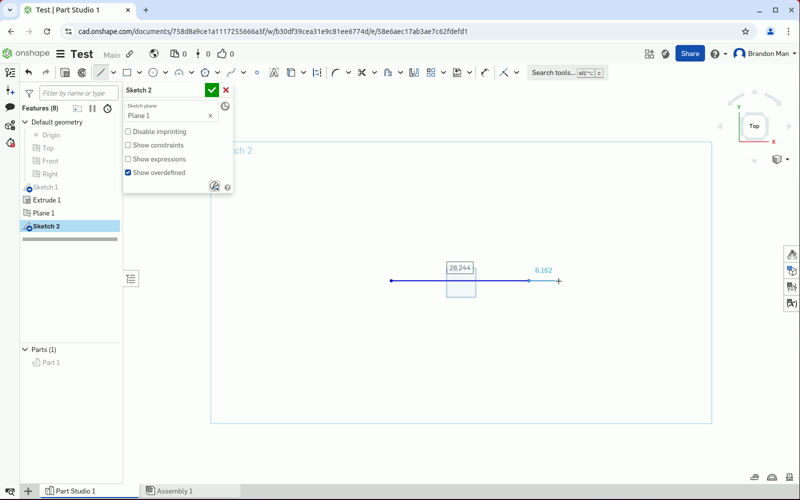
mouse_move(528, 258)
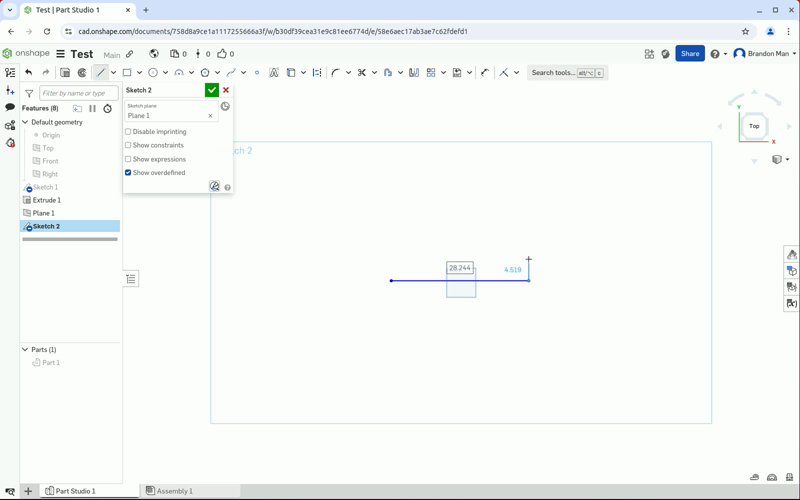
click(528, 258)
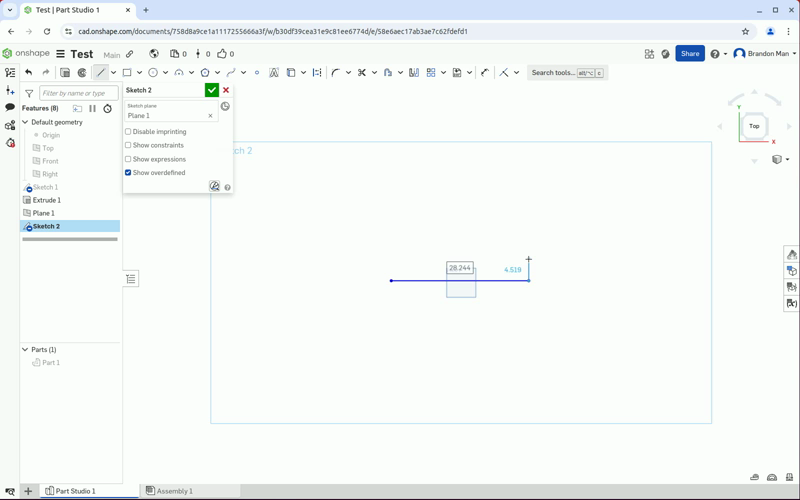
key_up(shift)
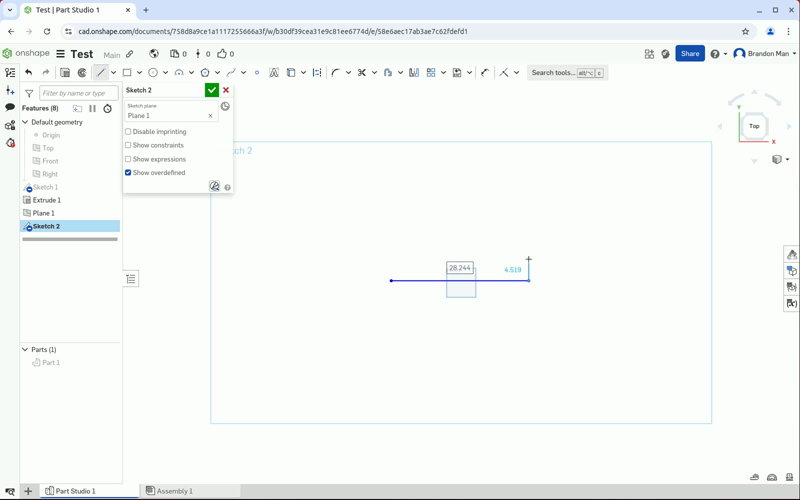
key_down(shift)
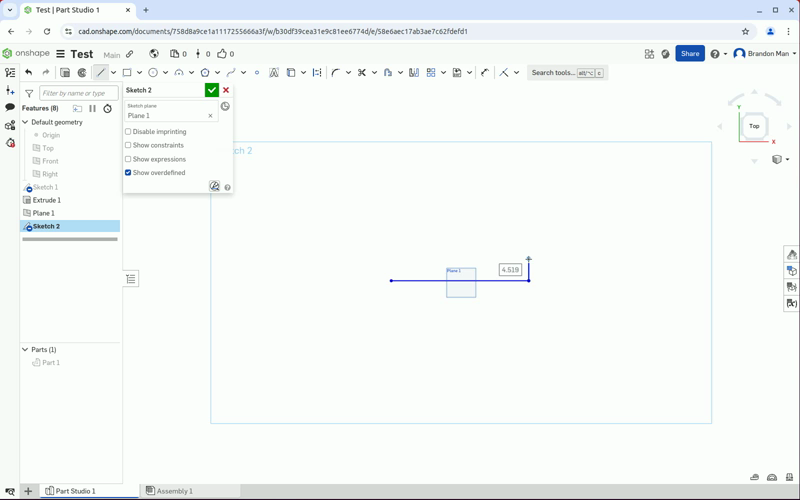
mouse_move(391, 258)
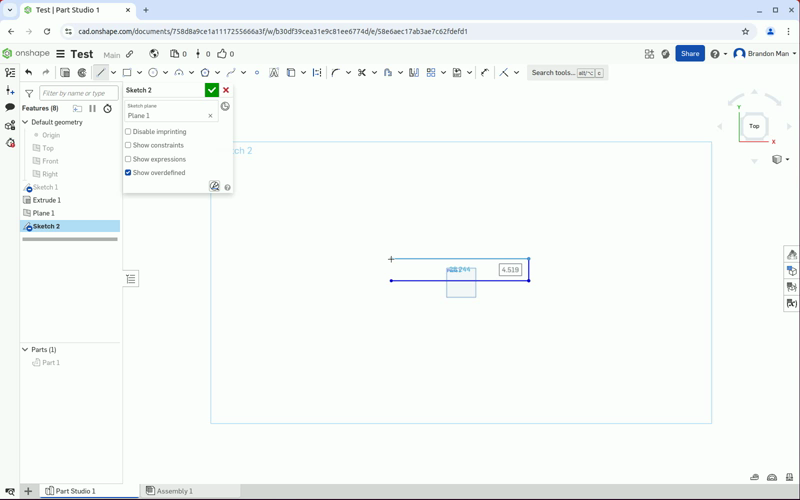
click(391, 258)
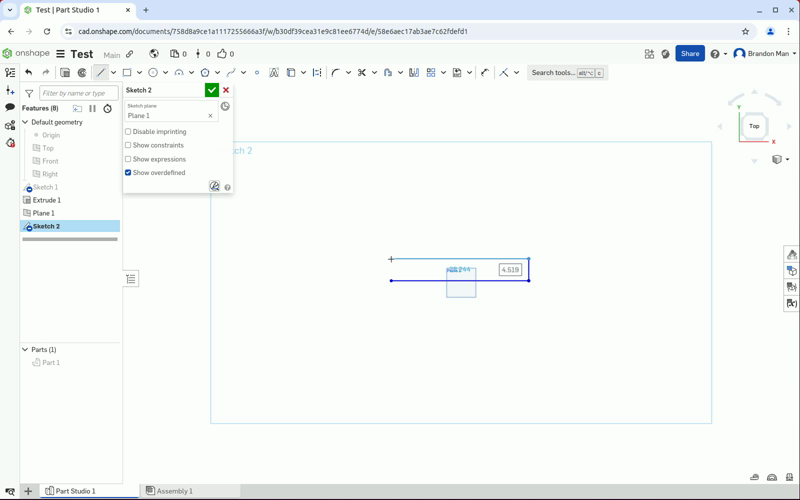
key_up(shift)
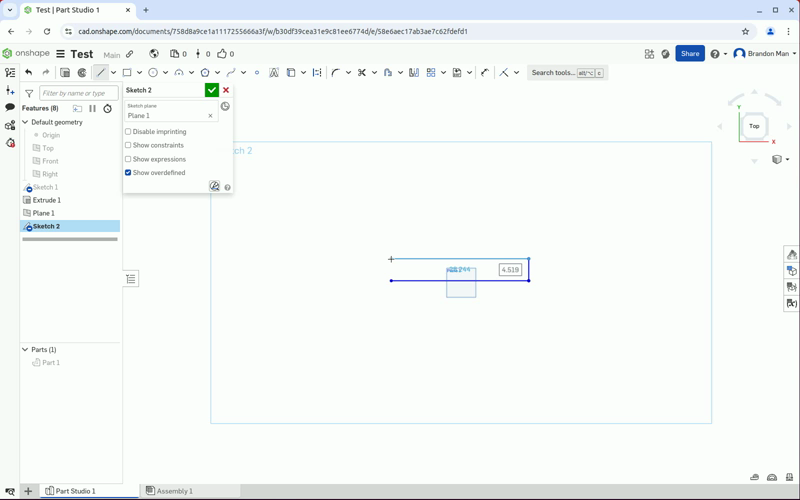
mouse_move(421, 258)
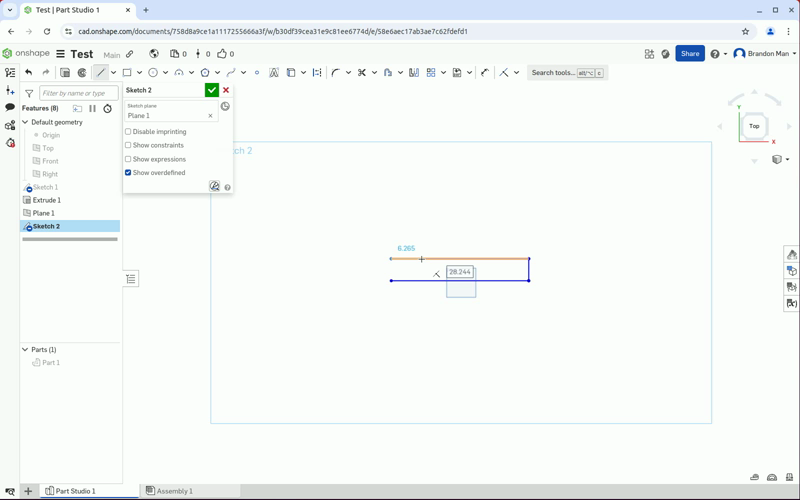
key_down(shift)
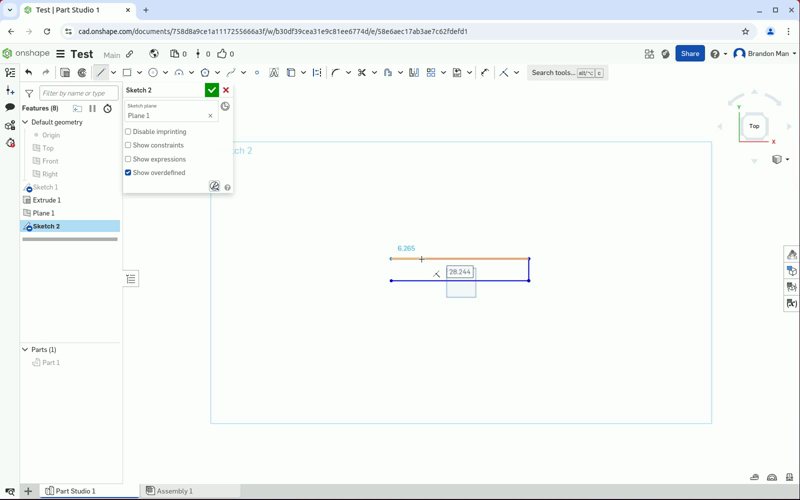
mouse_move(391, 280)
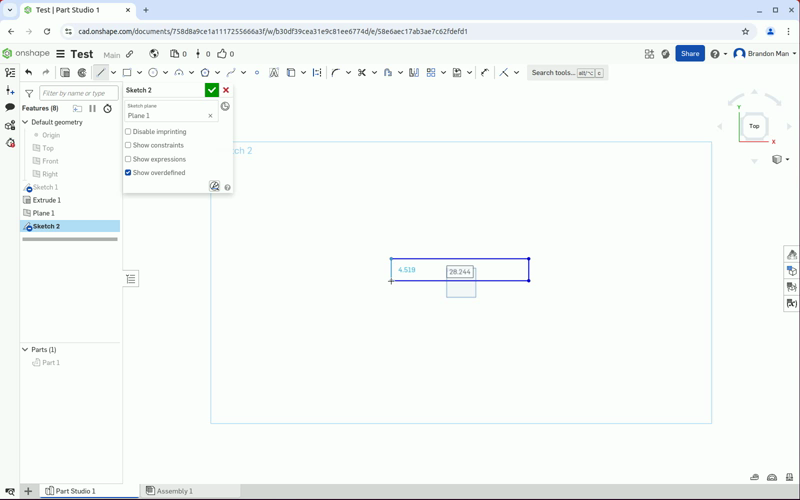
key_up(shift)
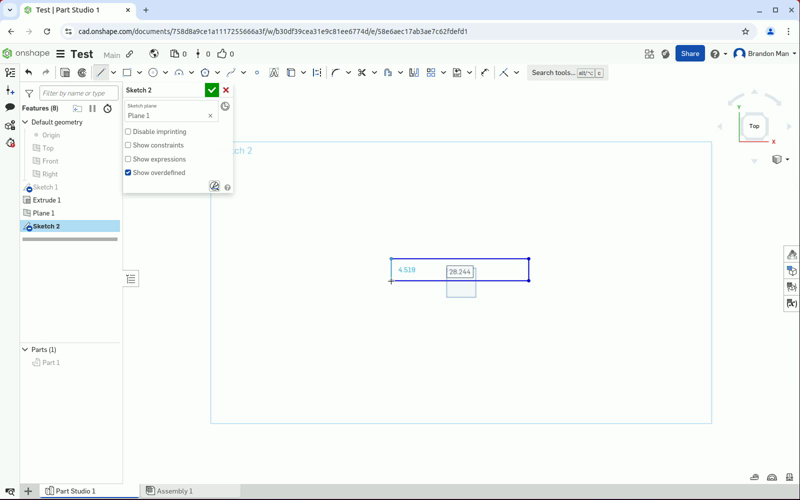
click(391, 280)
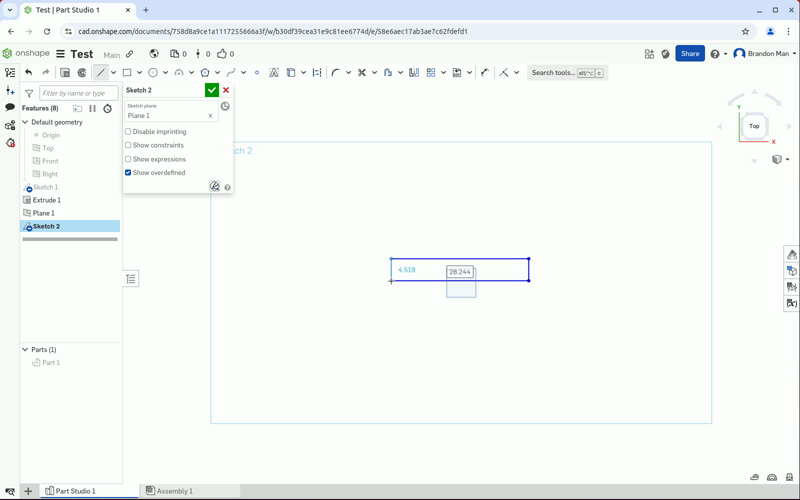
key(esc)
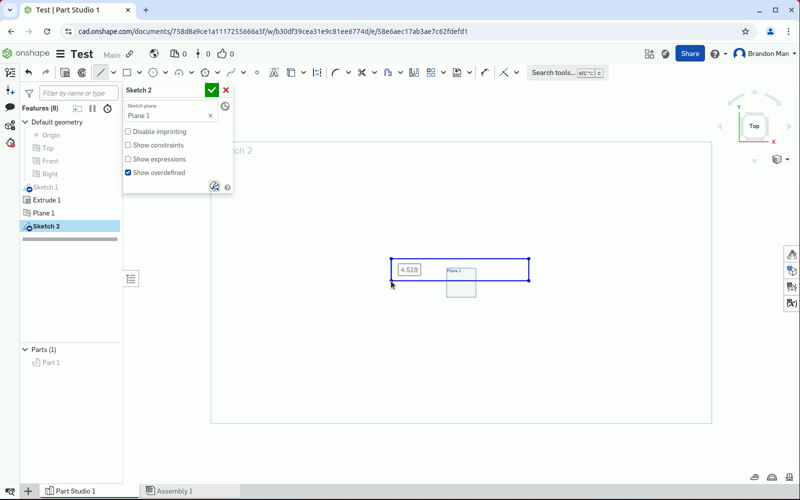
mouse_move(458, 267)
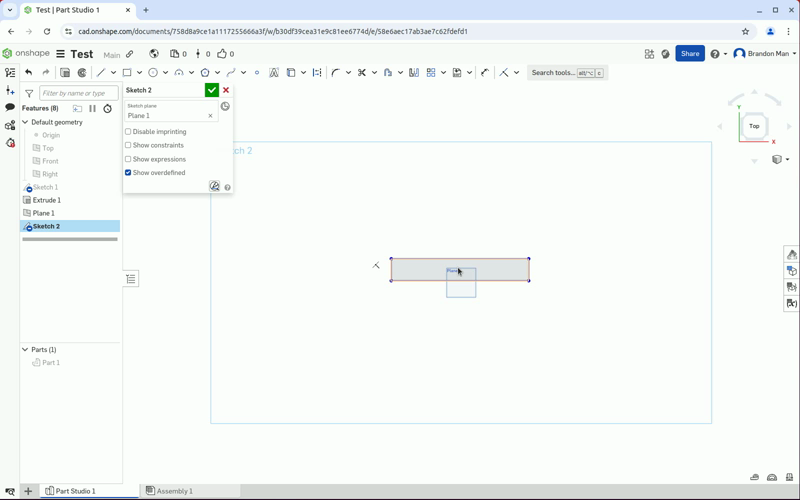
click(458, 267)
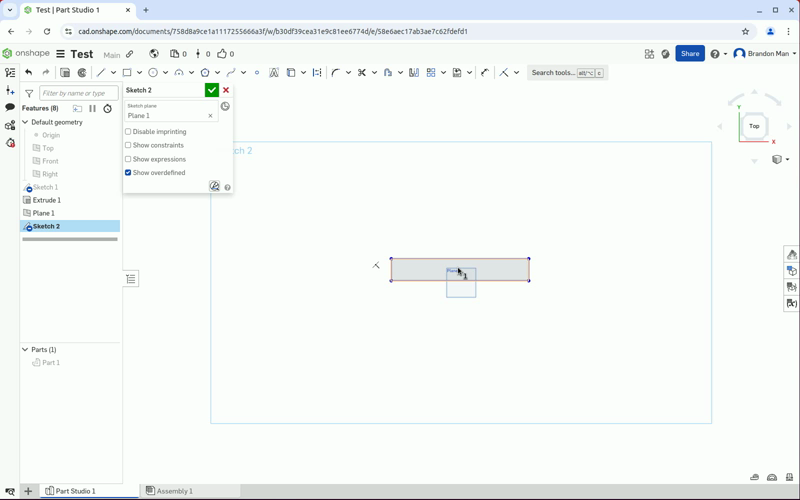
mouse_move(73, 352)
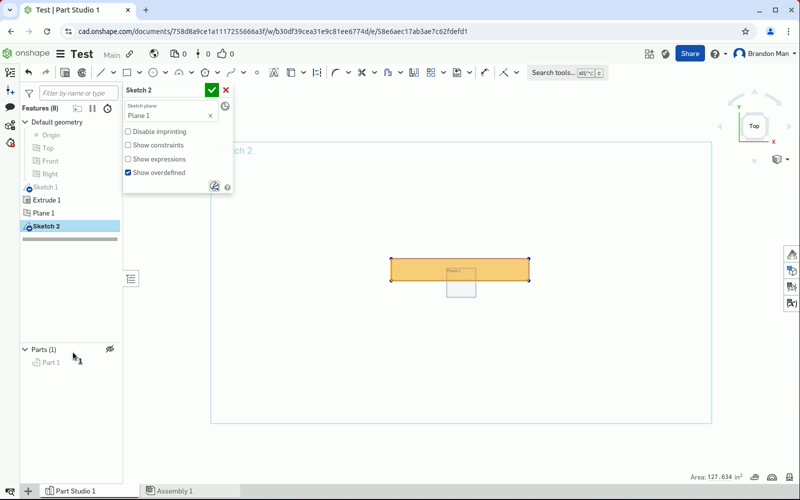
key(shift+y)
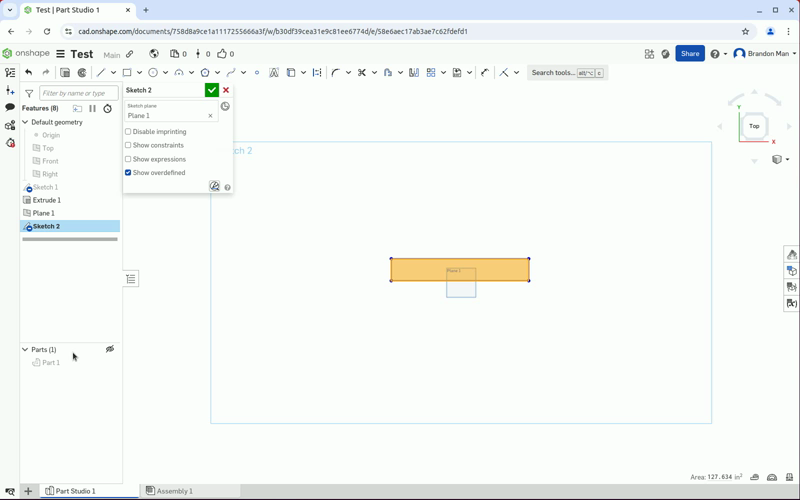
key(shift+e)
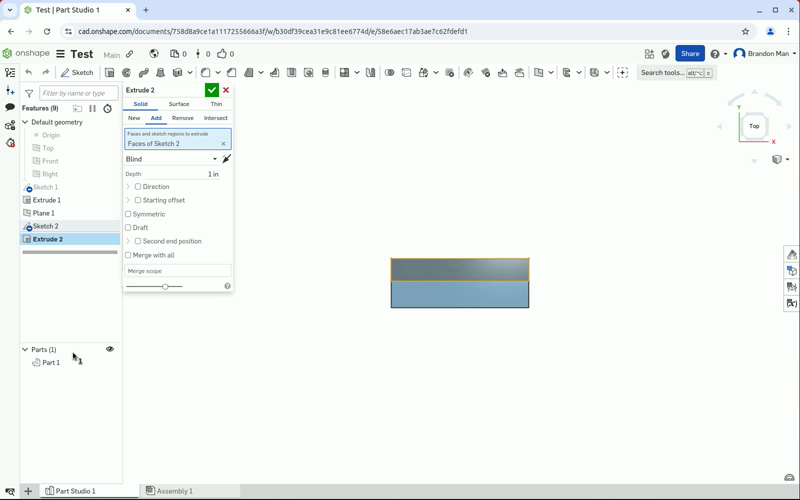
mouse_move(143, 106)
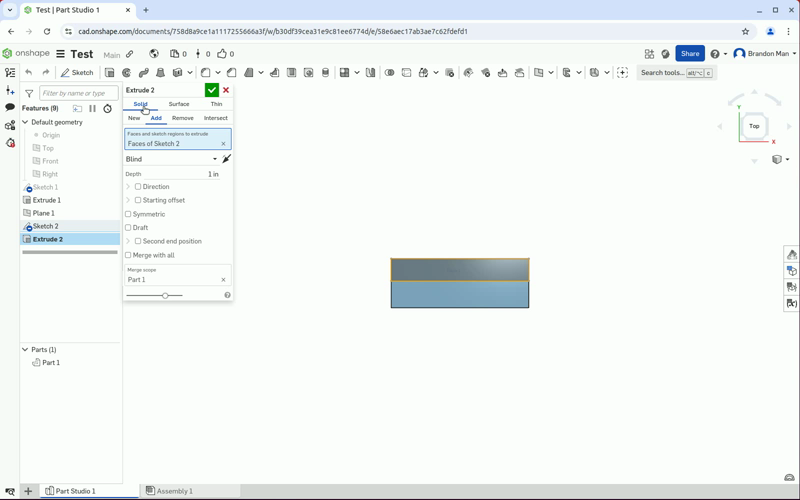
click(143, 106)
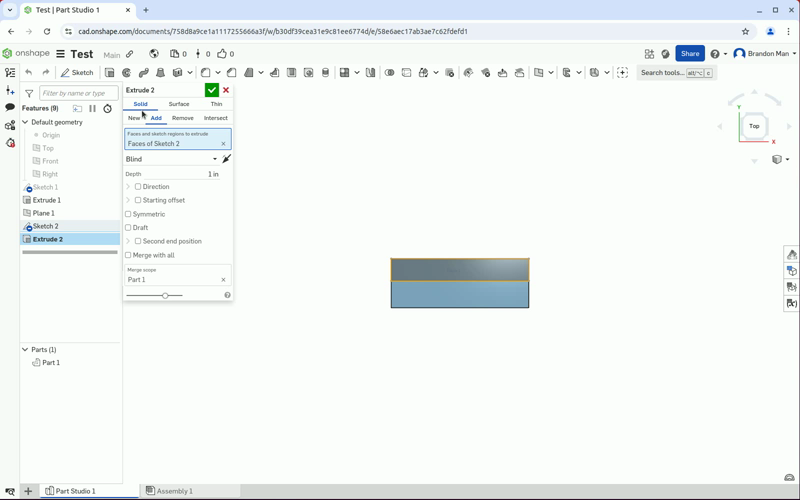
mouse_move(137, 120)
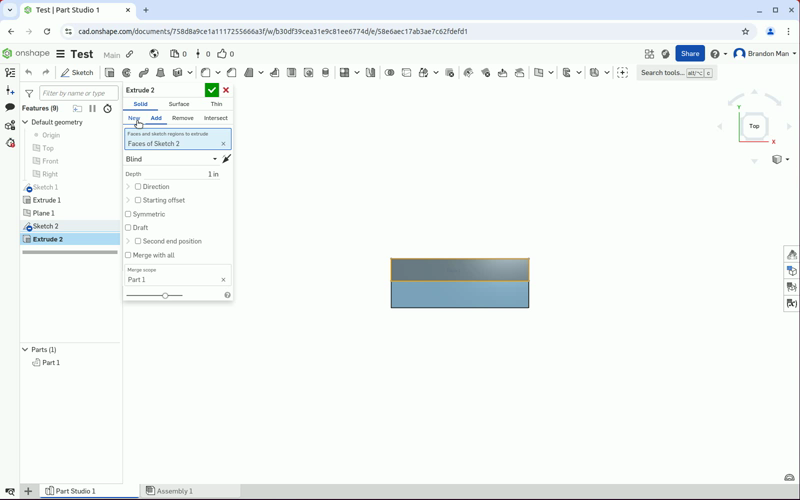
click(137, 120)
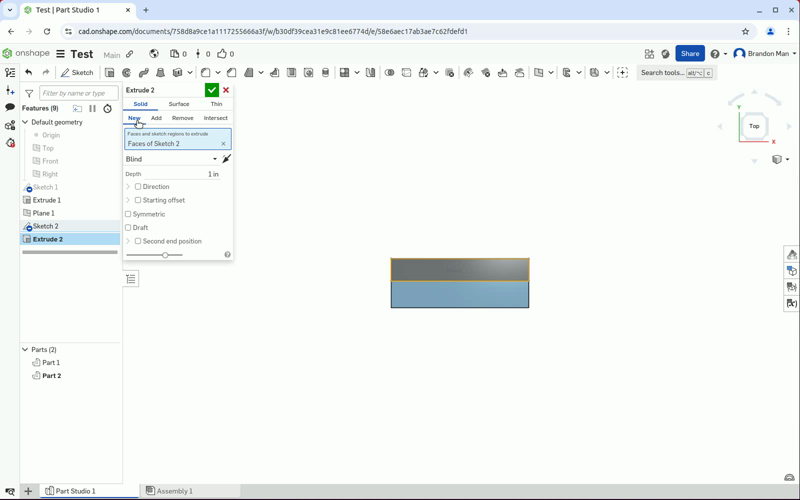
key(tab, 4)
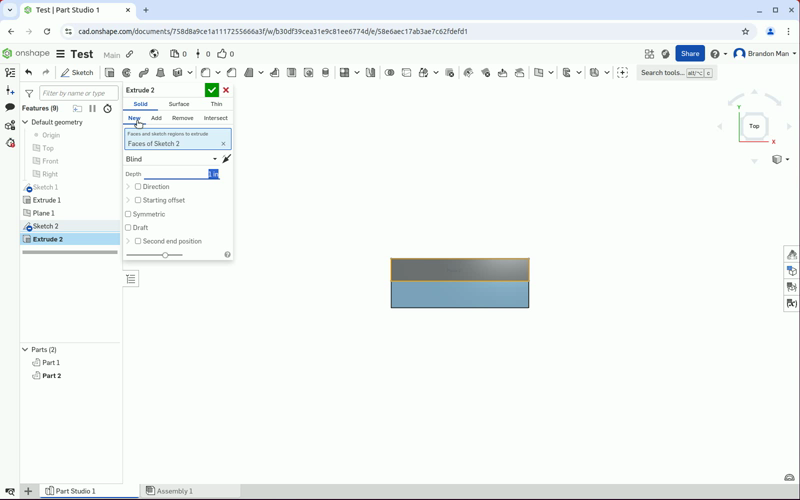
text(19.257)
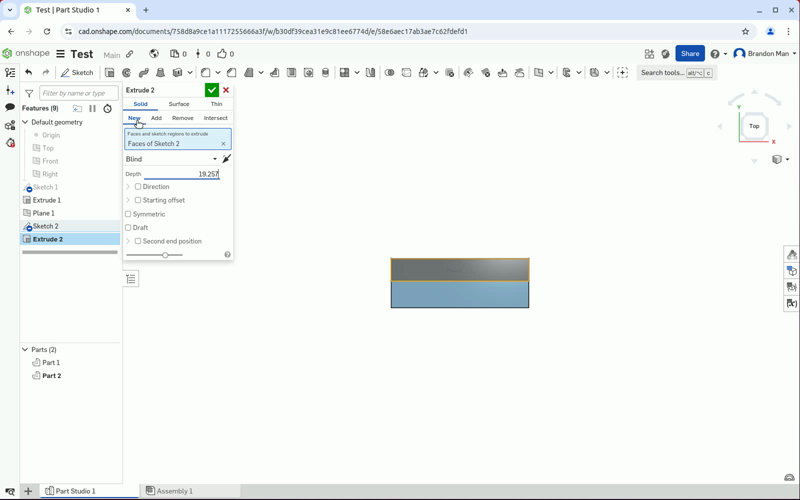
key(enter)
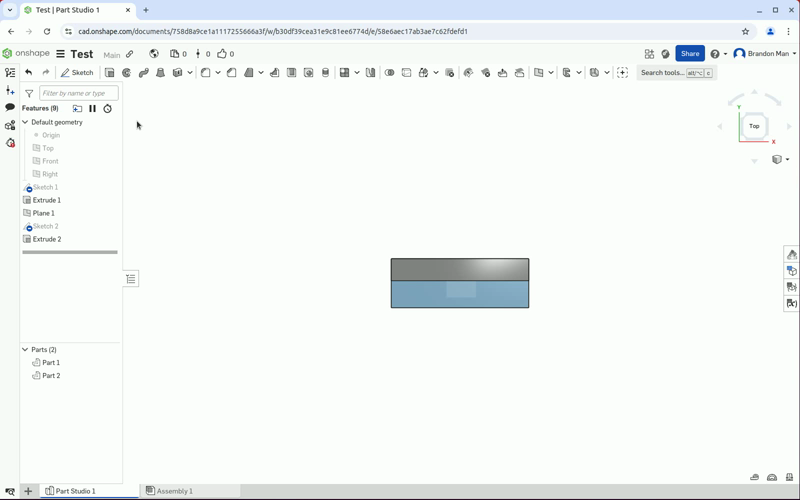
key(shift+h)
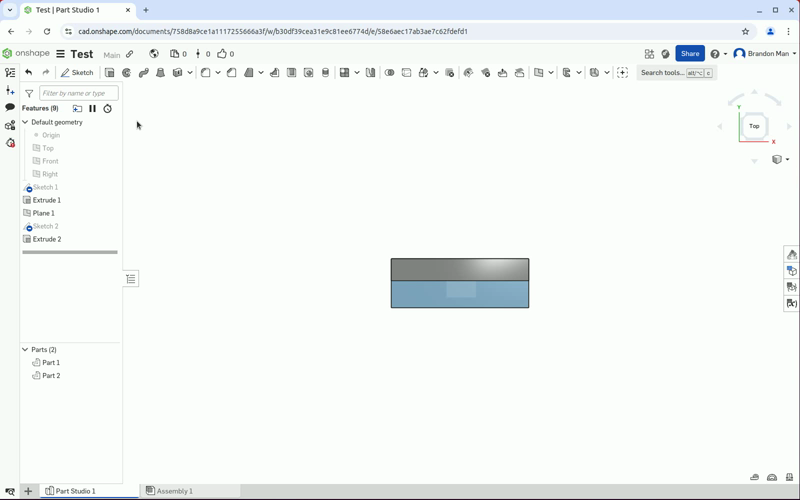
key(shift+h)
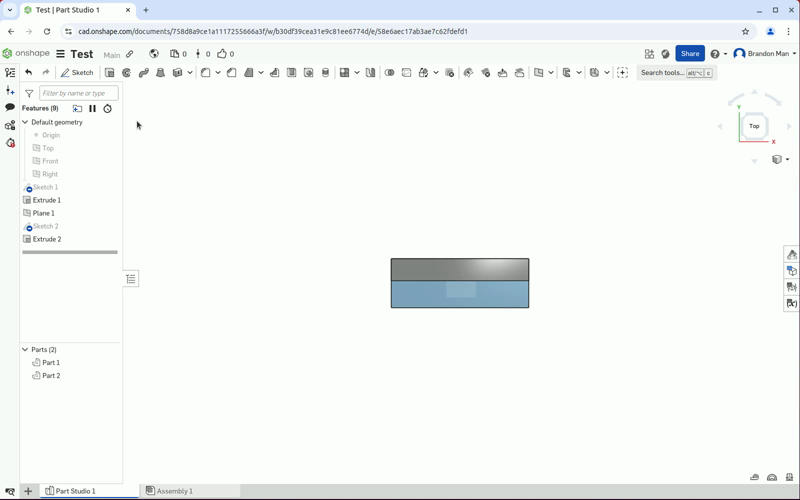
mouse_move(73, 189)
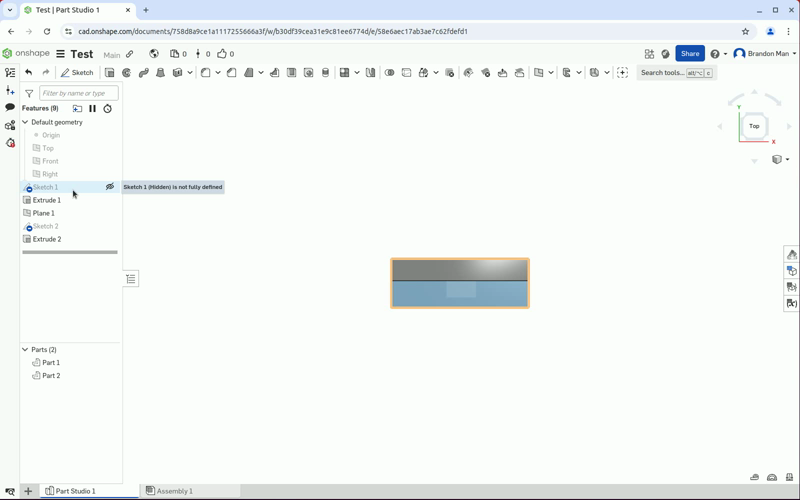
click(73, 189)
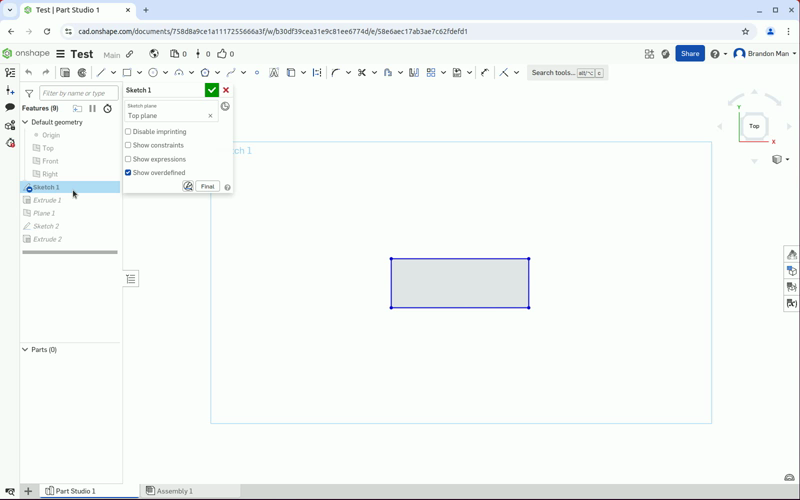
mouse_move(229, 92)
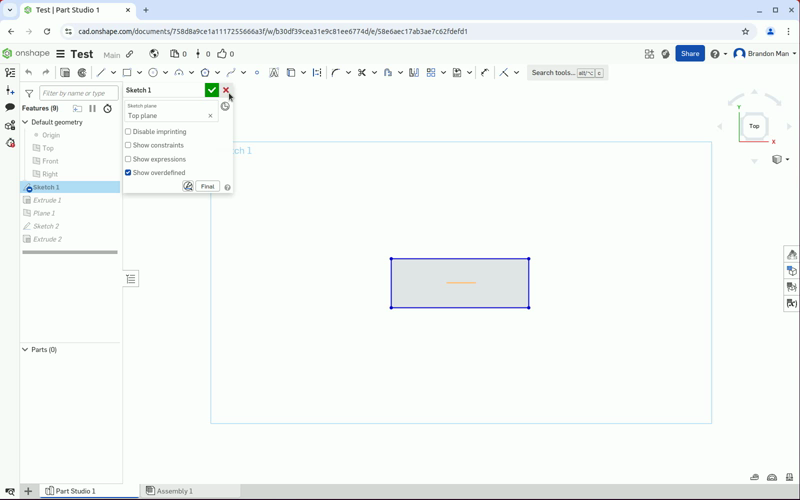
click(229, 92)
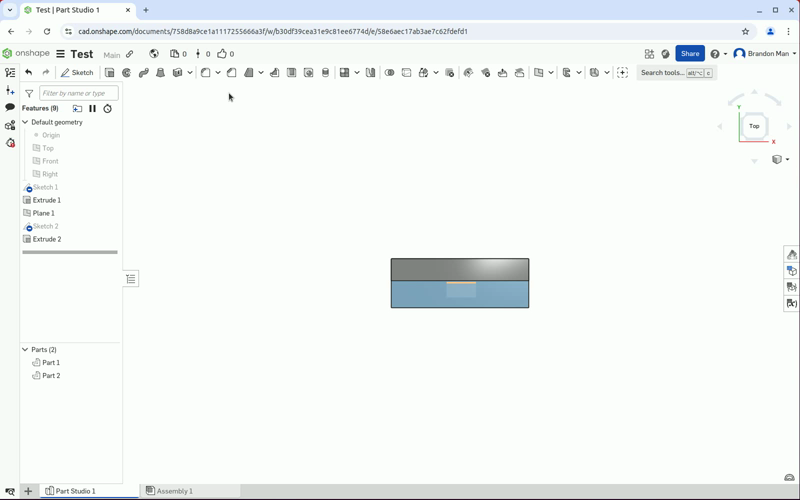
mouse_move(73, 352)
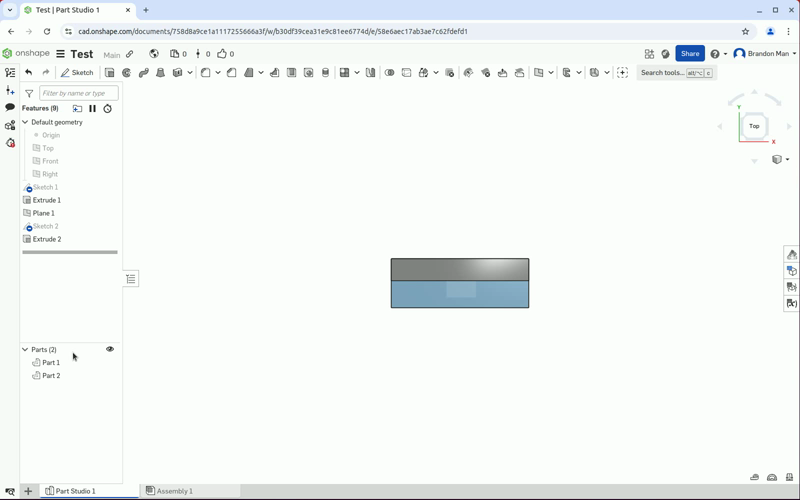
key(y)
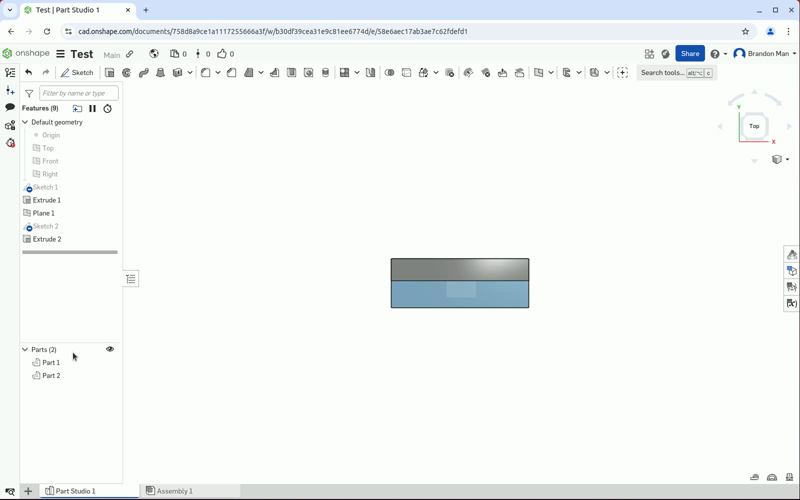
key(shift+p)
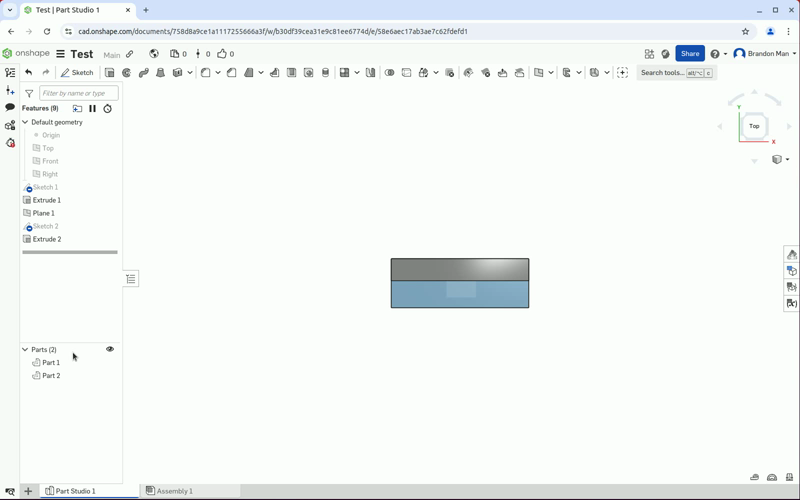
key(space)
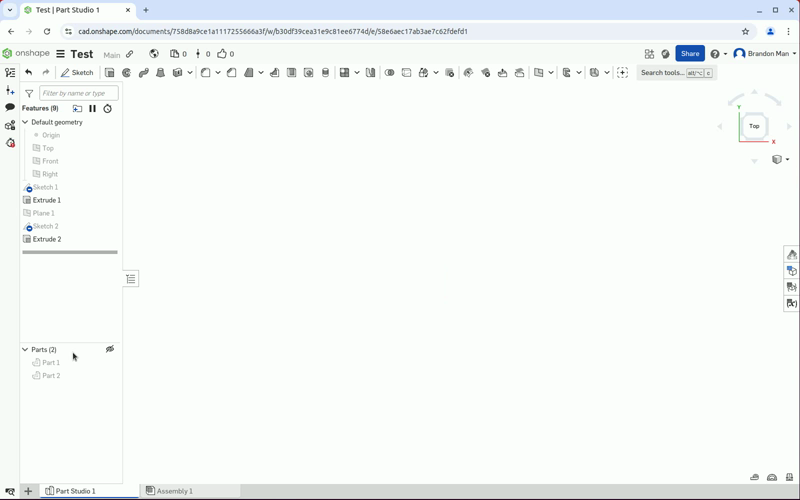
key_down(shift)
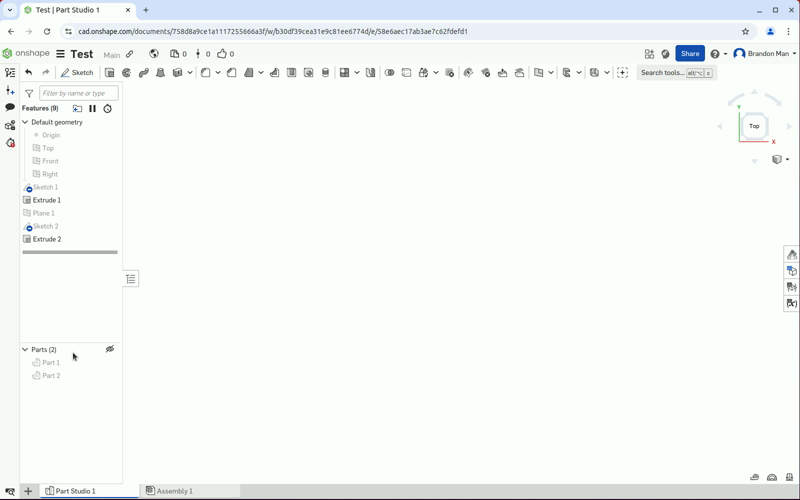
key(up)
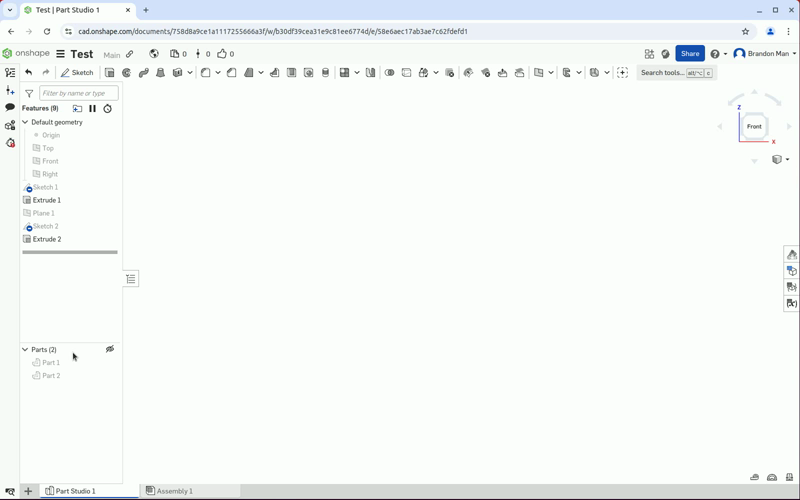
key_up(shift)
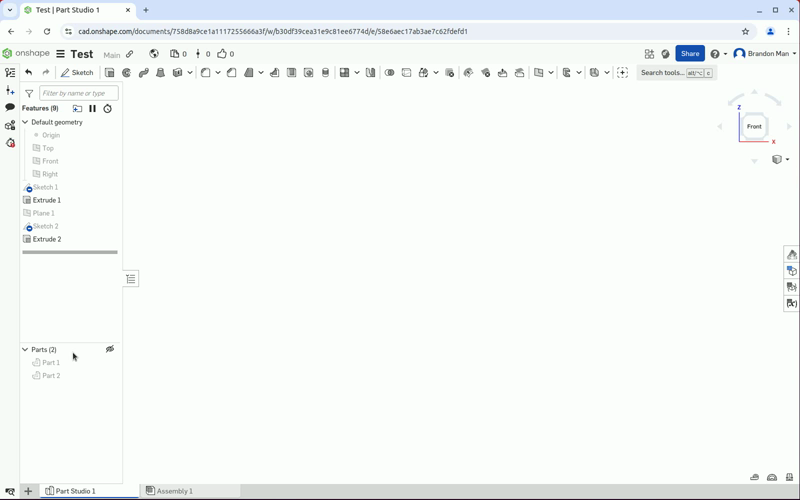
key(space)
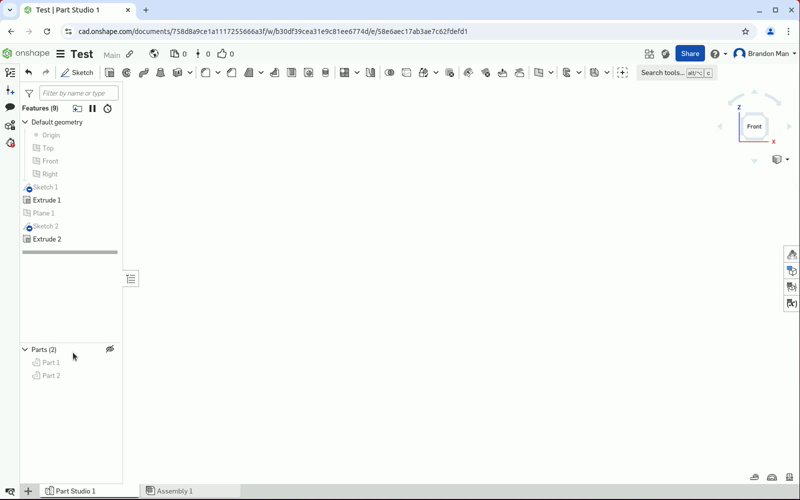
key_down(shift)
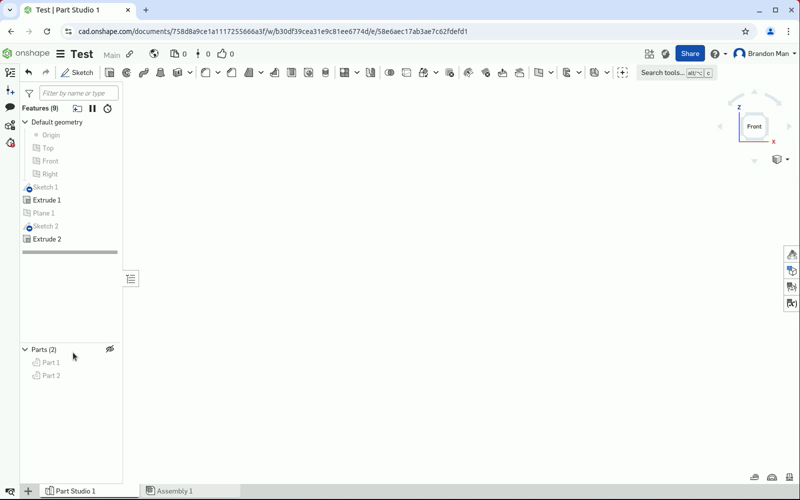
key(left)
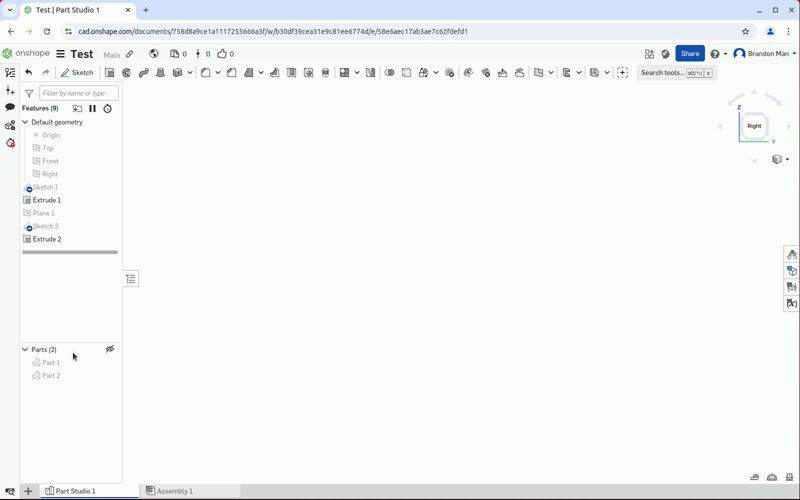
key_up(shift)
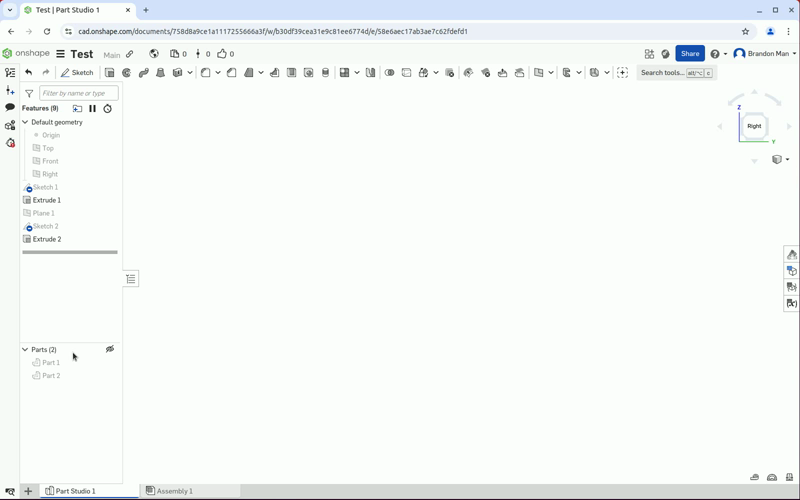
mouse_move(73, 352)
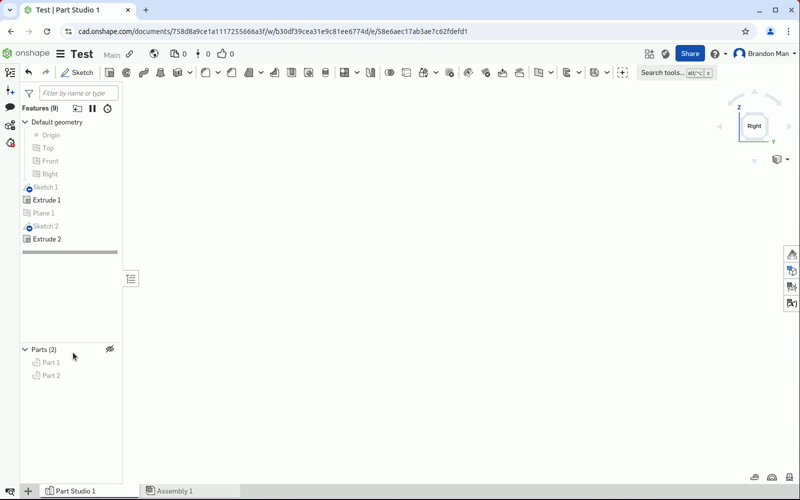
key(shift+y)
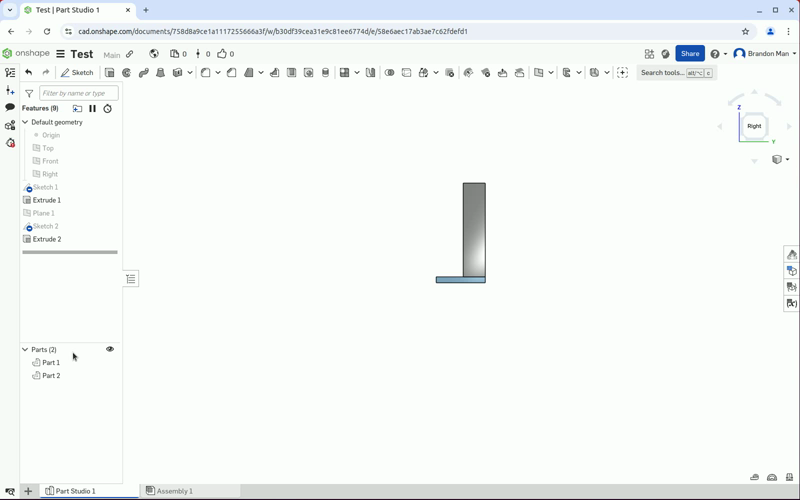
mouse_move(541, 75)
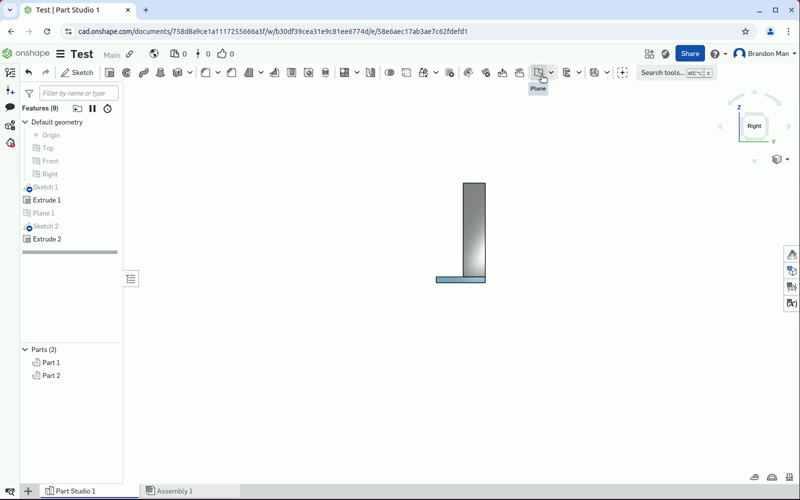
click(541, 75)
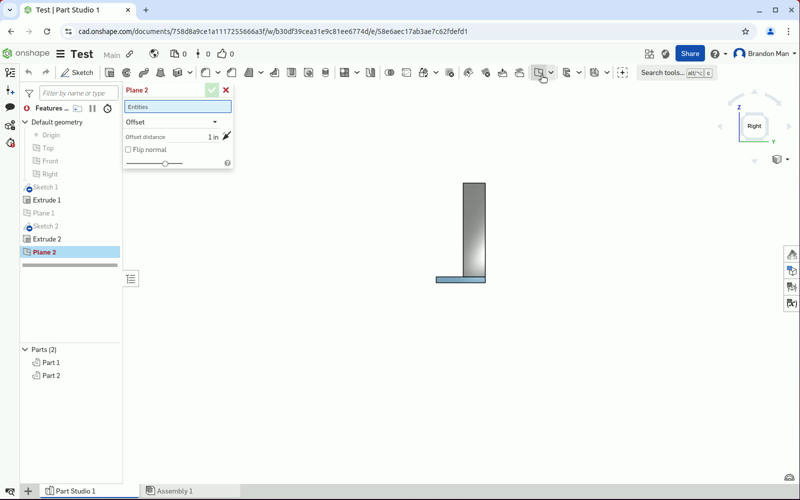
mouse_move(73, 176)
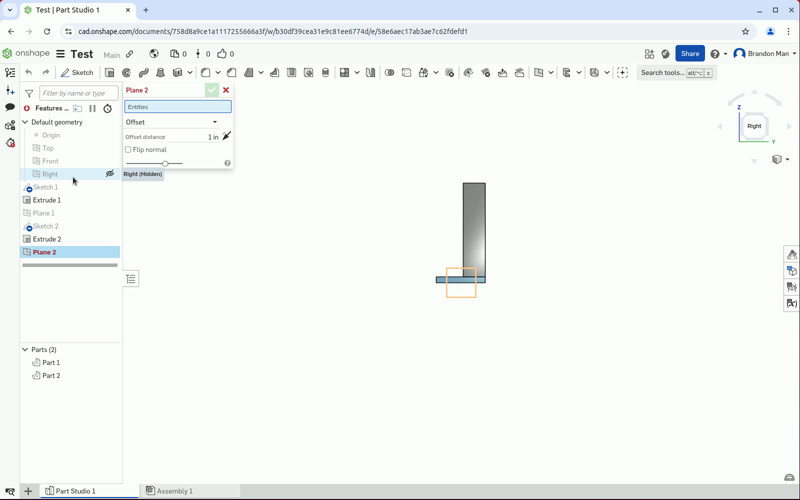
click(73, 176)
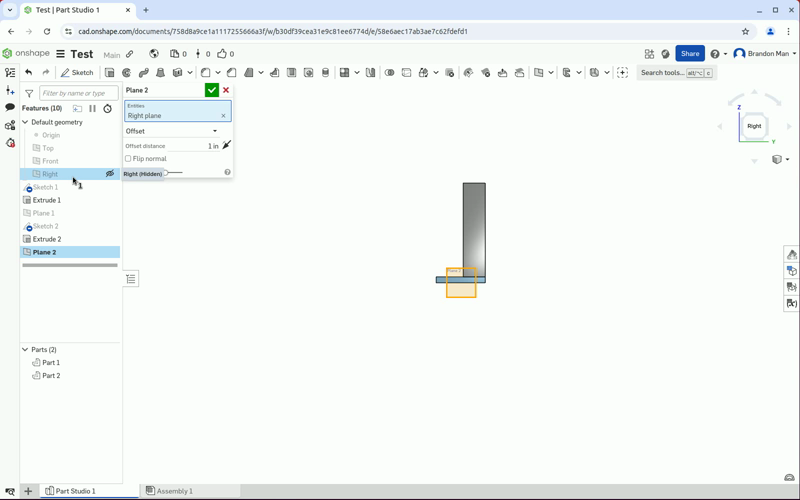
key(tab, 2)
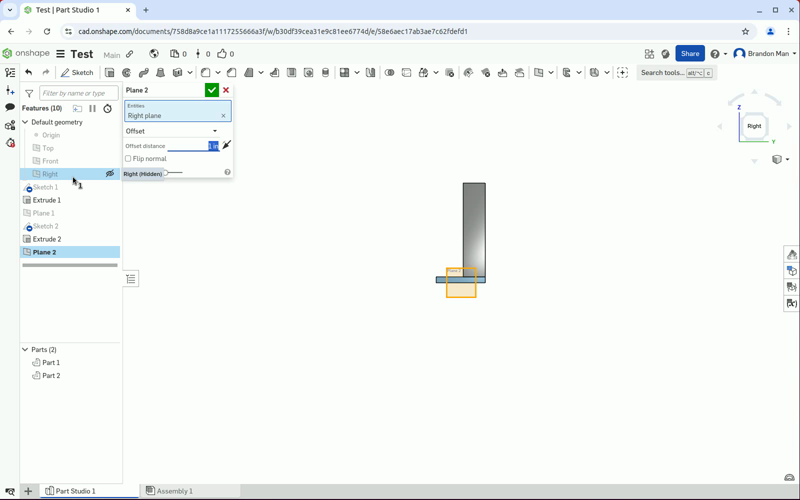
text(14.204)
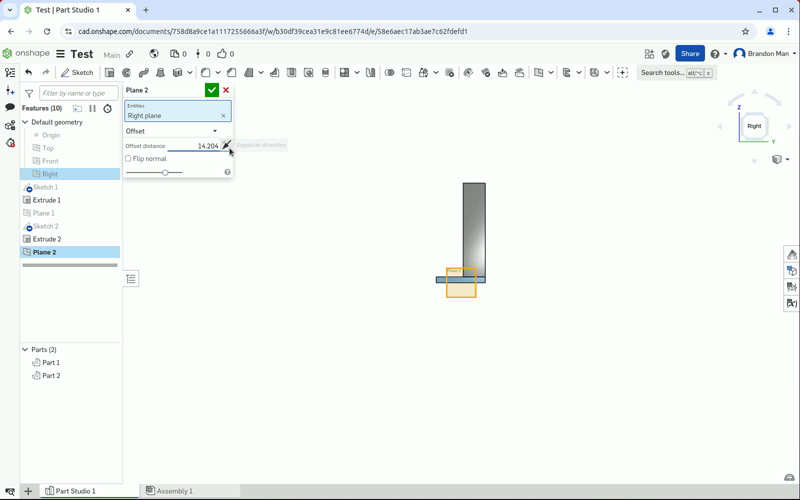
mouse_move(229, 147)
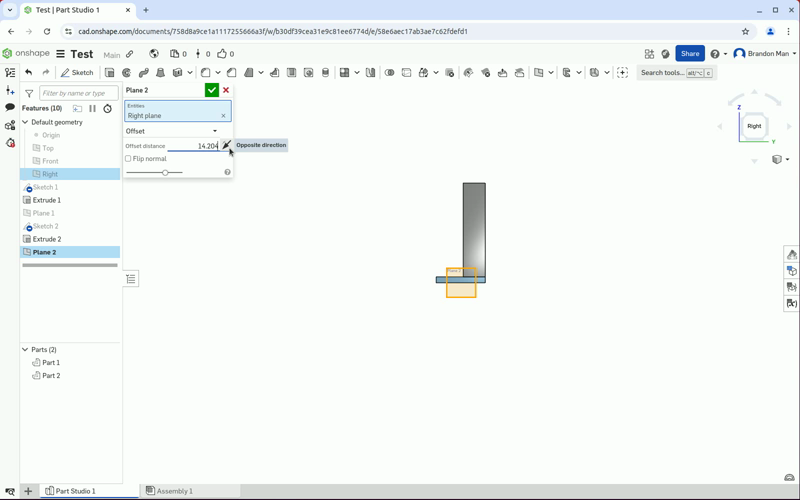
click(229, 147)
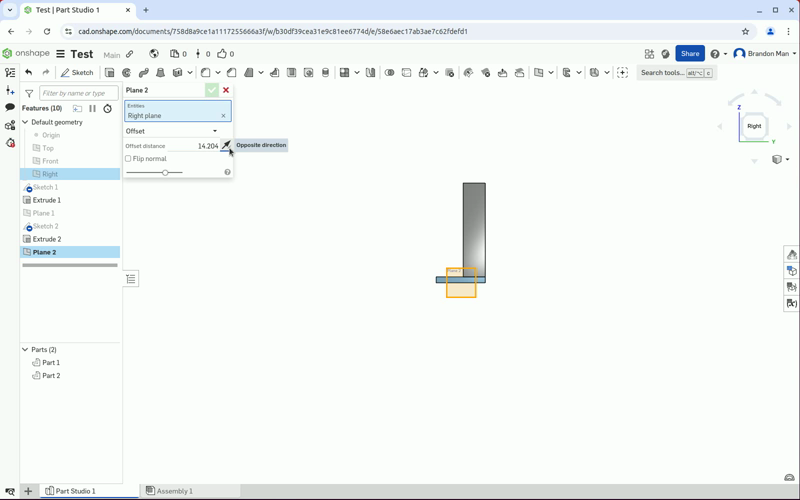
key(enter, 2)
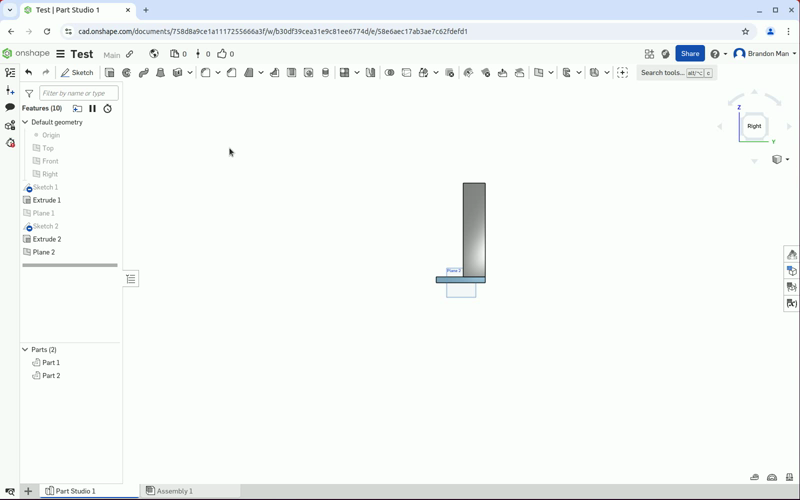
key(shift+s)
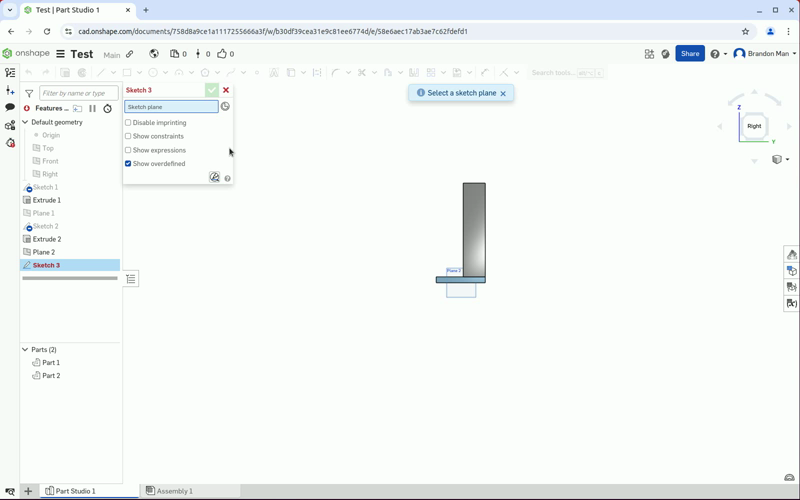
mouse_move(73, 254)
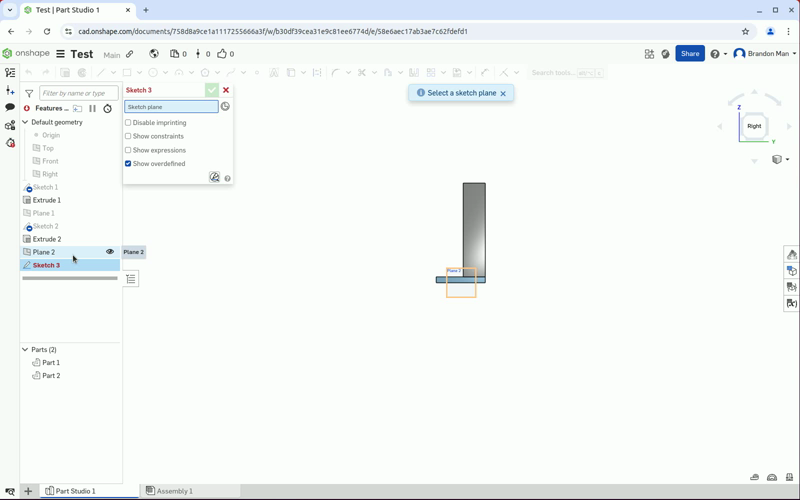
click(73, 254)
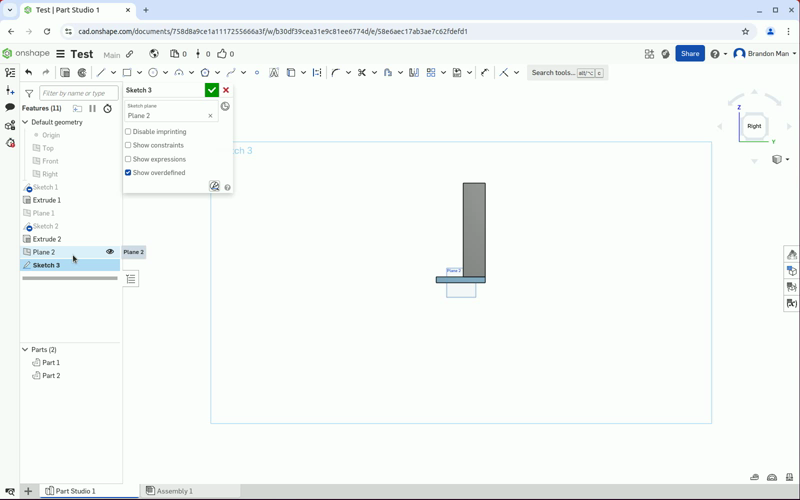
mouse_move(73, 352)
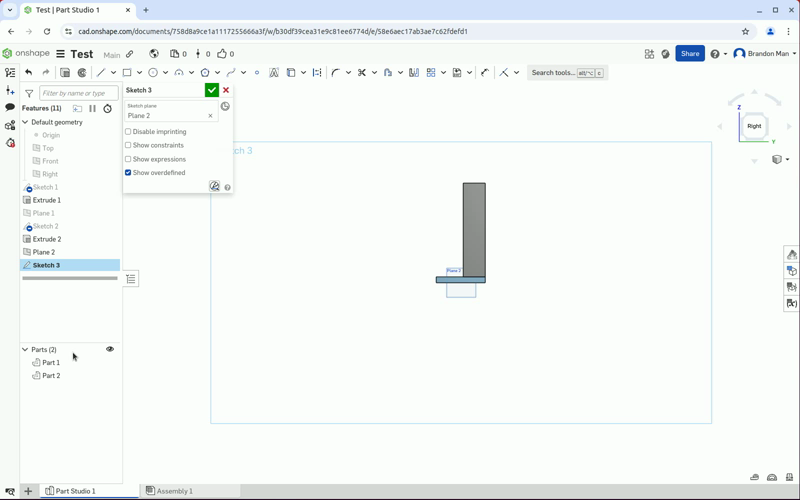
key(y)
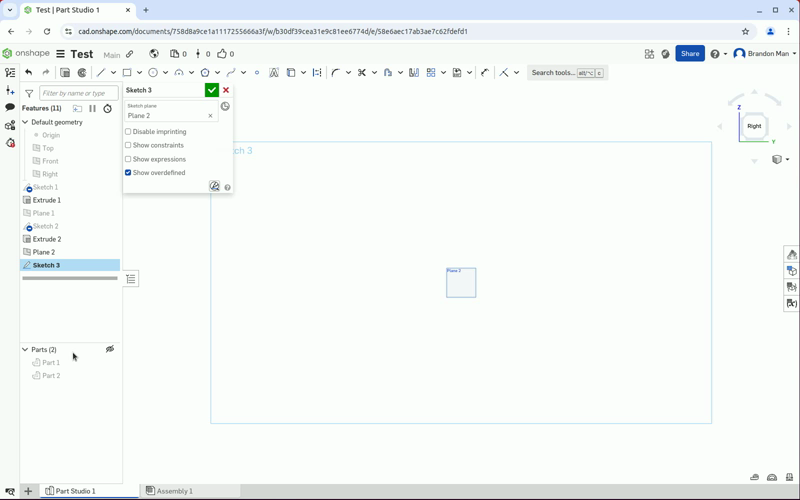
key(a)
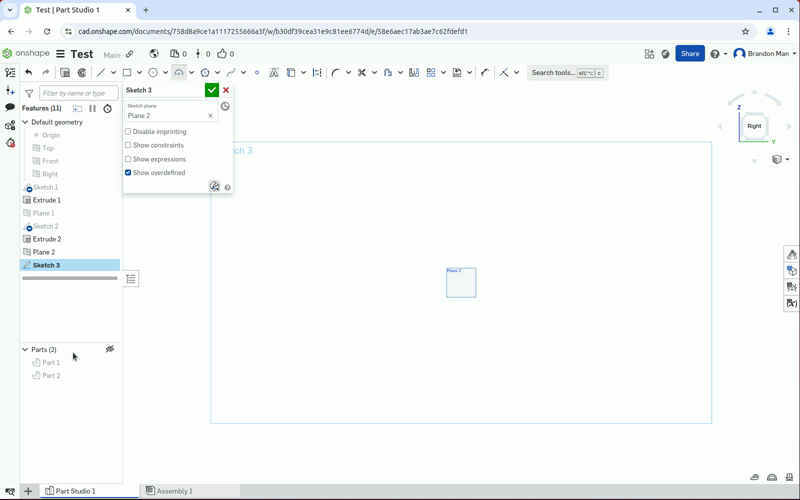
key_down(shift)
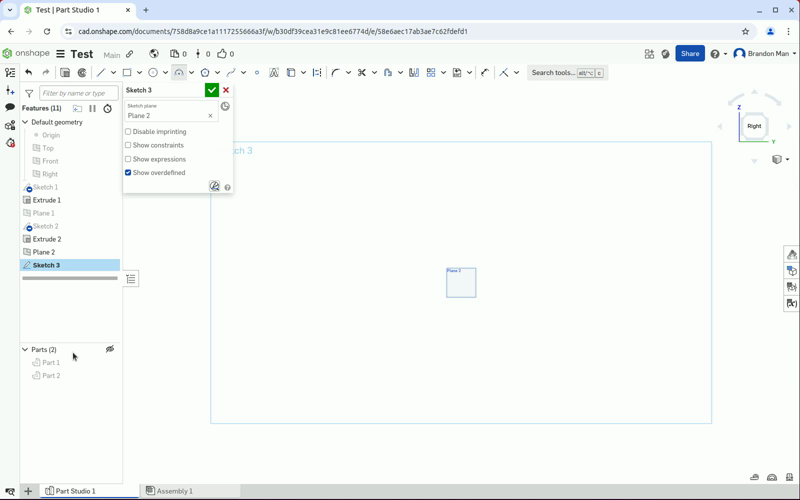
mouse_move(419, 395)
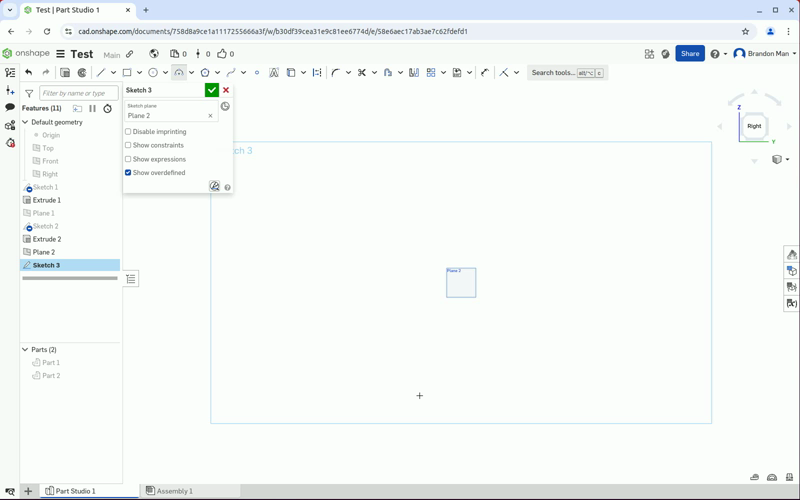
click(419, 395)
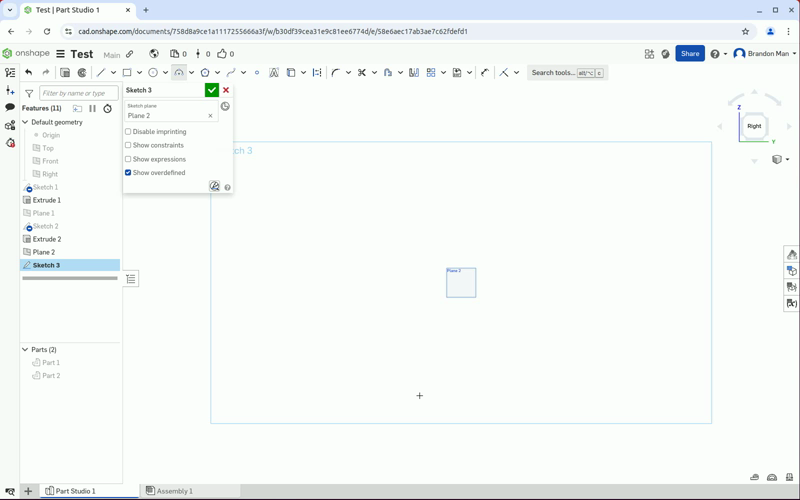
key_up(shift)
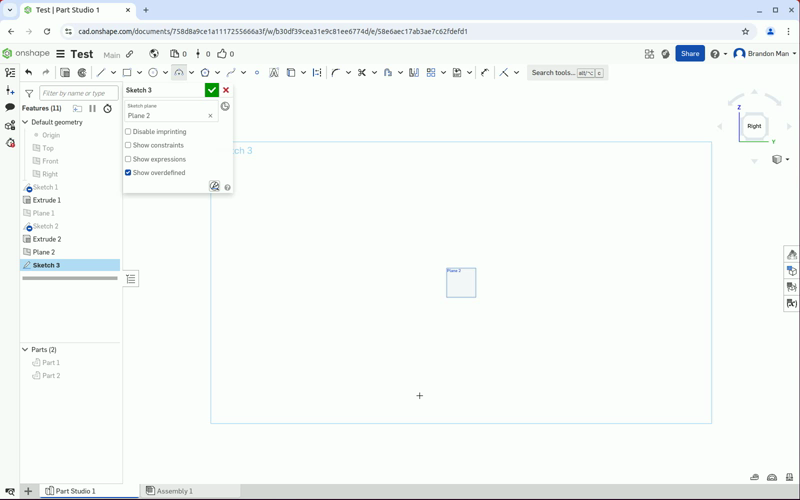
key_down(shift)
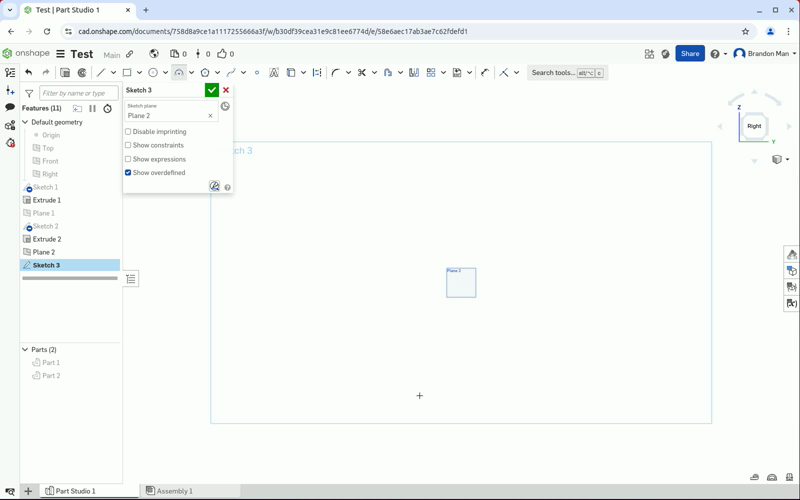
mouse_move(501, 395)
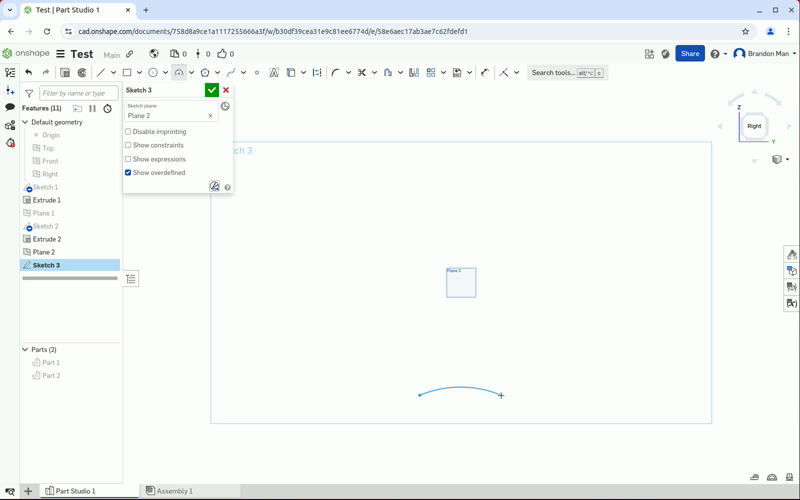
click(501, 395)
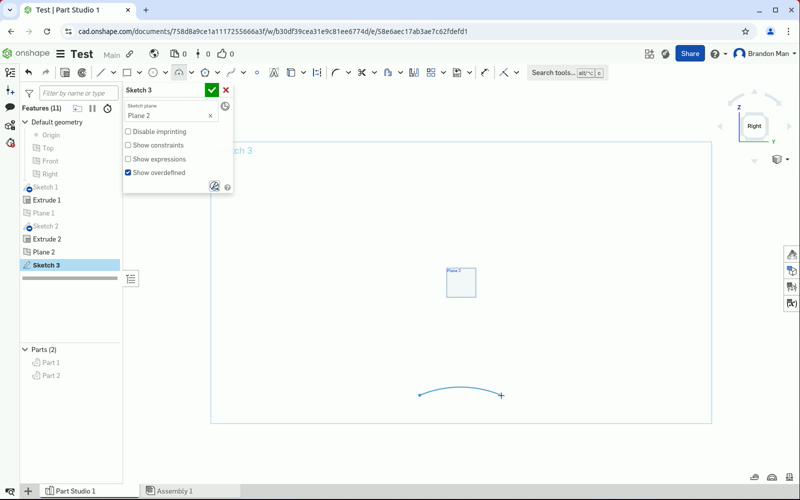
mouse_move(460, 297)
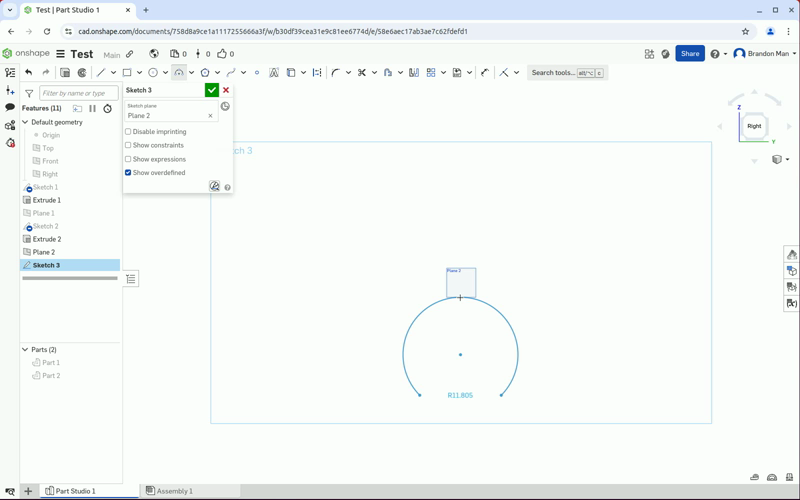
click(460, 297)
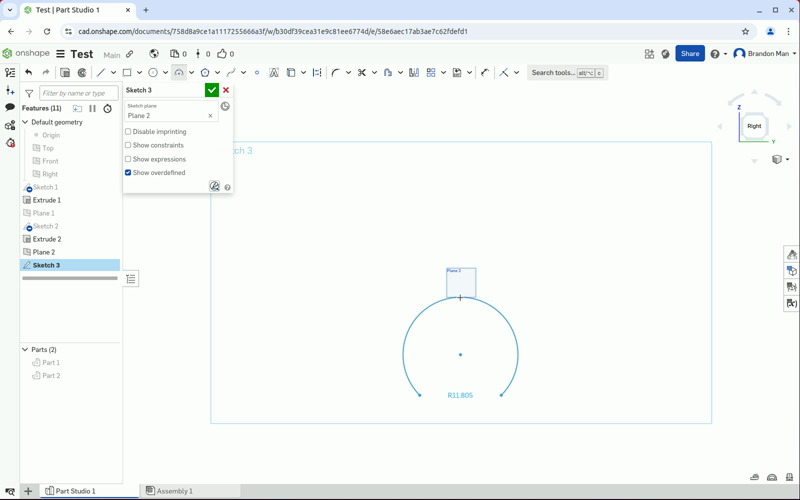
key_up(shift)
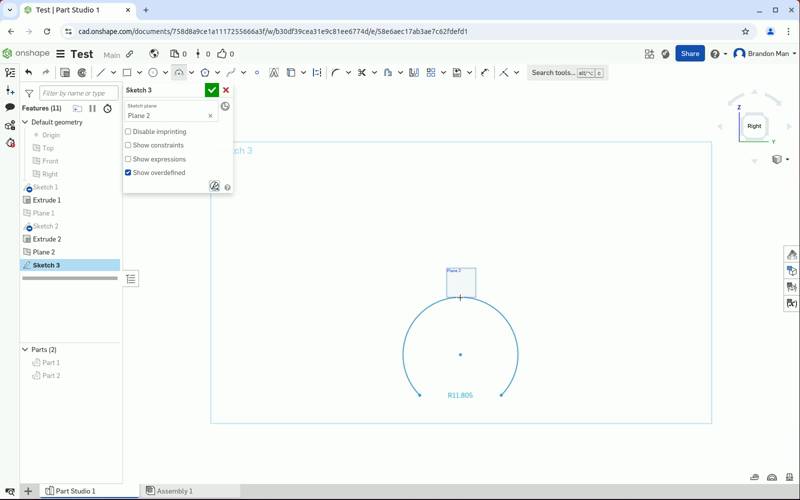
mouse_move(501, 395)
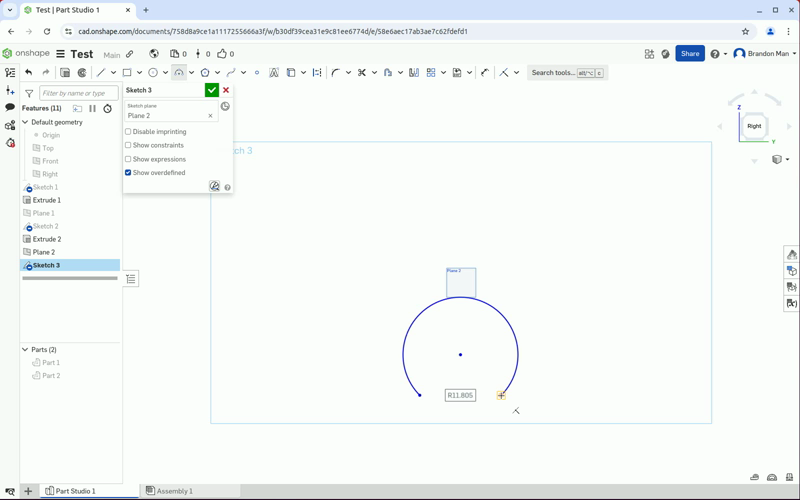
click(501, 395)
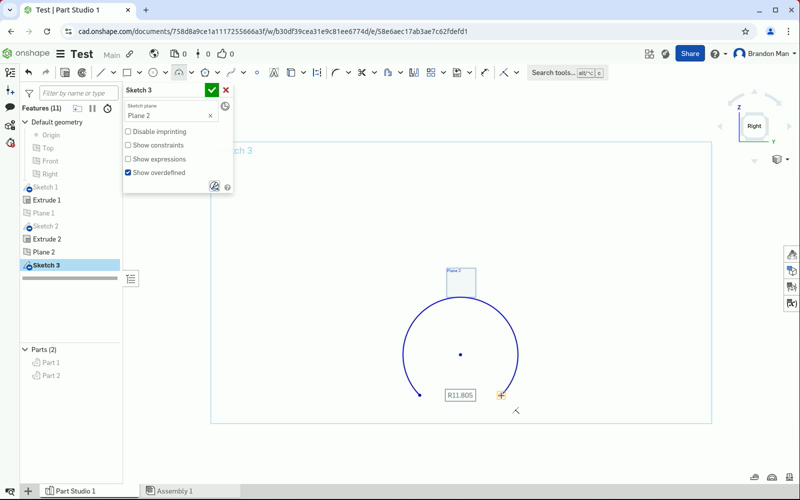
key_down(shift)
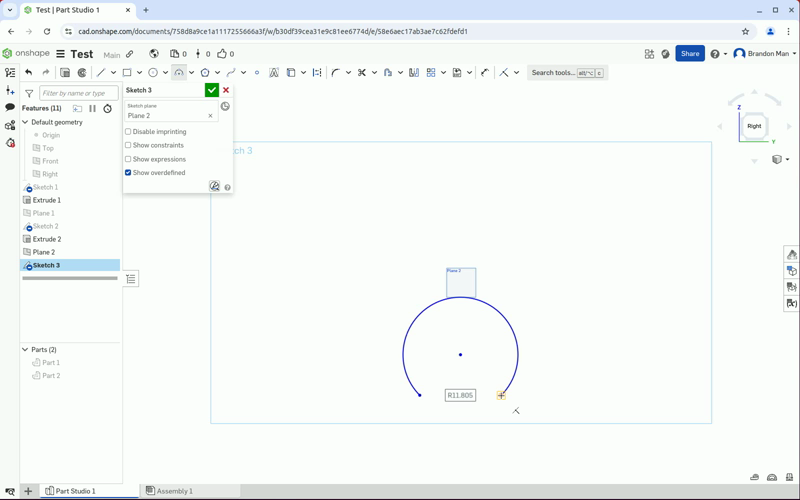
mouse_move(485, 281)
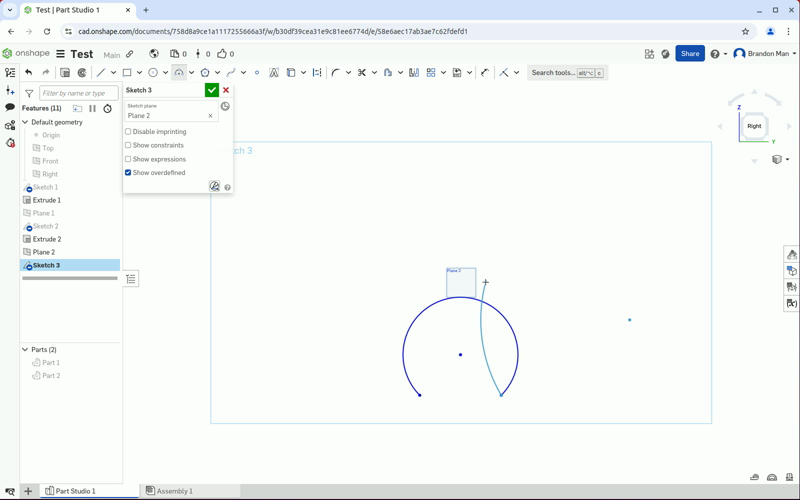
click(485, 281)
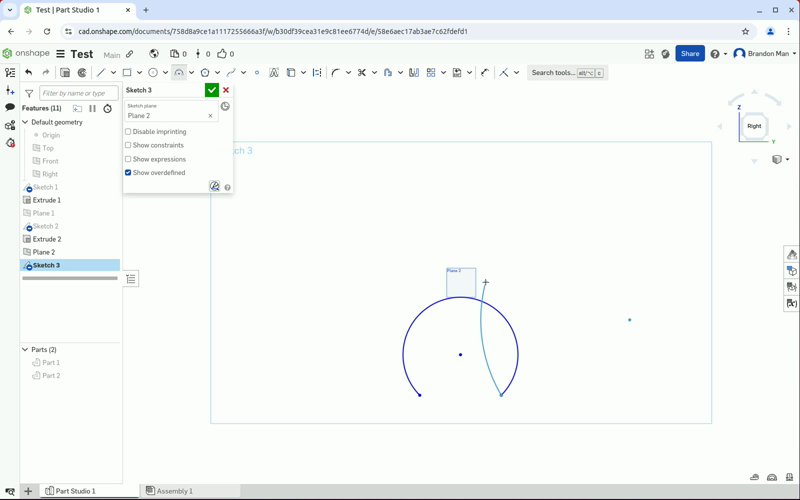
mouse_move(526, 334)
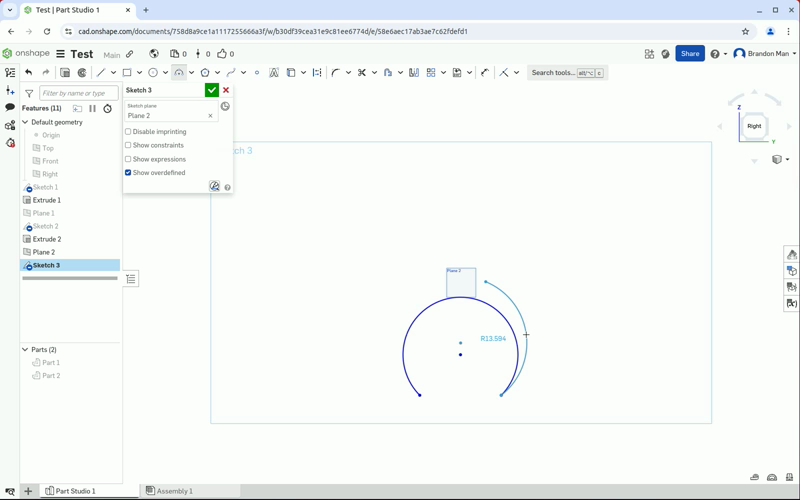
click(526, 334)
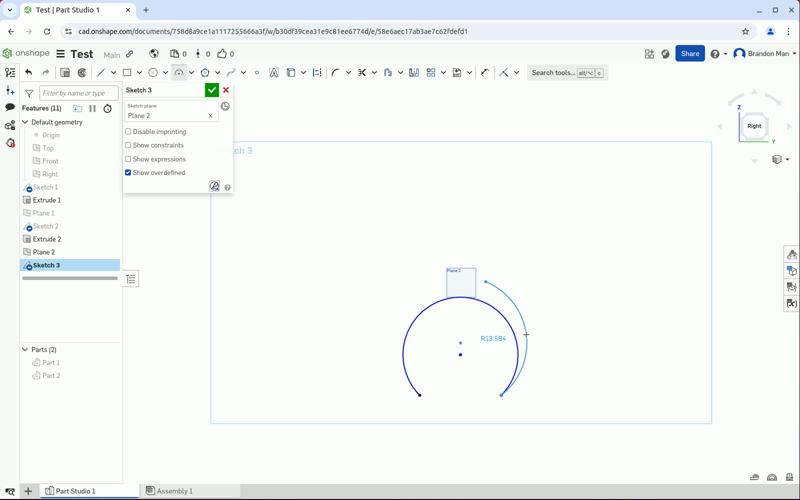
key_up(shift)
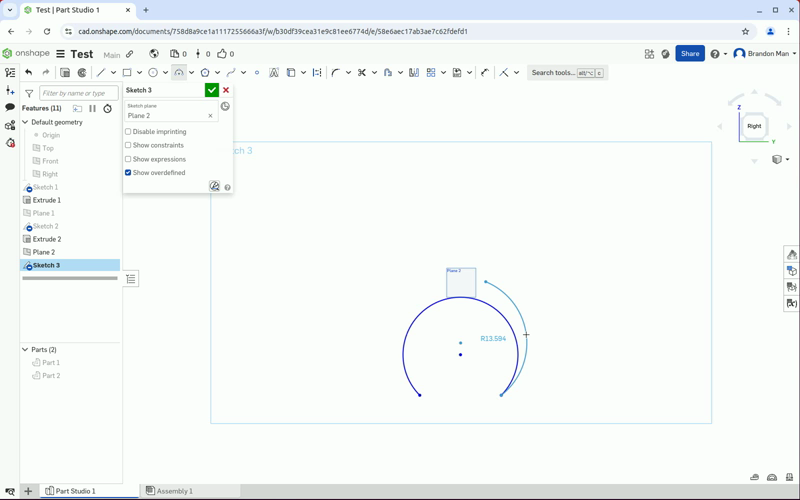
key(esc)
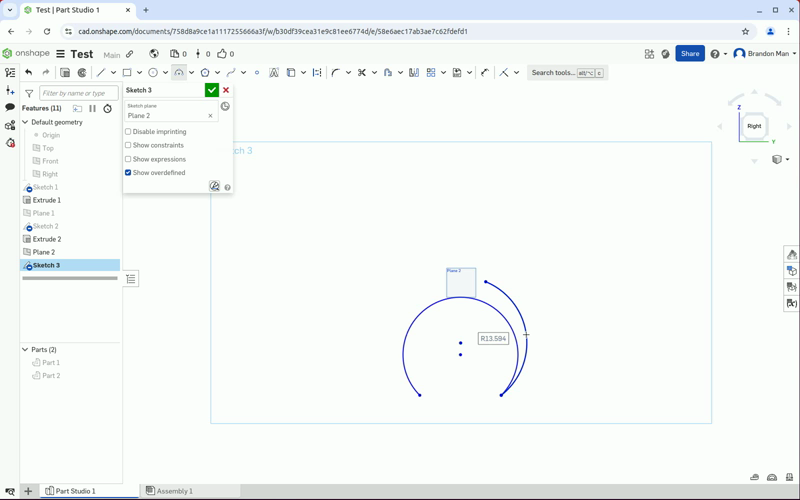
key(l)
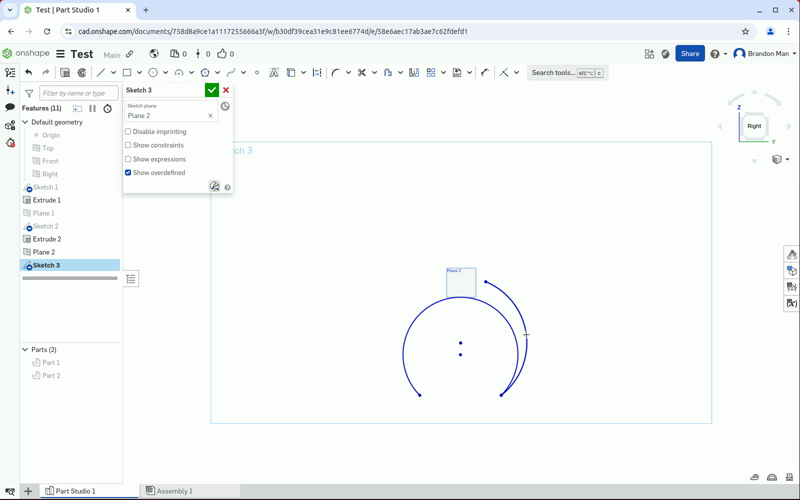
mouse_move(485, 281)
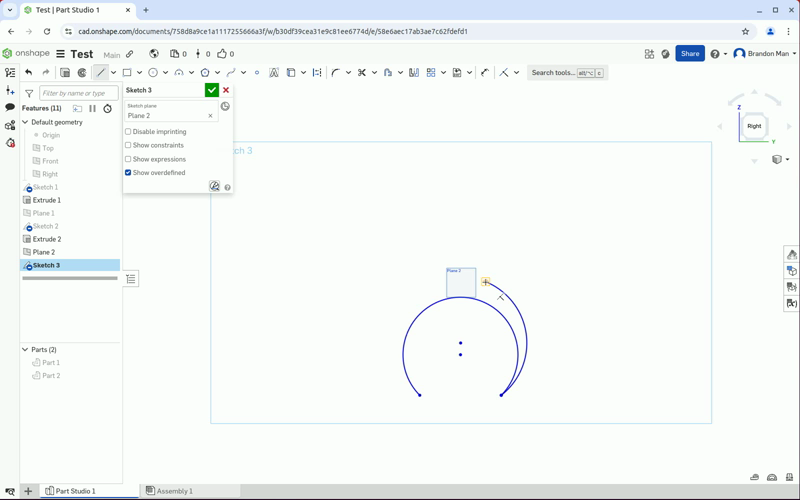
click(485, 281)
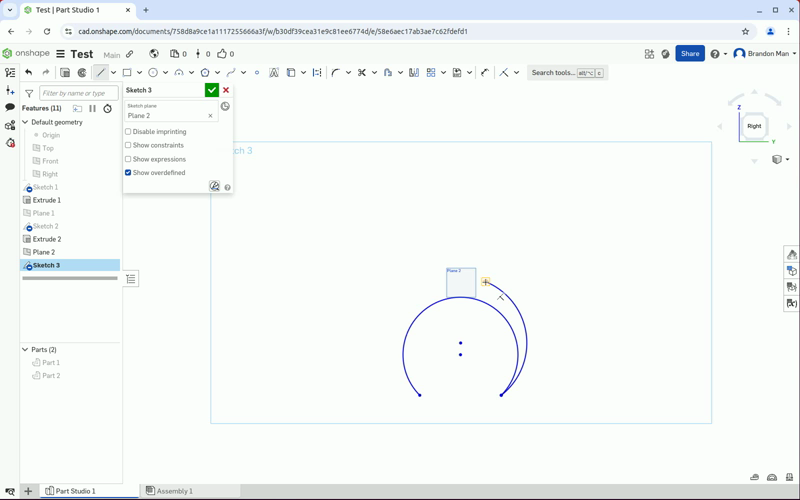
key_down(shift)
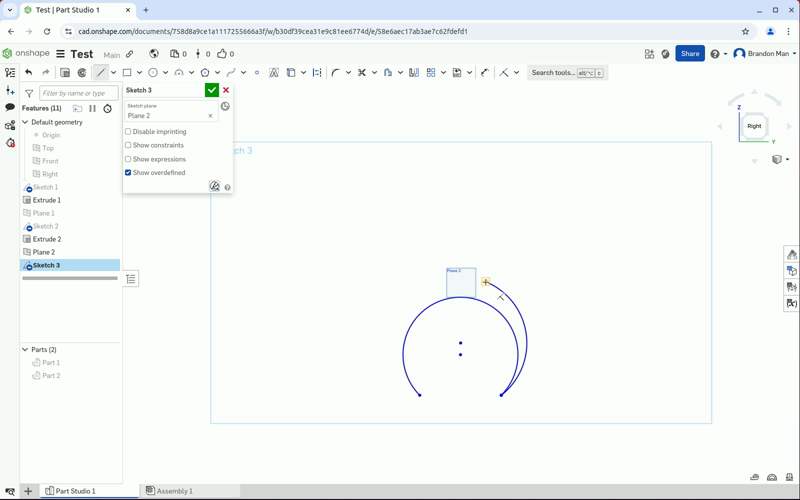
mouse_move(515, 281)
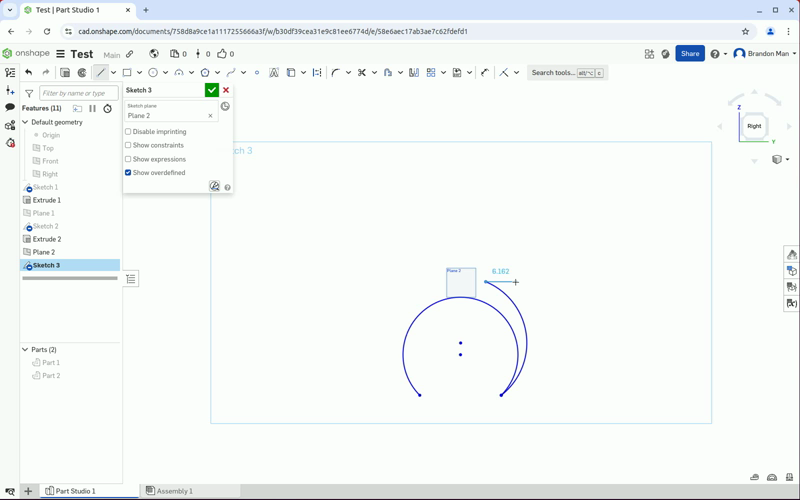
mouse_move(485, 282)
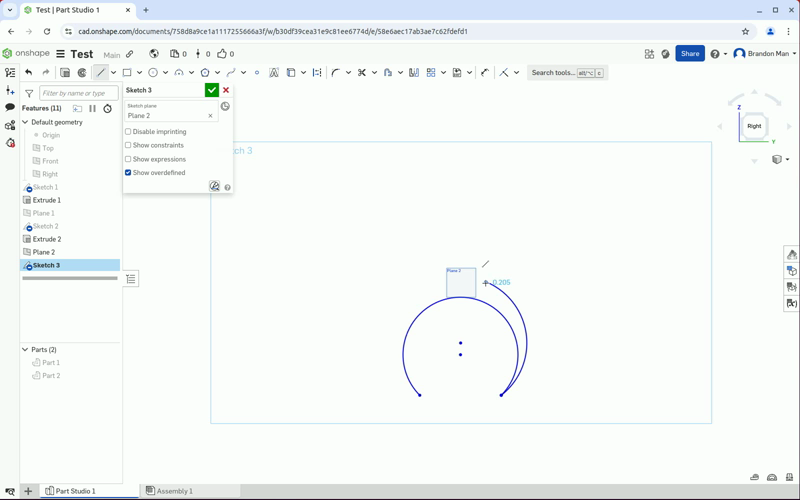
scroll(6)
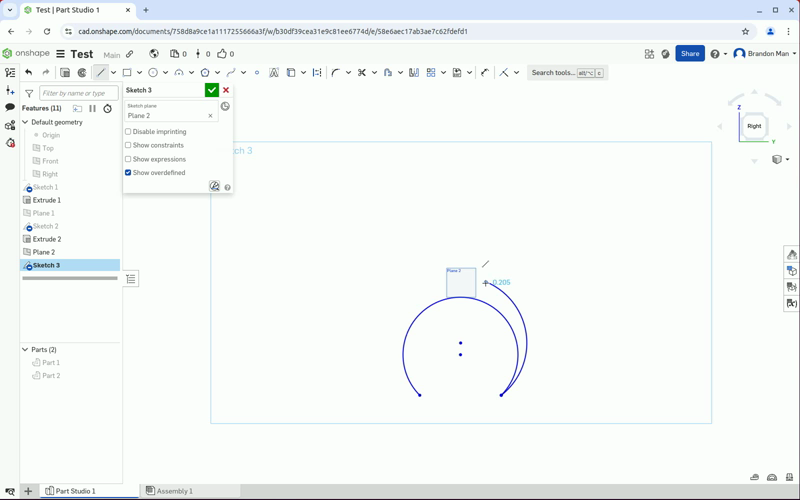
scroll(6)
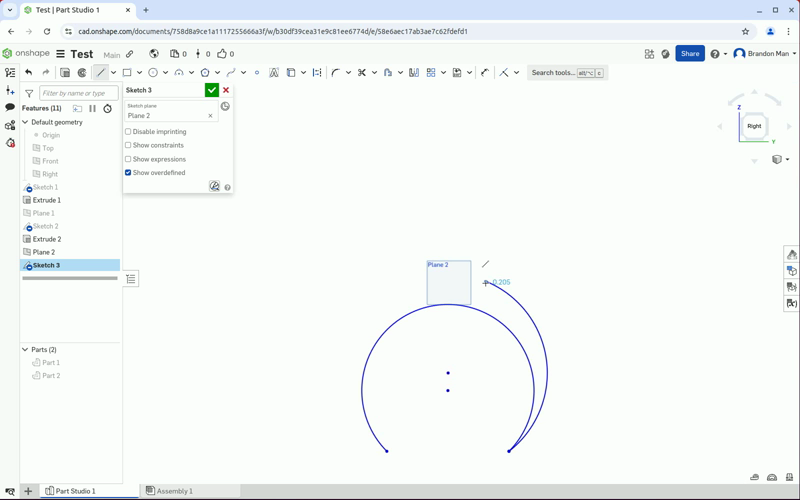
scroll(6)
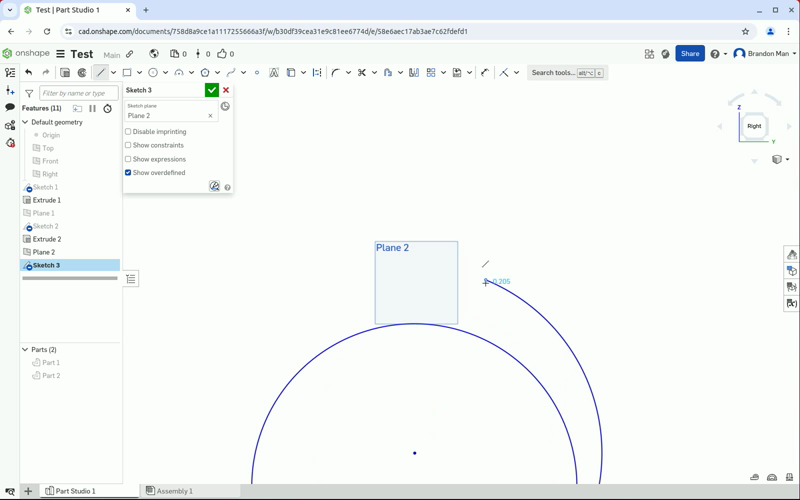
scroll(6)
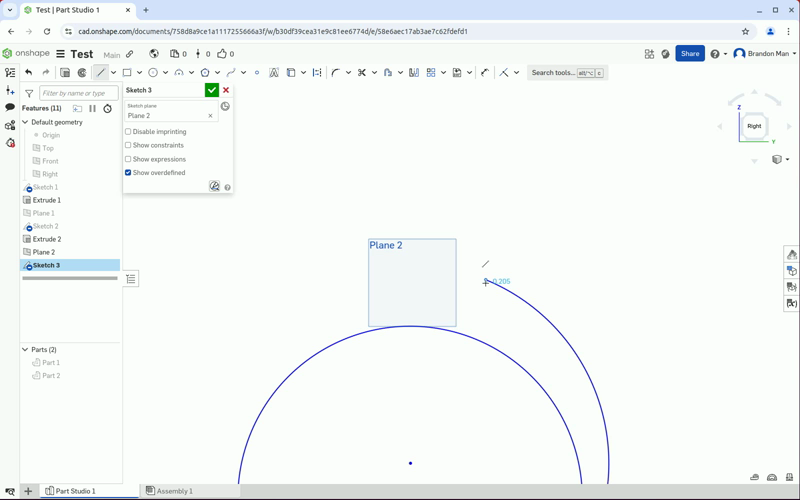
scroll(6)
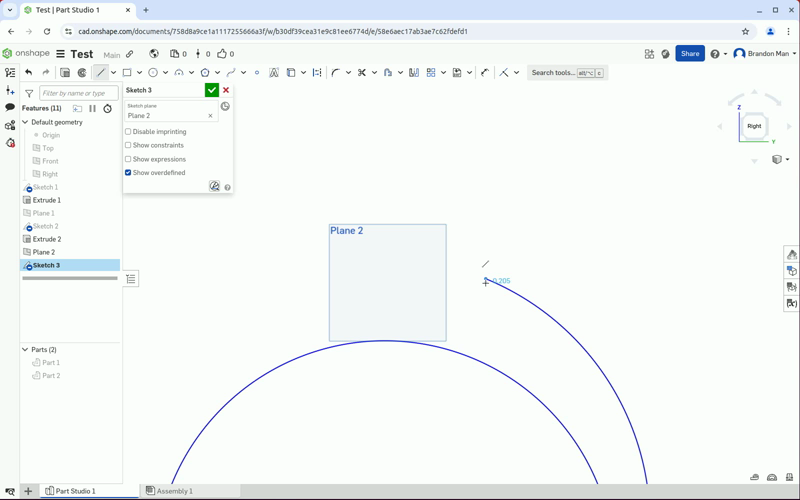
scroll(6)
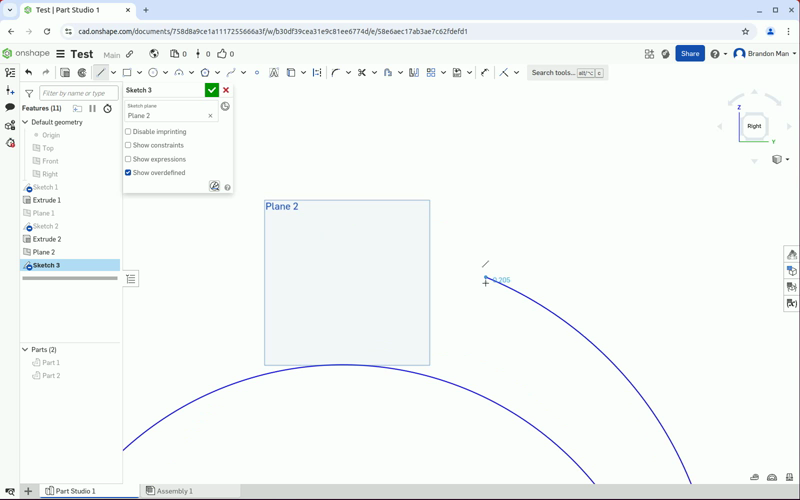
scroll(6)
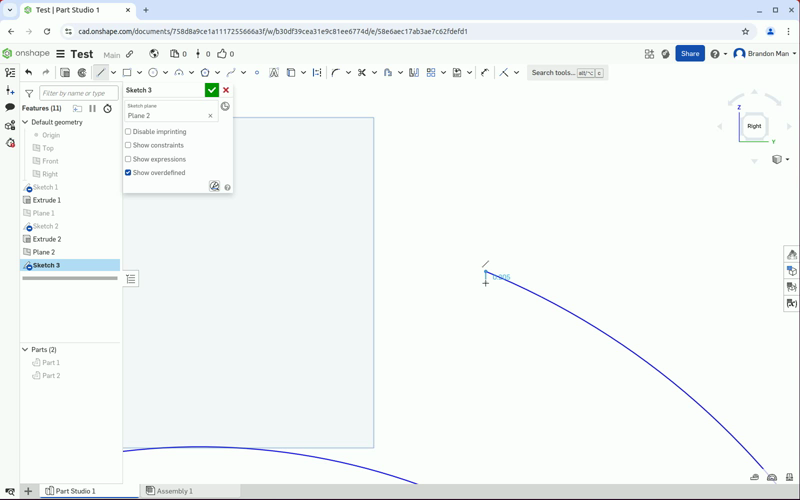
click(485, 282)
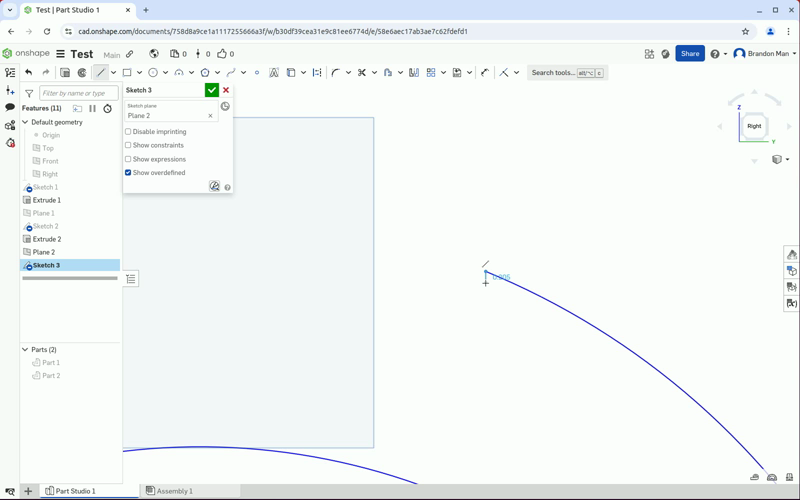
scroll(-6)
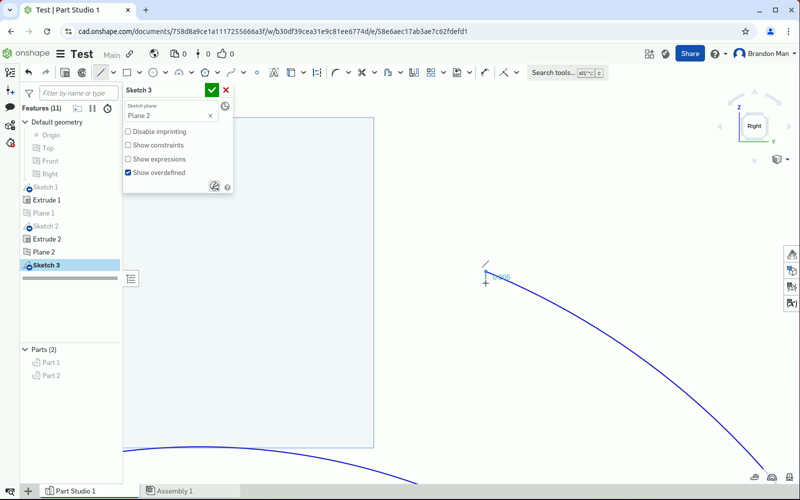
scroll(-6)
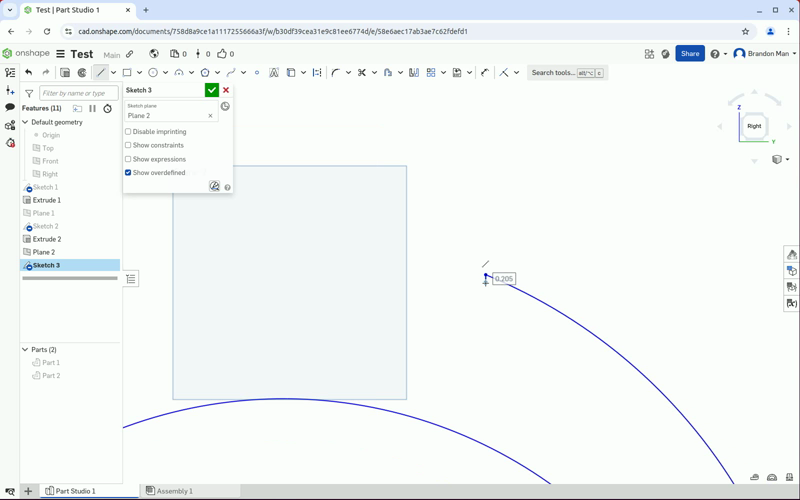
scroll(-6)
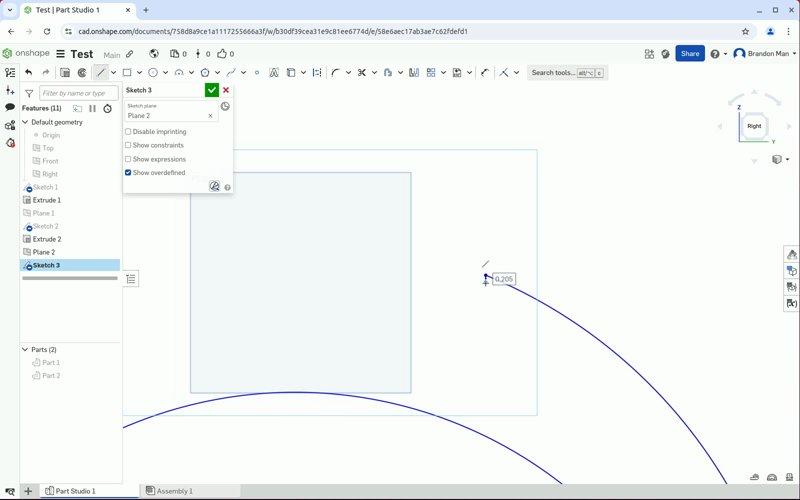
scroll(-6)
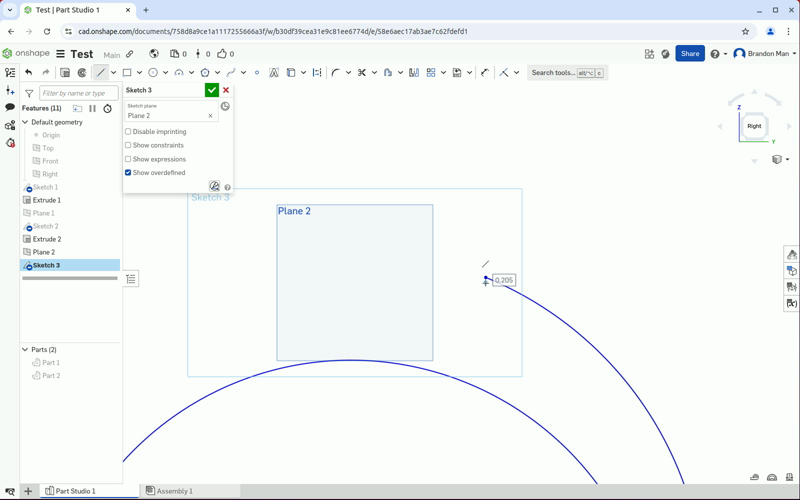
scroll(-6)
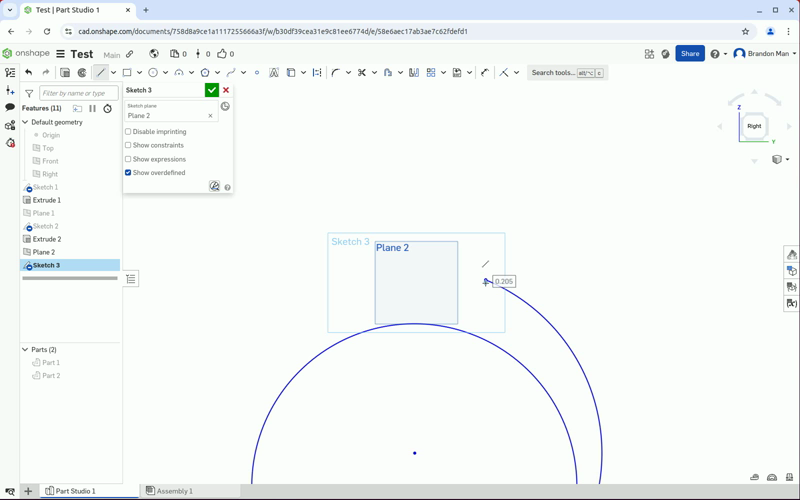
scroll(-6)
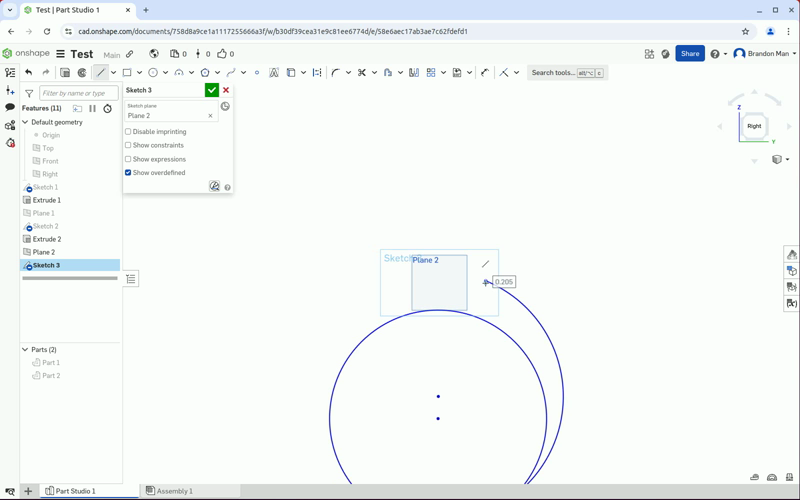
scroll(-6)
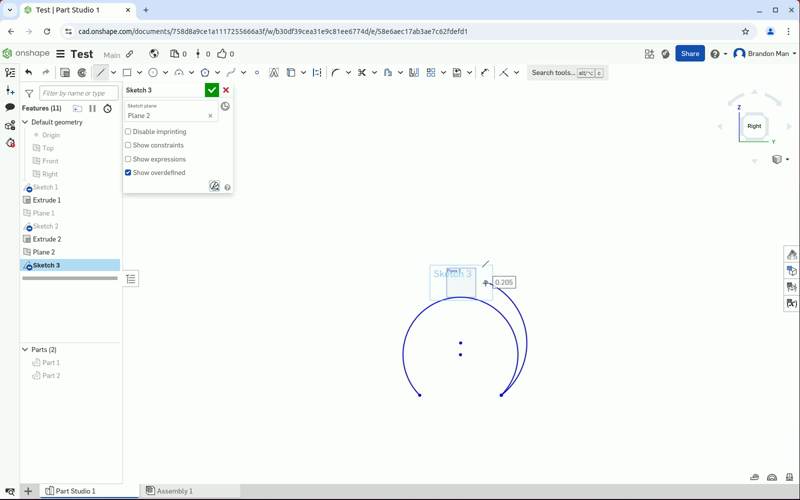
key_up(shift)
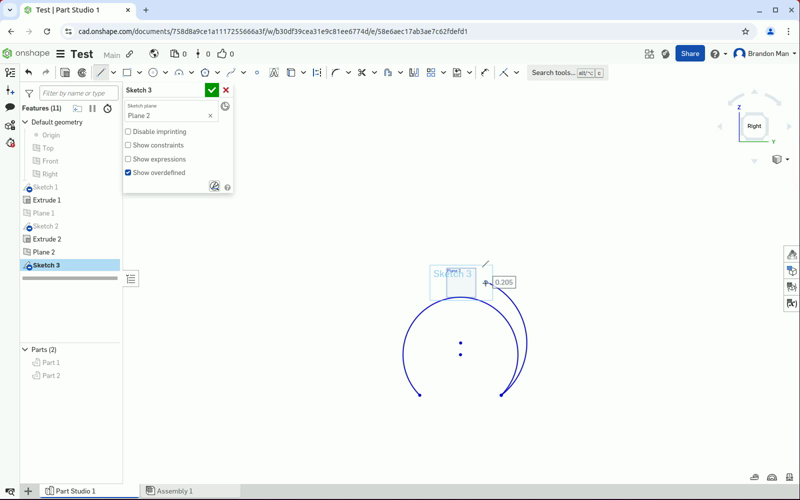
key_down(shift)
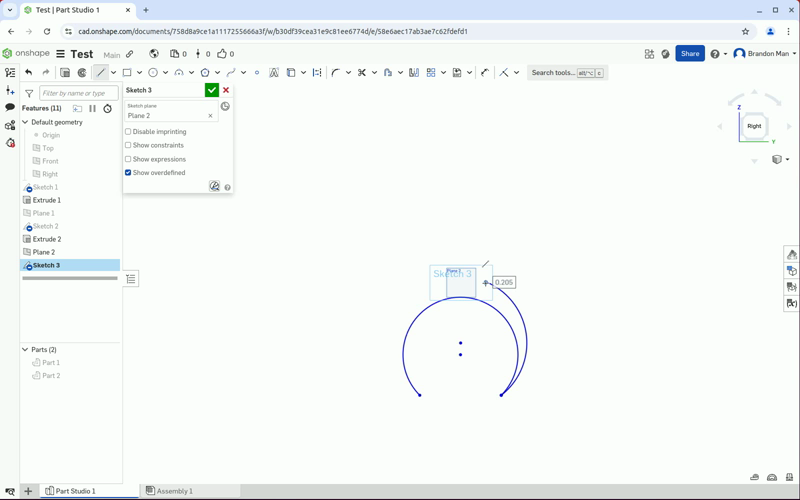
mouse_move(515, 282)
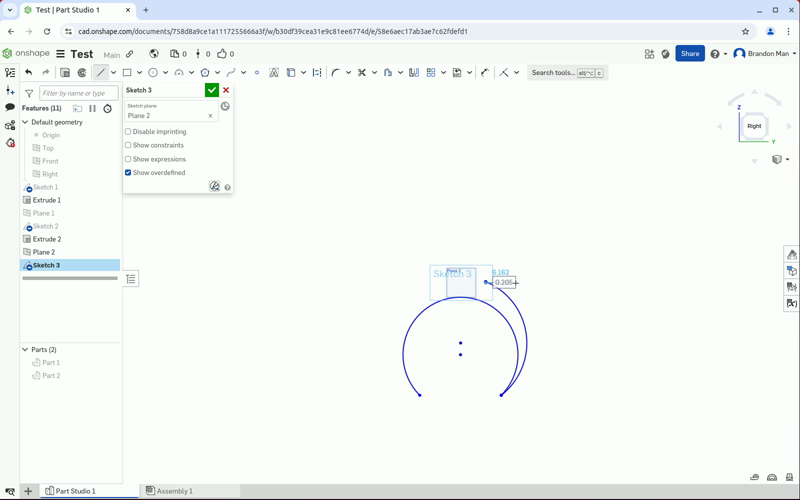
mouse_move(435, 282)
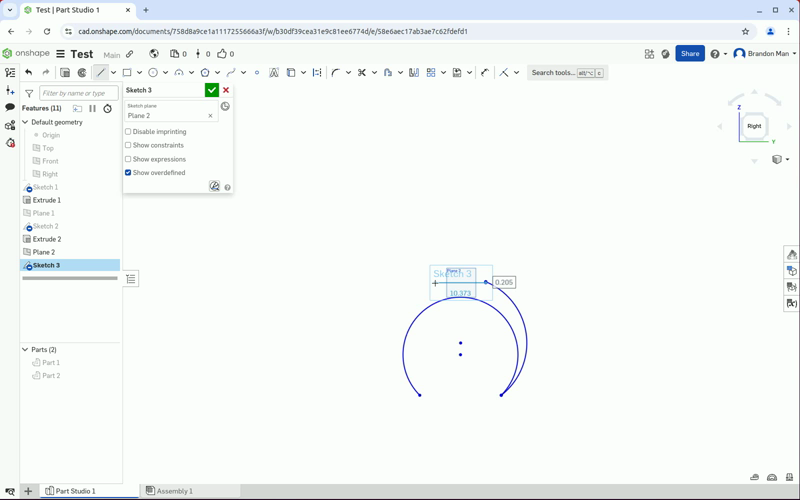
click(435, 282)
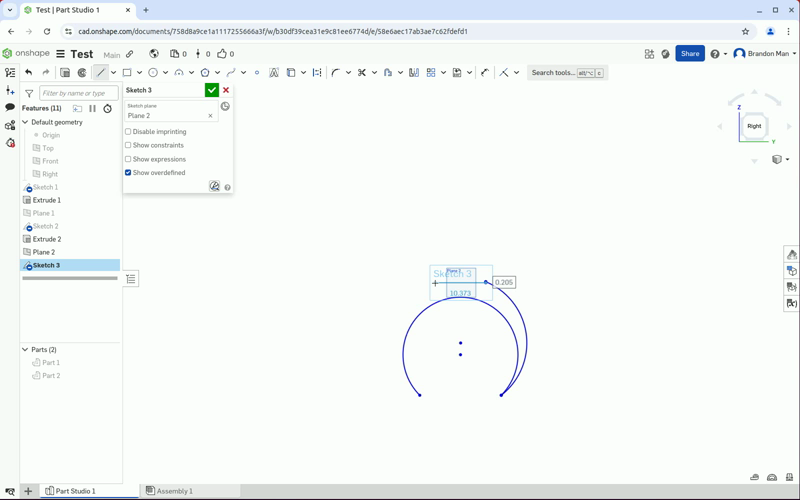
key_up(shift)
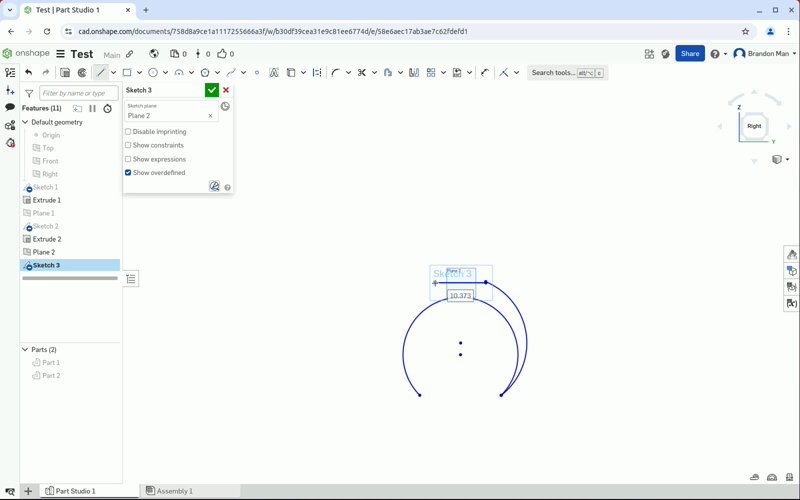
key_down(shift)
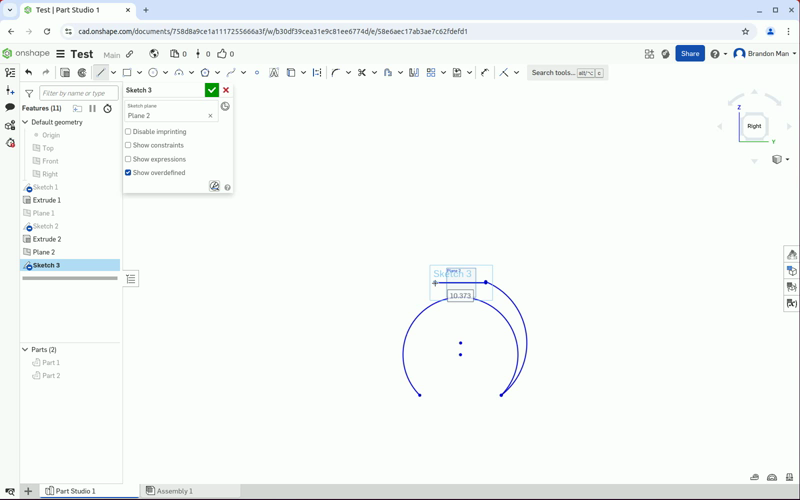
mouse_move(465, 282)
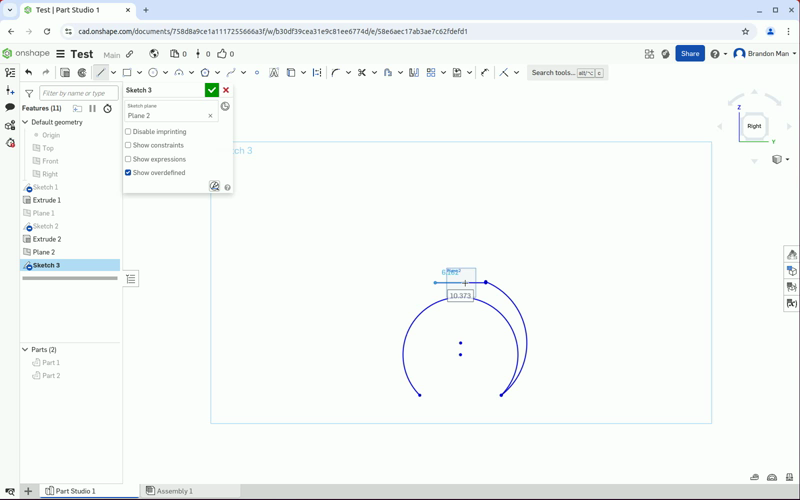
mouse_move(435, 281)
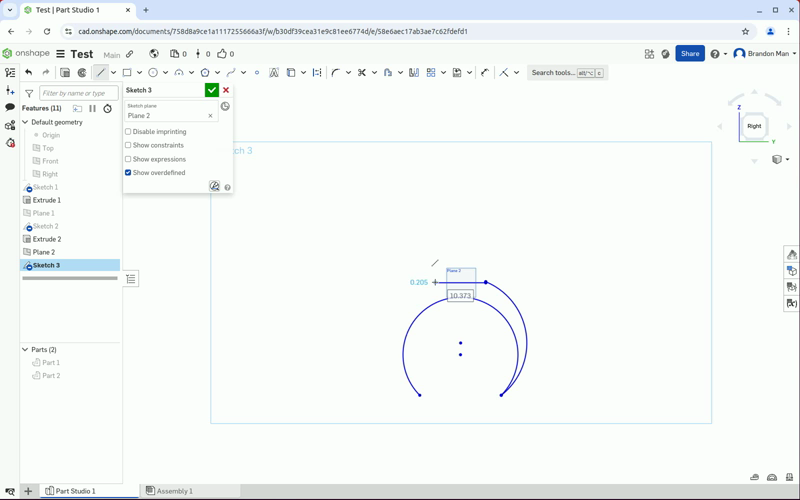
scroll(6)
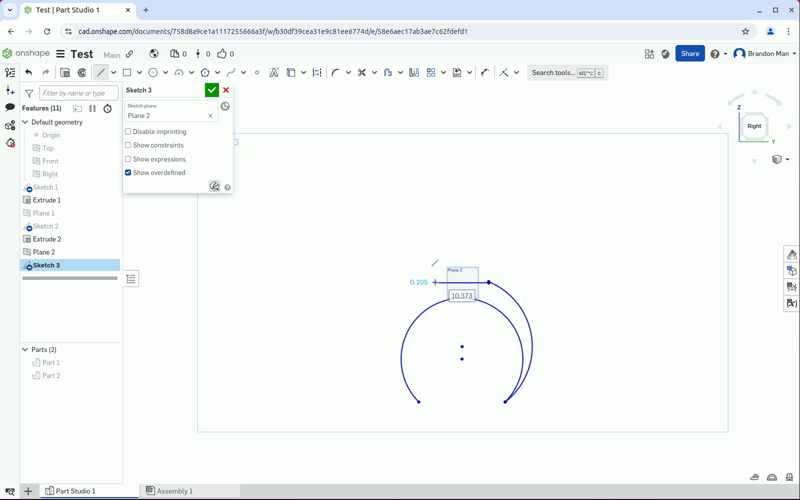
scroll(6)
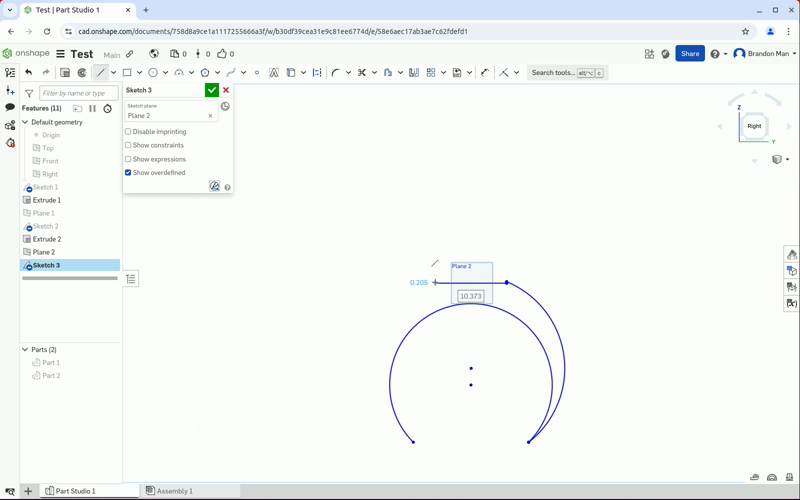
scroll(6)
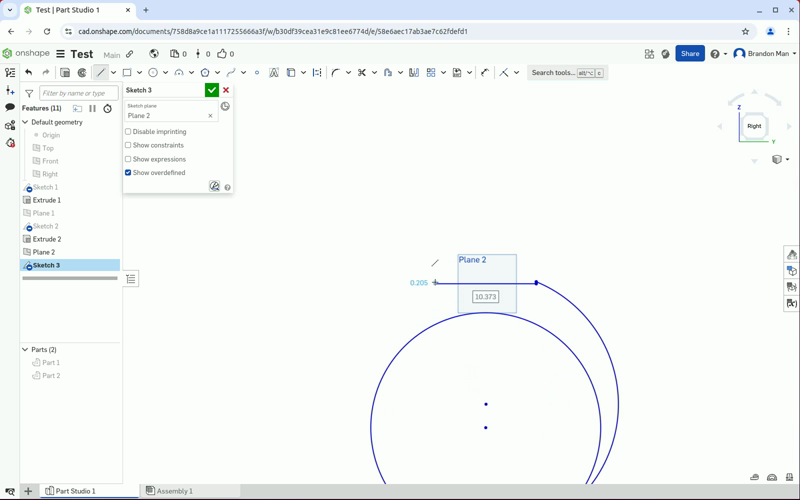
scroll(6)
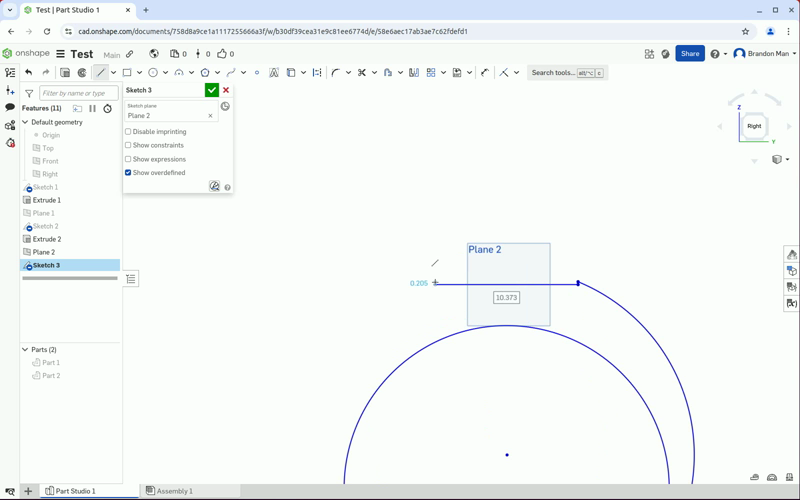
scroll(6)
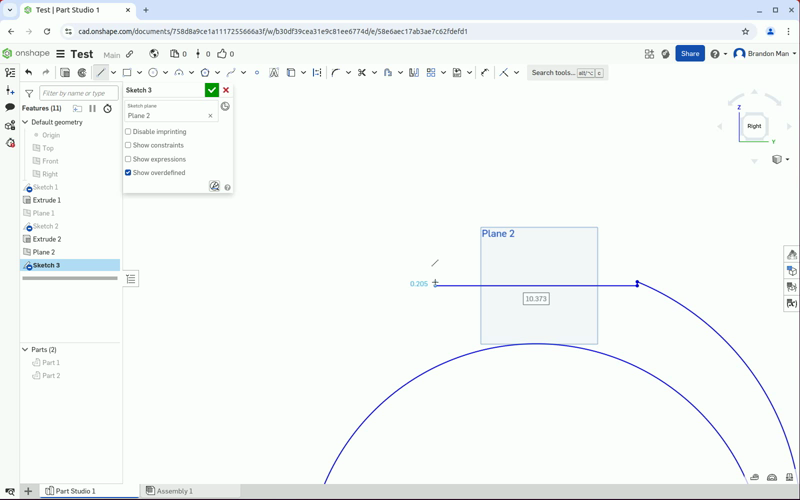
scroll(6)
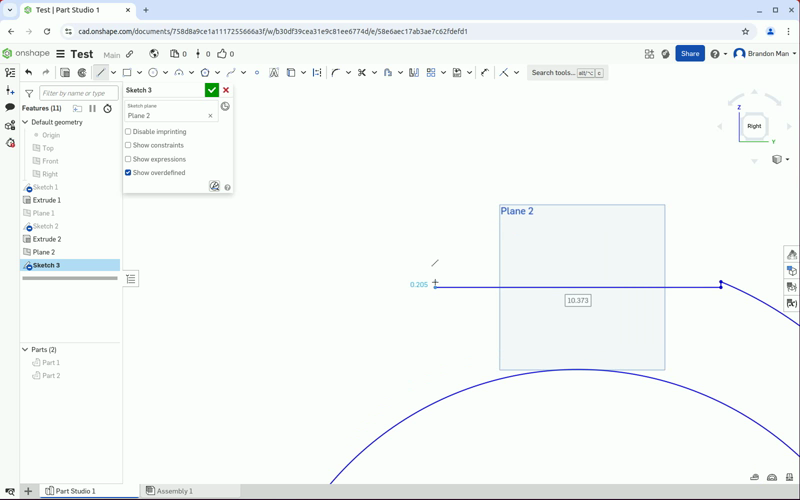
scroll(6)
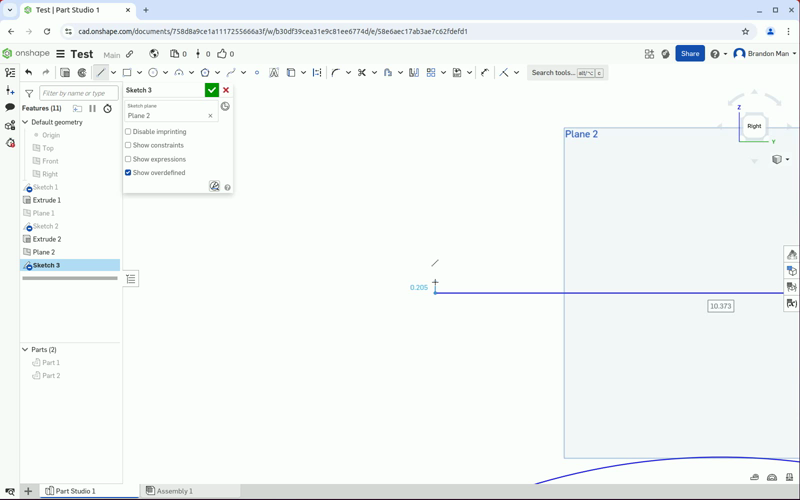
click(435, 281)
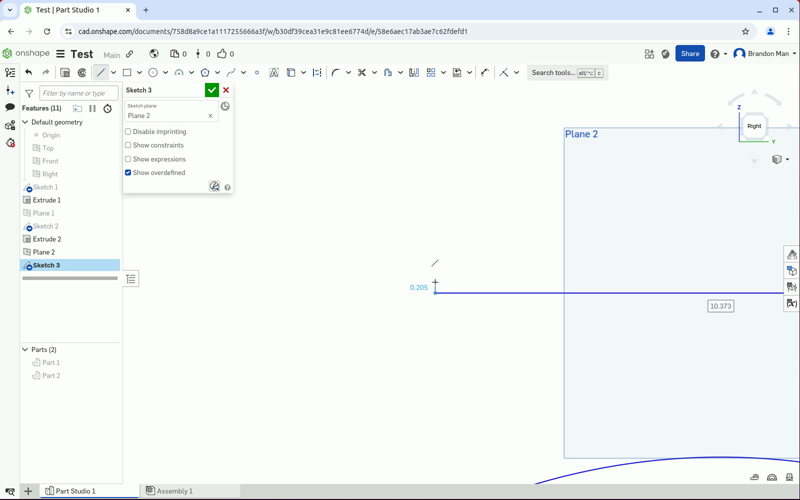
scroll(-6)
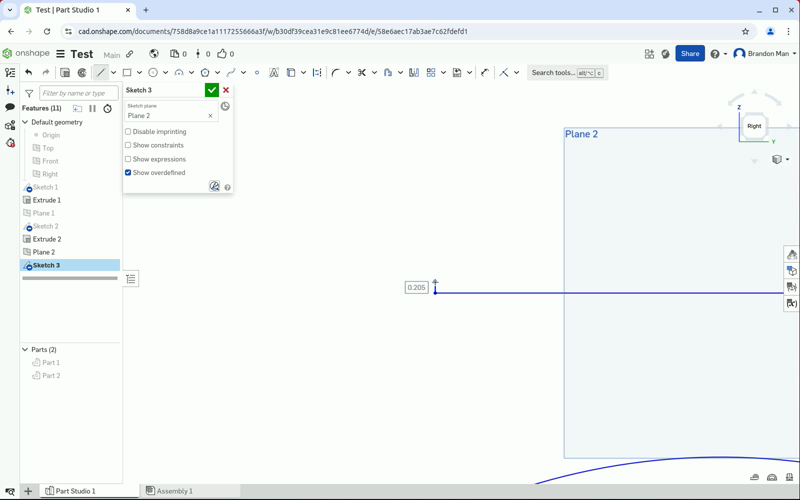
scroll(-6)
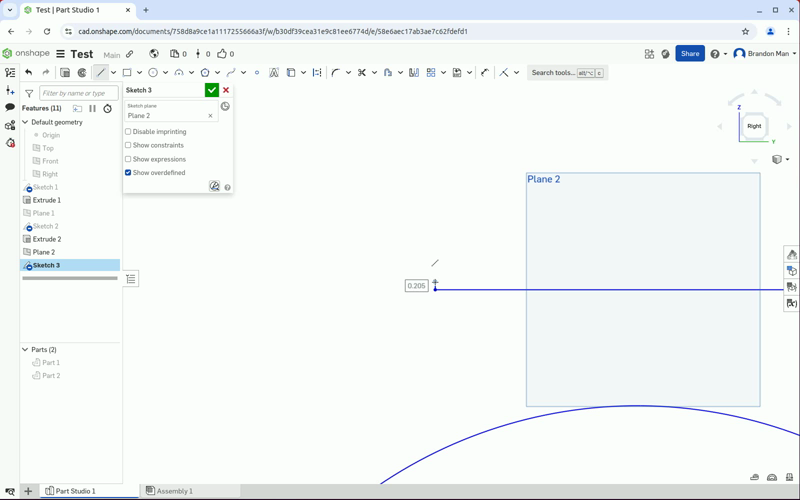
scroll(-6)
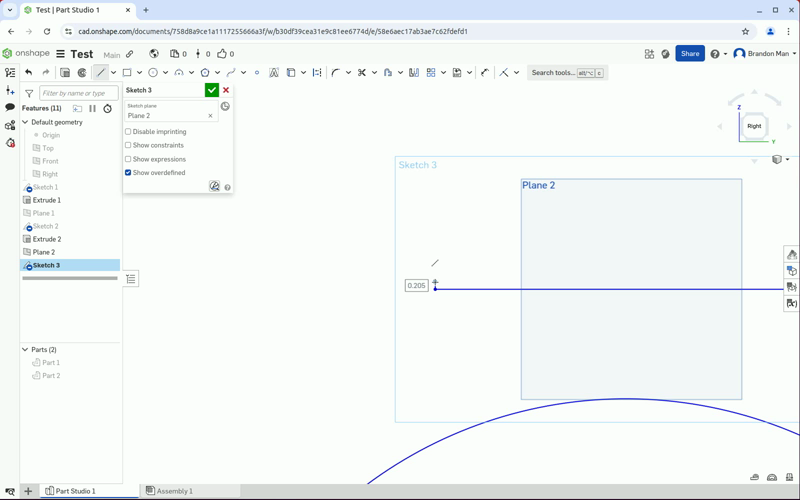
scroll(-6)
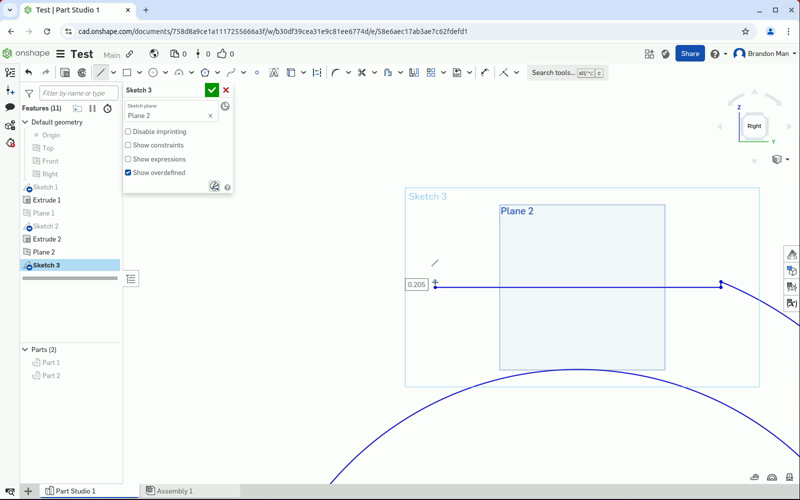
scroll(-6)
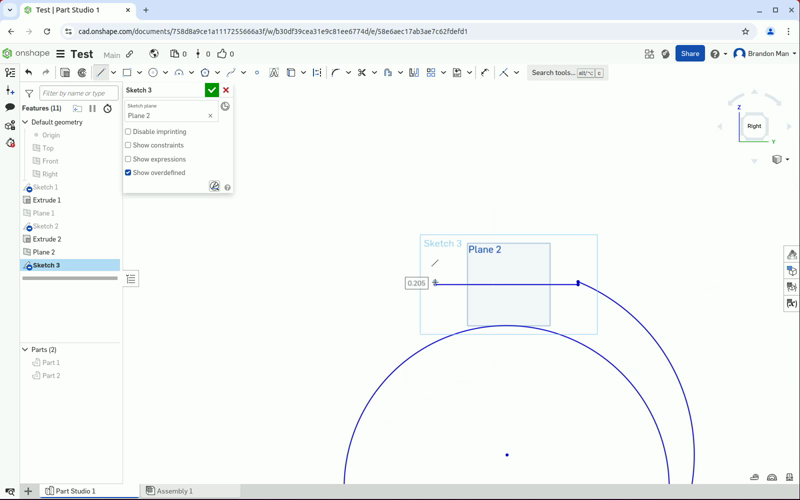
scroll(-6)
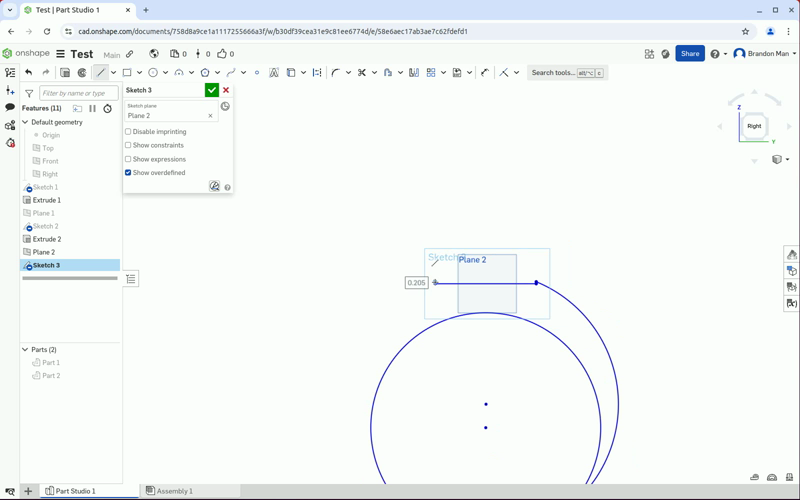
scroll(-6)
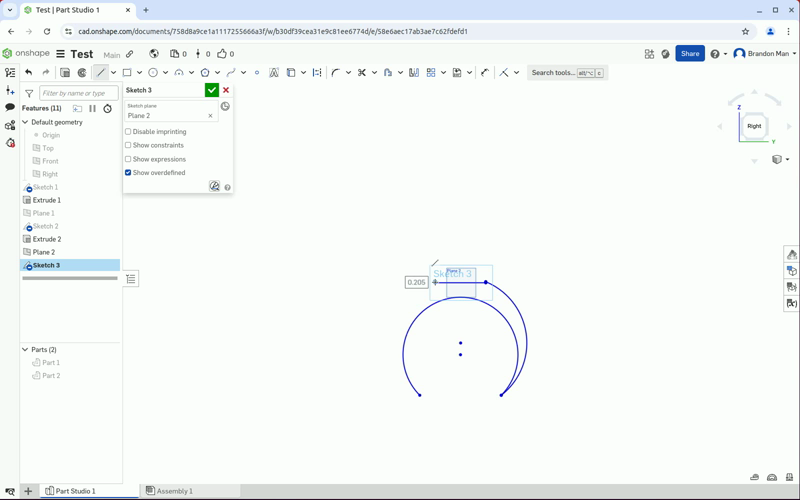
key_up(shift)
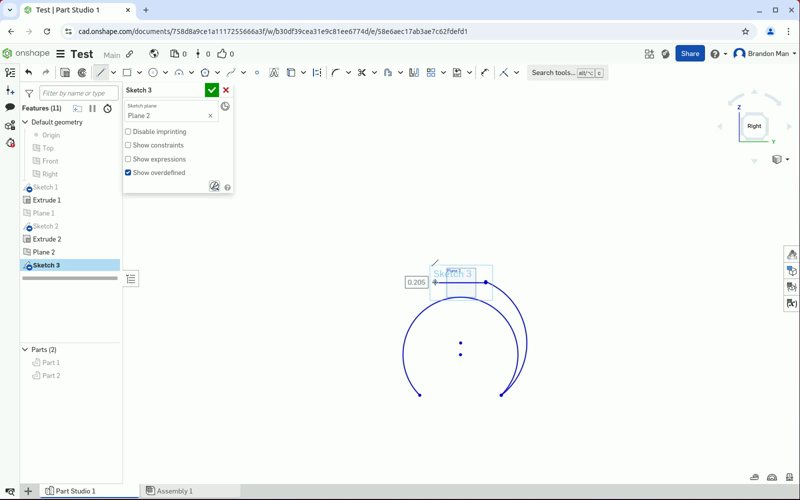
key(esc)
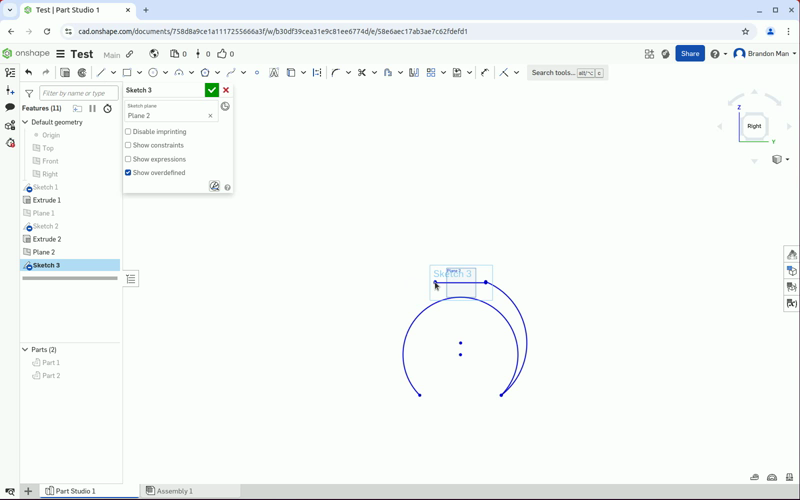
key(a)
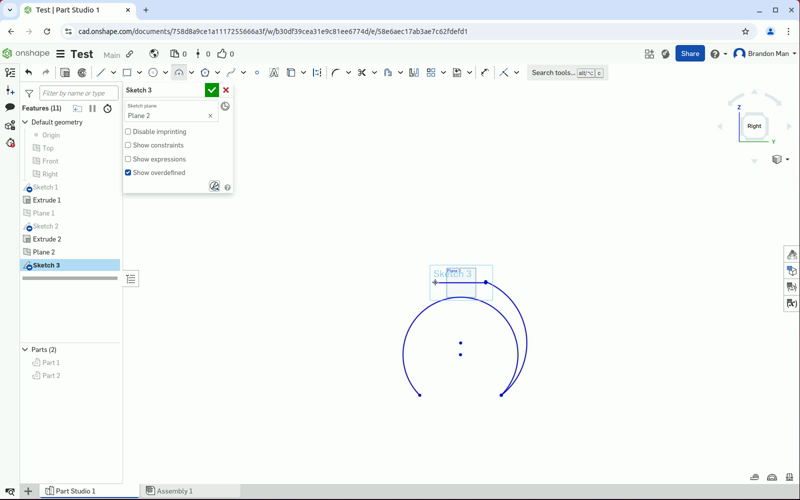
mouse_move(435, 281)
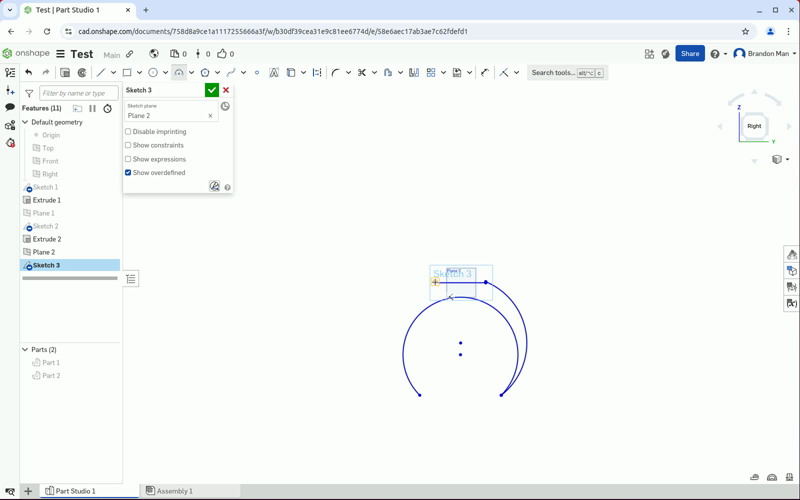
scroll(6)
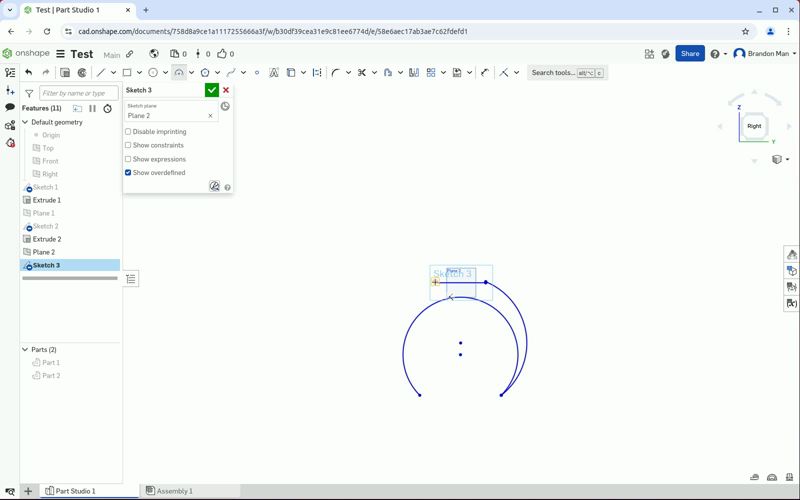
scroll(6)
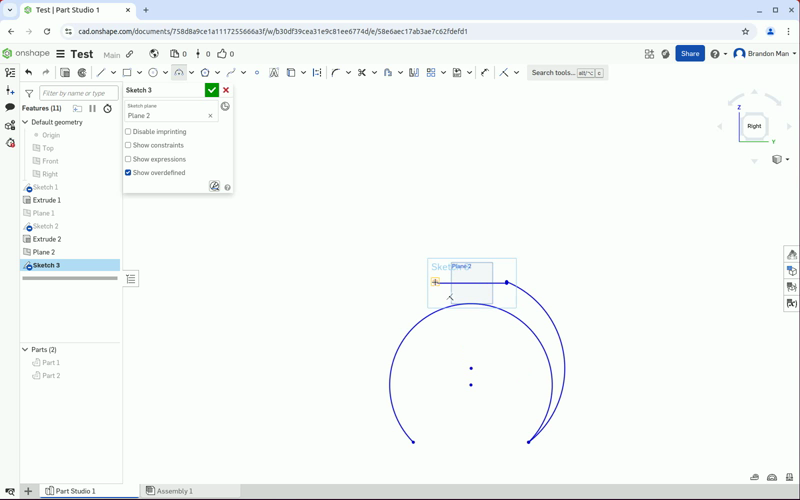
scroll(6)
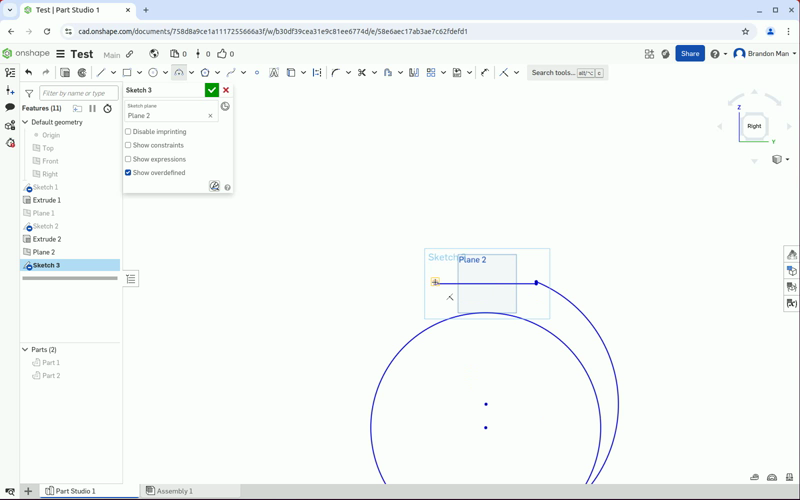
scroll(6)
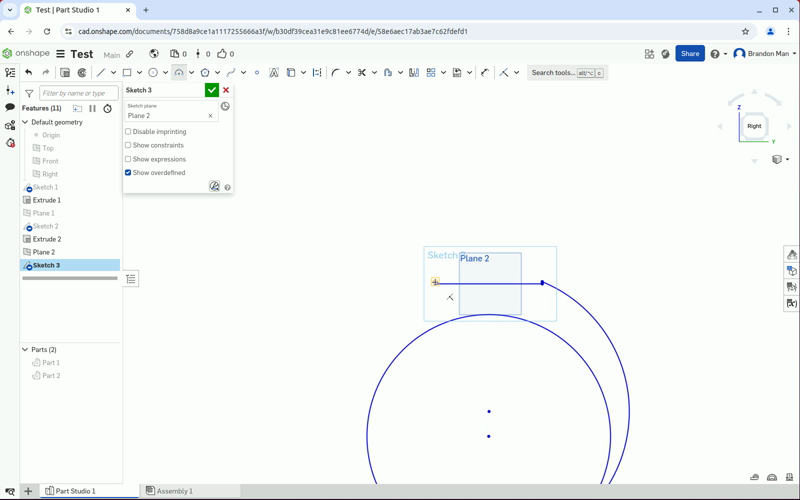
scroll(6)
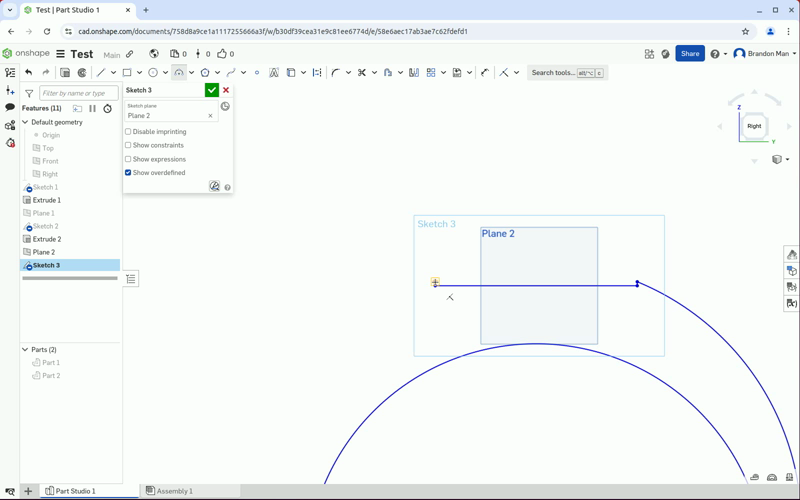
scroll(6)
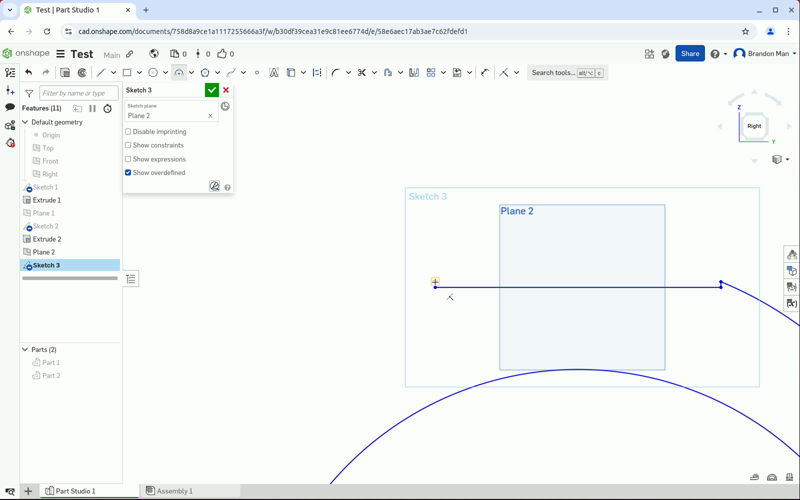
scroll(6)
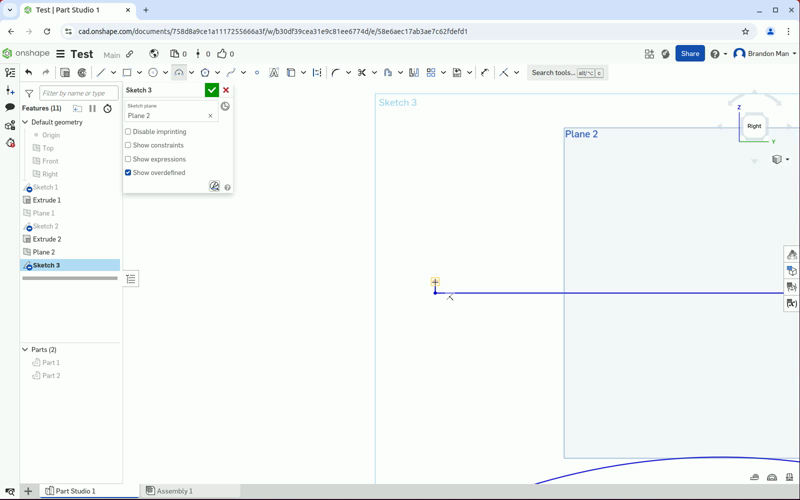
click(435, 281)
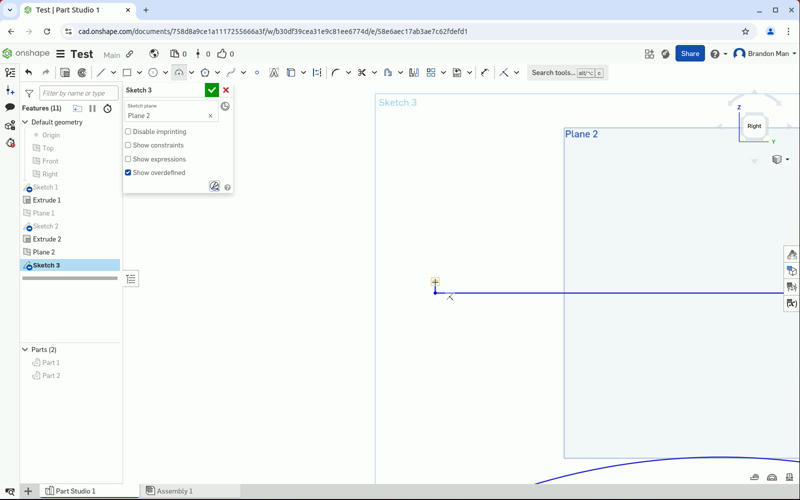
scroll(-6)
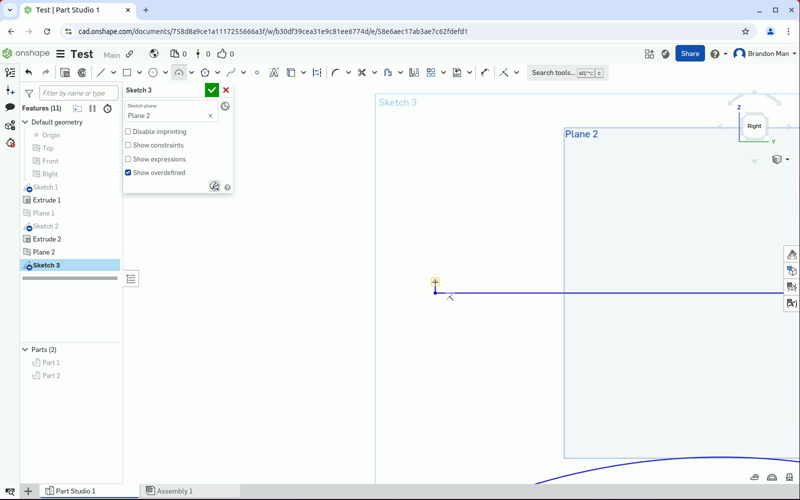
scroll(-6)
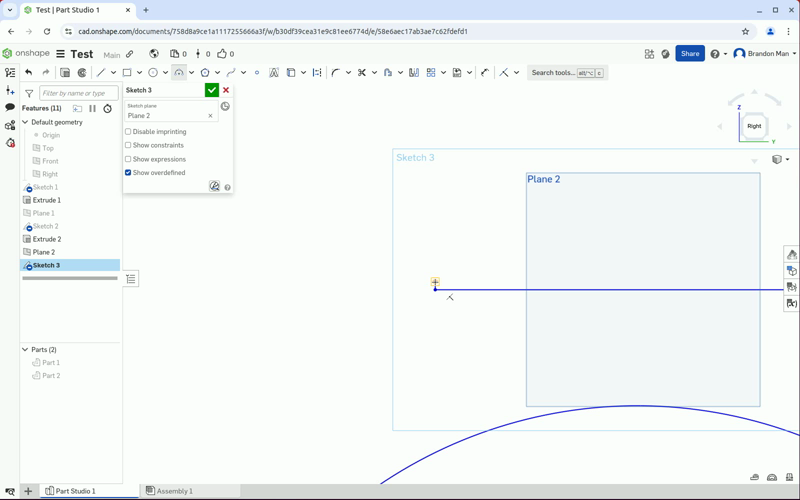
scroll(-6)
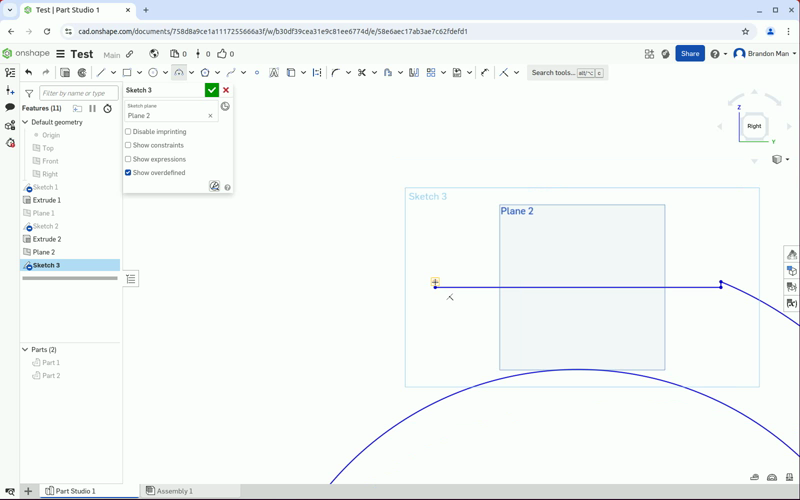
scroll(-6)
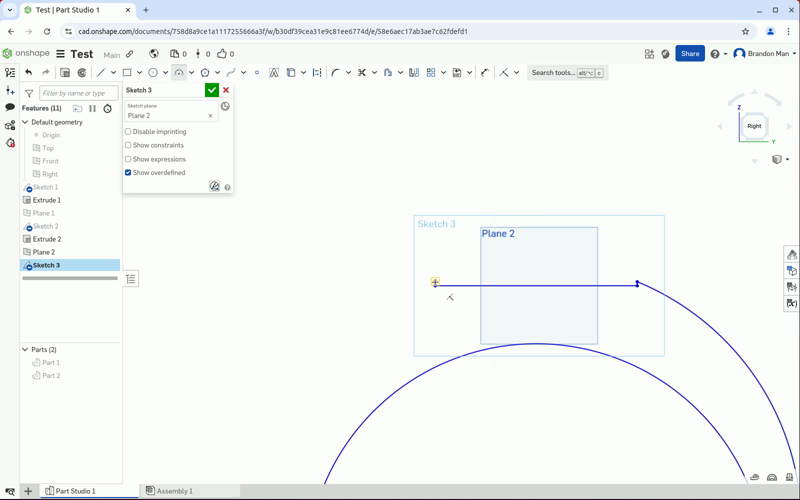
scroll(-6)
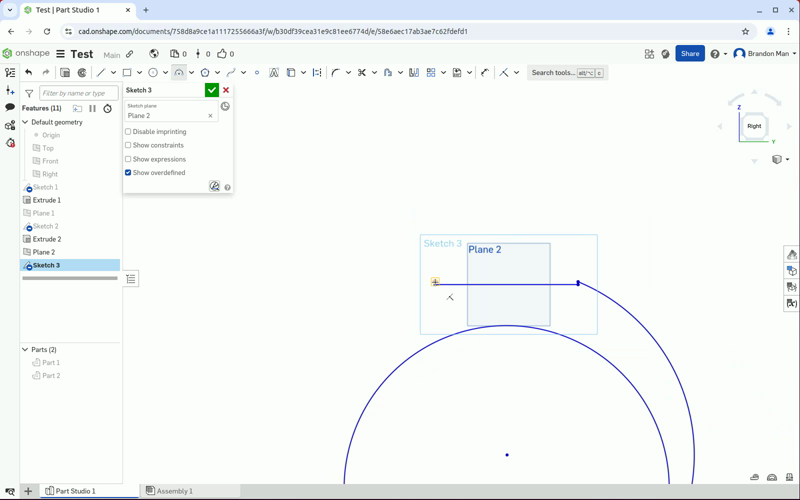
scroll(-6)
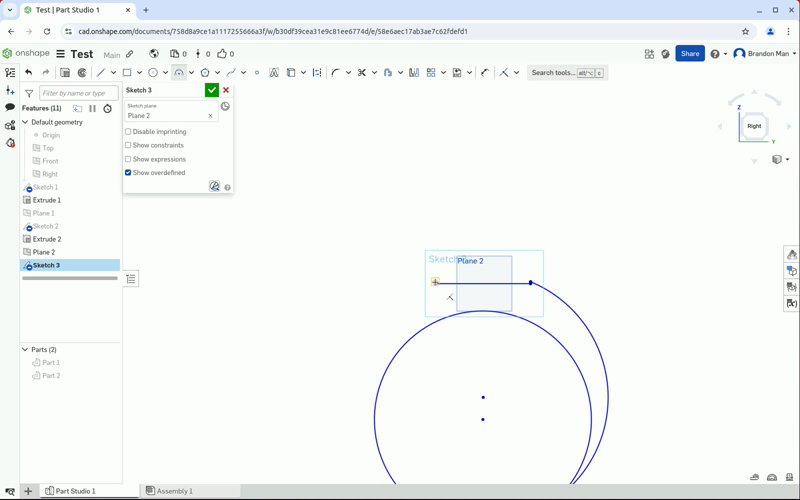
scroll(-6)
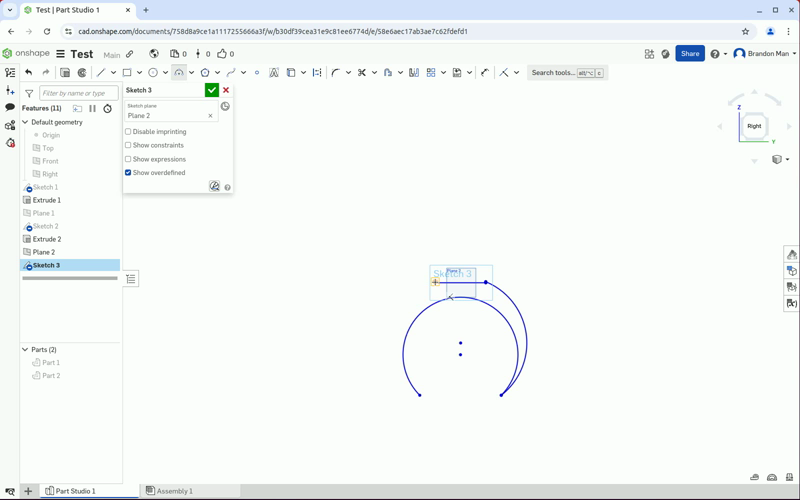
mouse_move(419, 395)
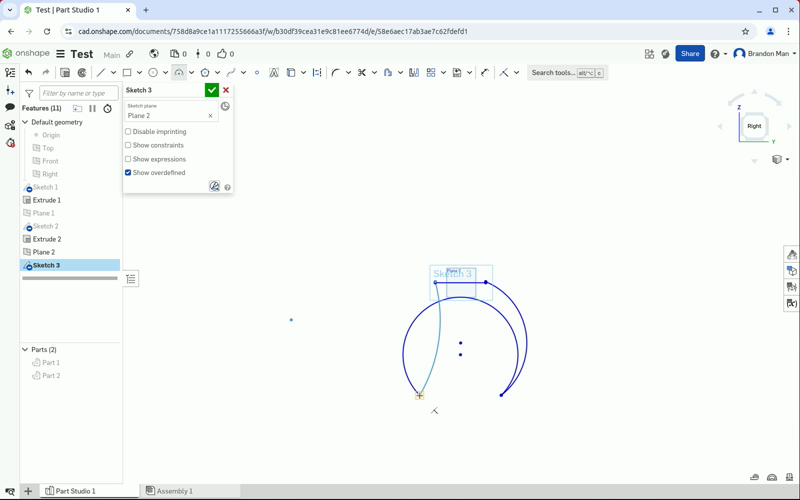
click(419, 395)
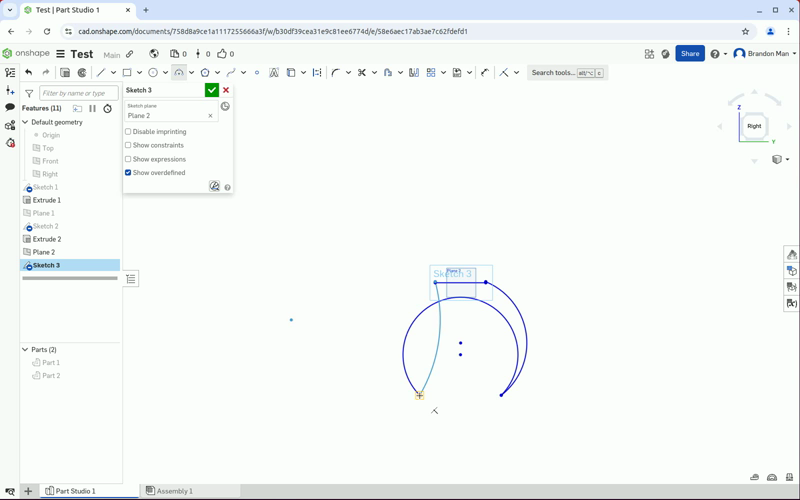
key_down(shift)
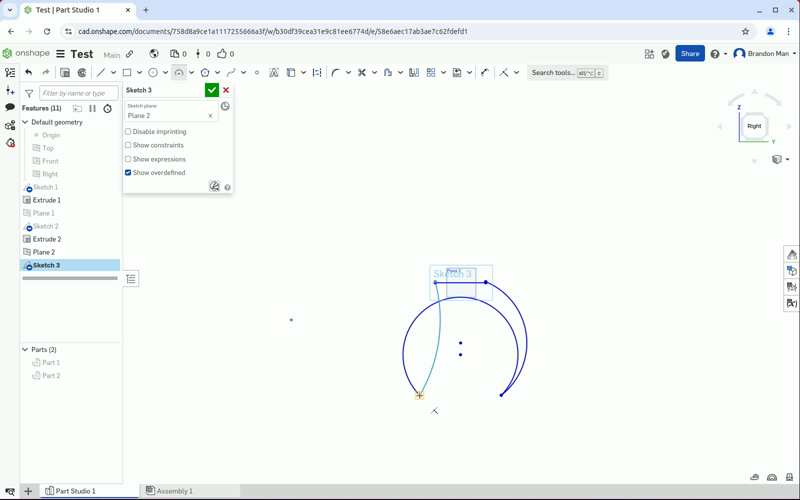
mouse_move(395, 334)
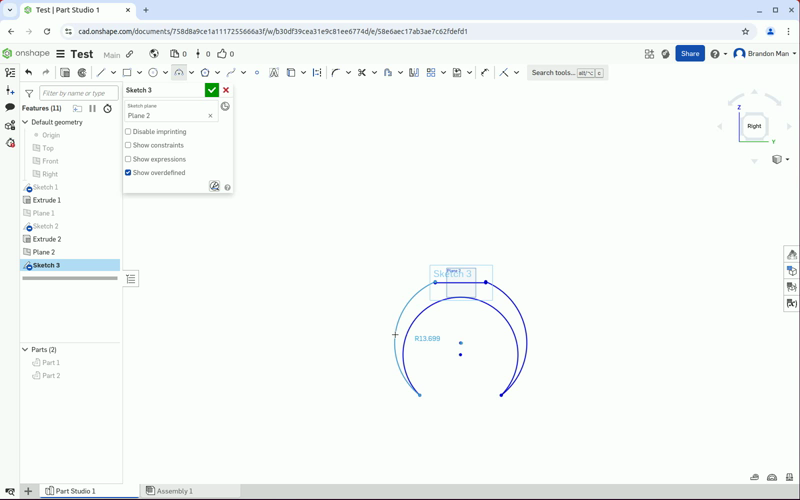
click(395, 334)
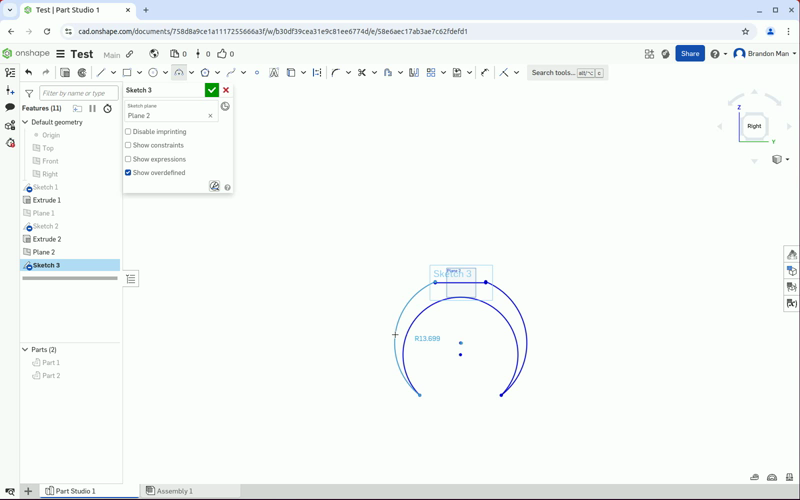
key_up(shift)
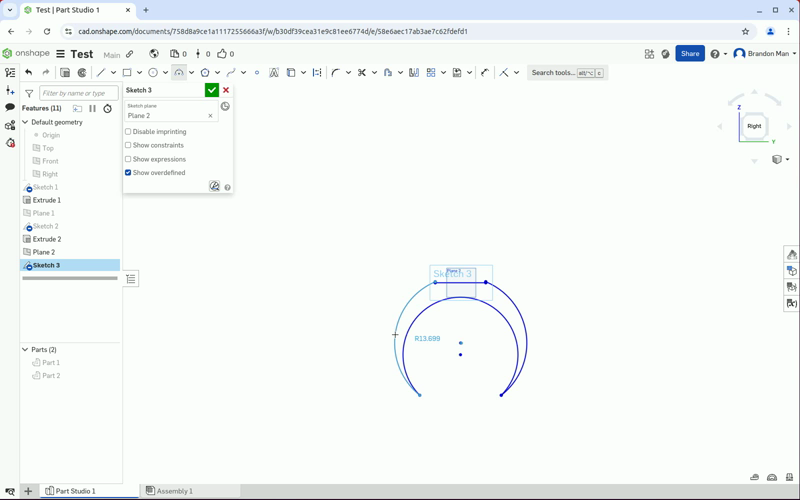
key(esc)
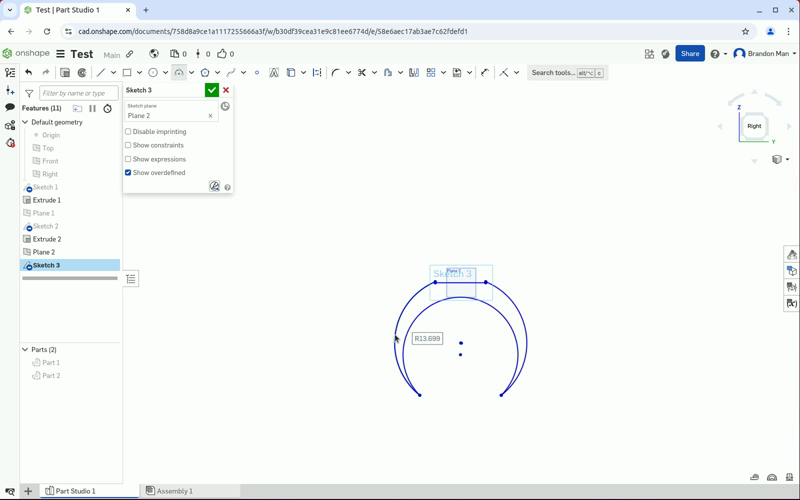
mouse_move(412, 310)
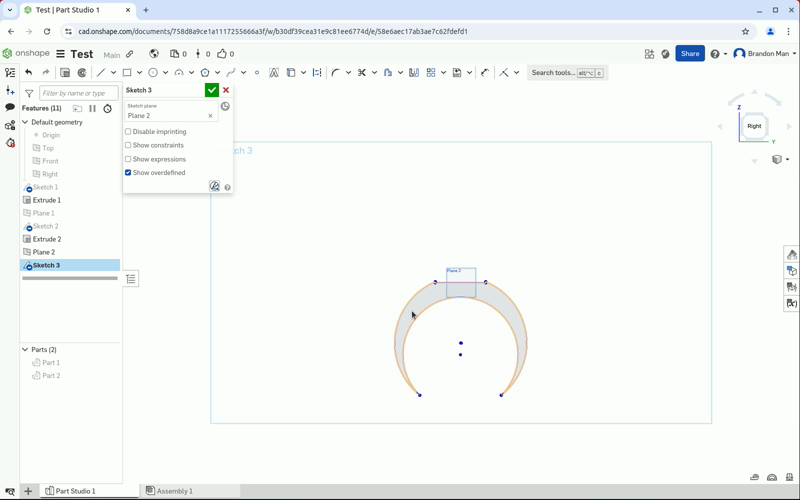
click(412, 310)
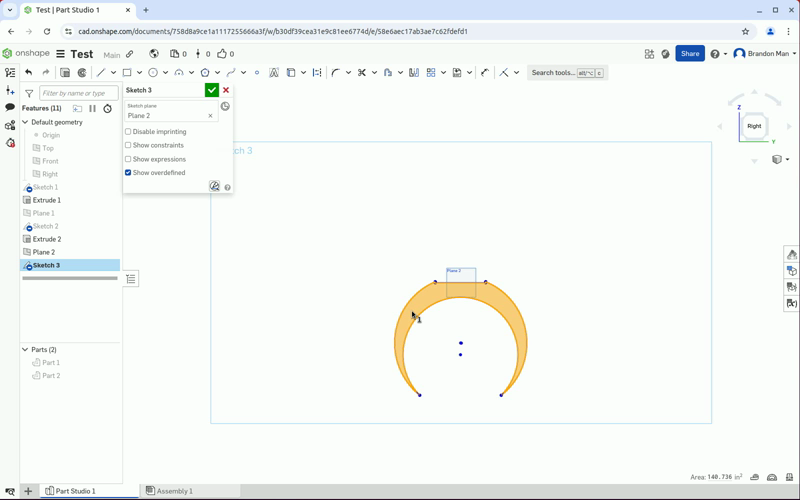
mouse_move(73, 352)
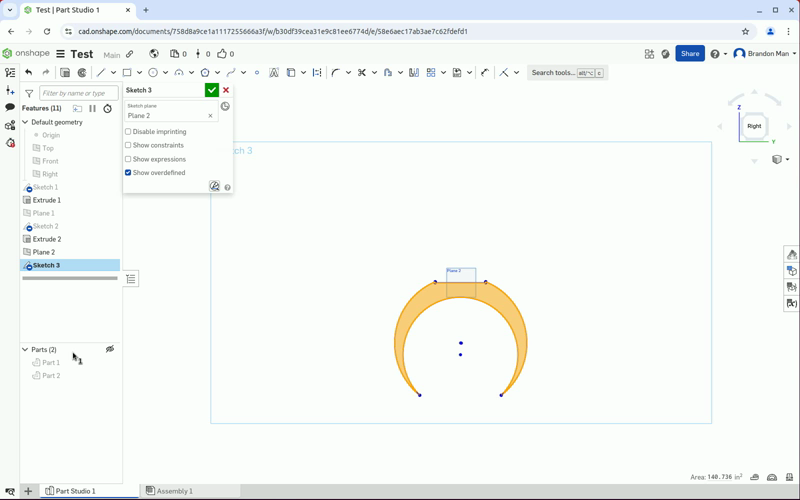
key(shift+y)
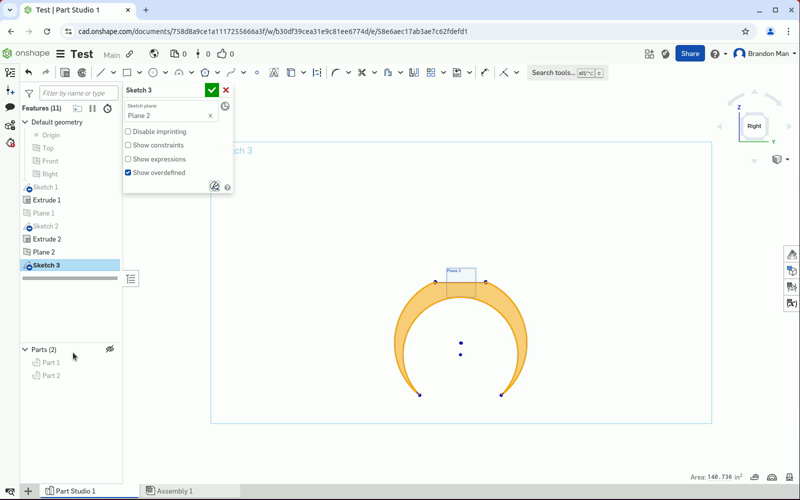
key(shift+e)
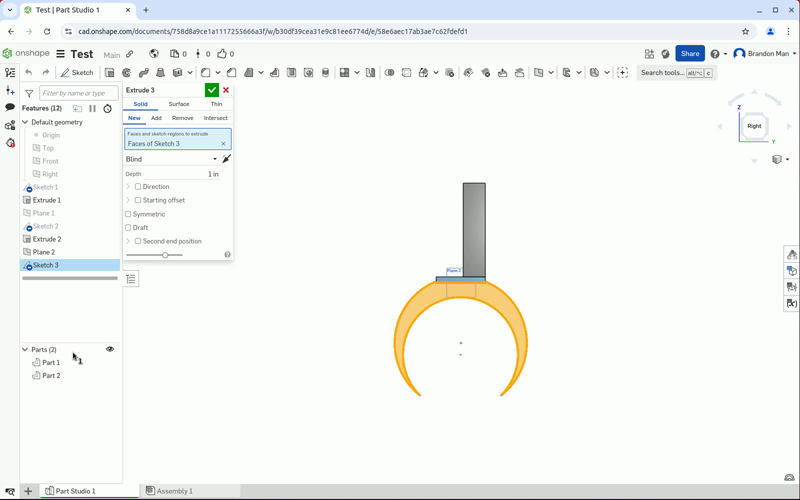
mouse_move(143, 106)
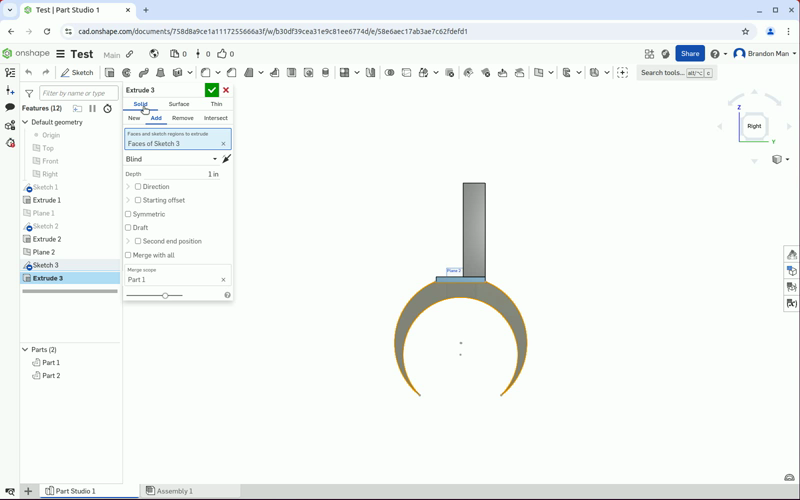
click(143, 106)
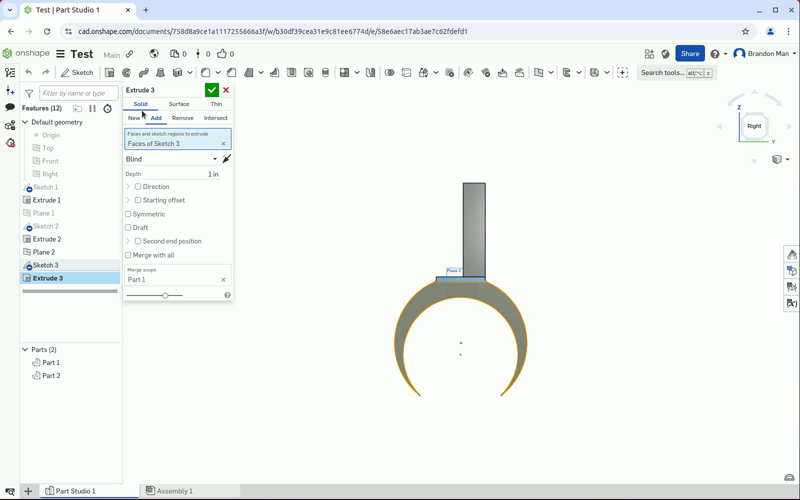
mouse_move(137, 120)
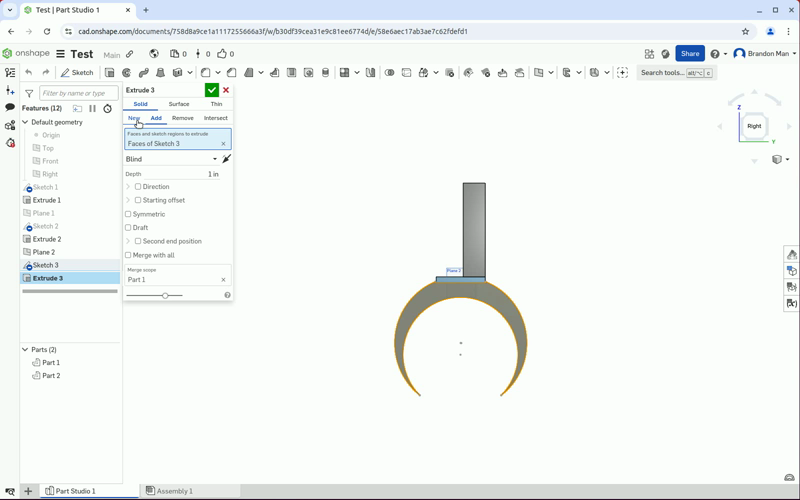
click(137, 120)
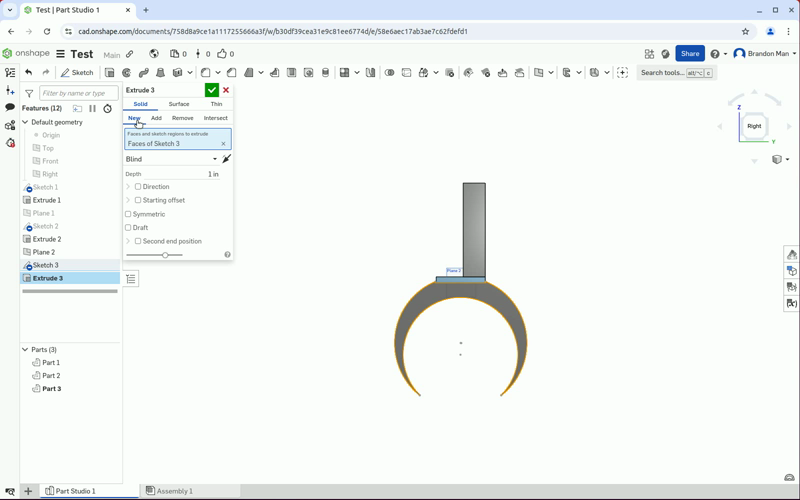
key(tab, 4)
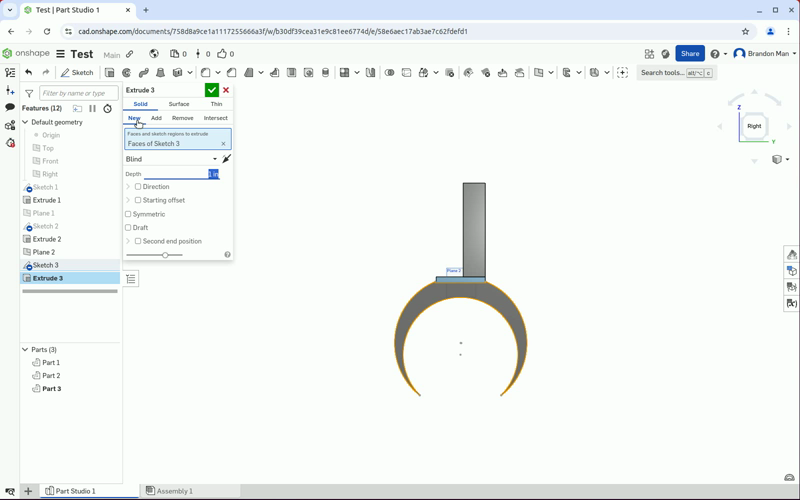
text(-28.163)
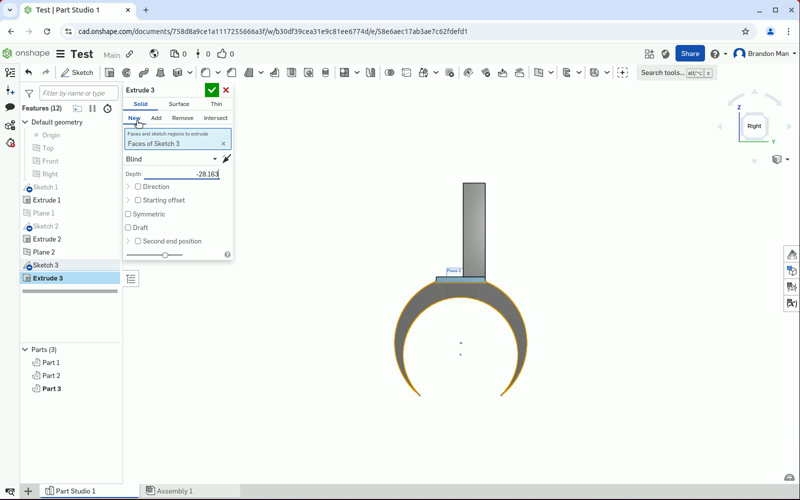
key(enter)
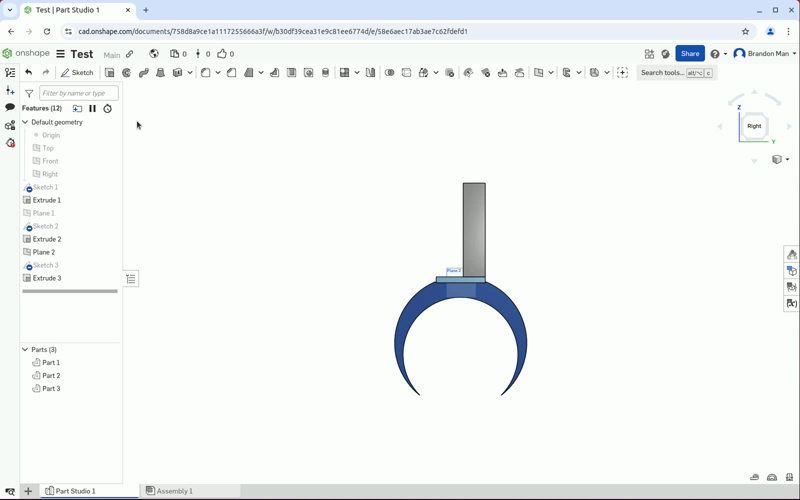
key(shift+h)
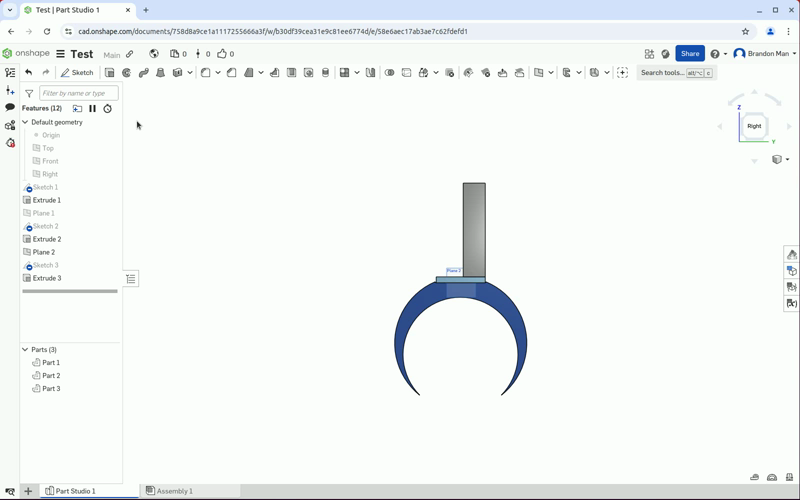
key(shift+h)
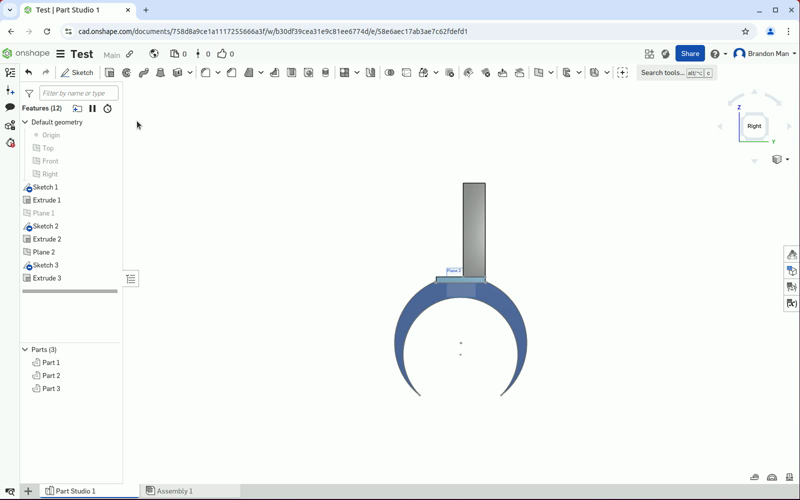
key(shift+7)
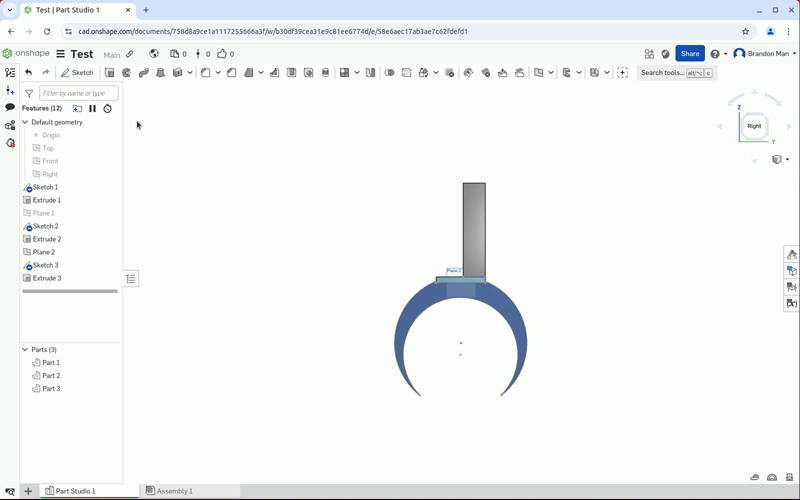
key(right, 2)
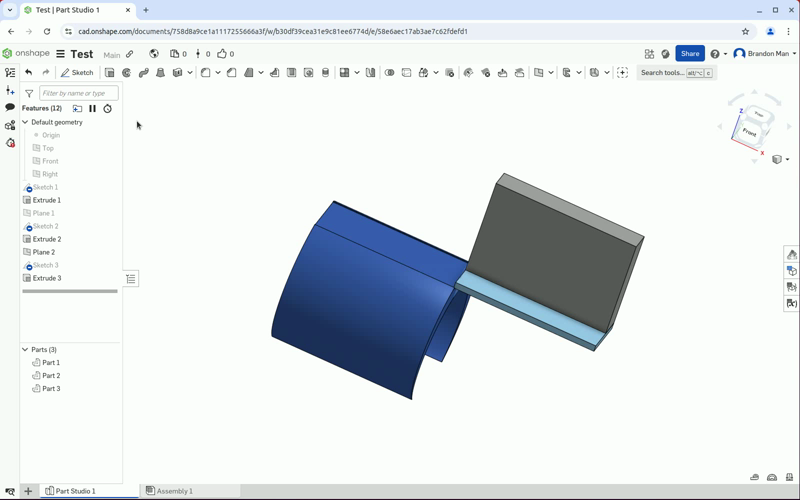
key(down, 2)
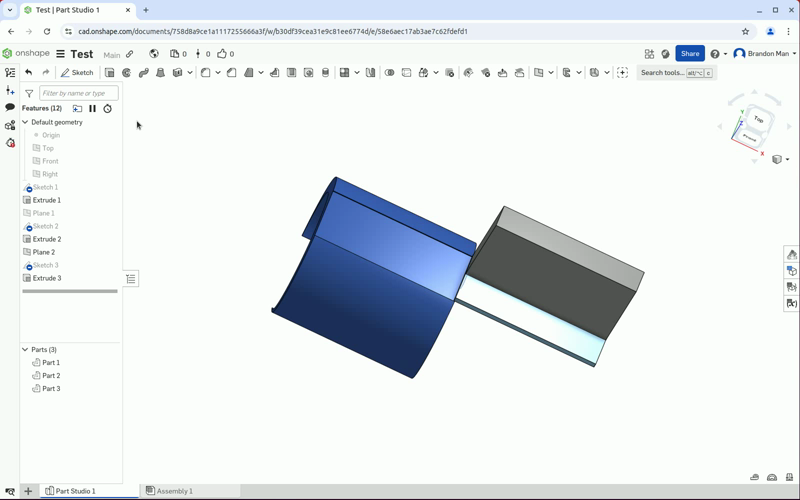
key(up, 2)
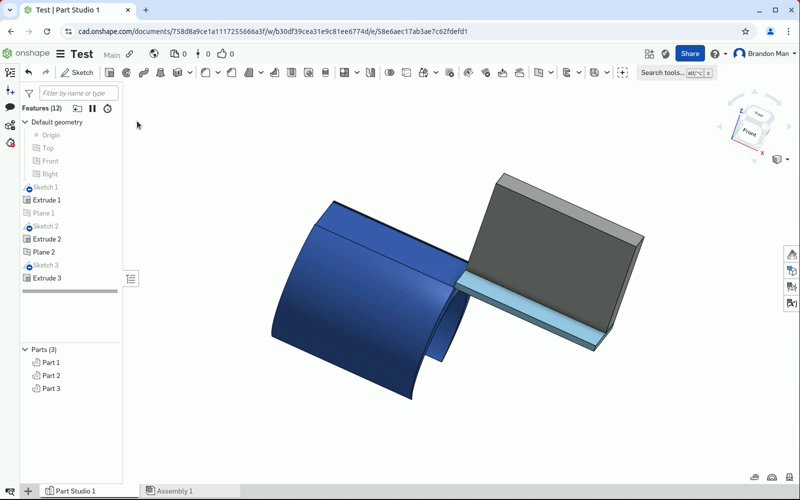
key(left, 2)
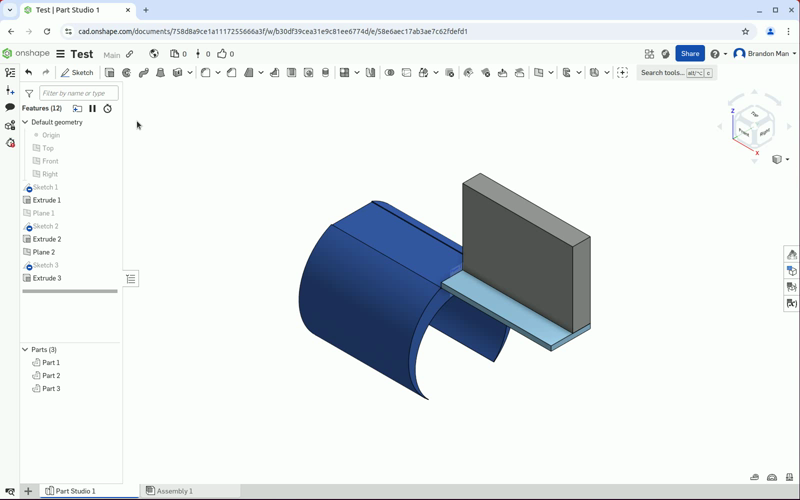
mouse_move(73, 189)
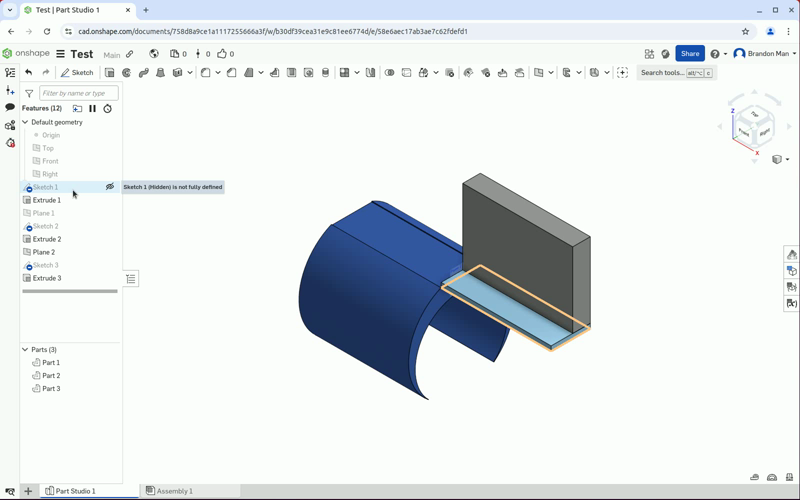
click(73, 189)